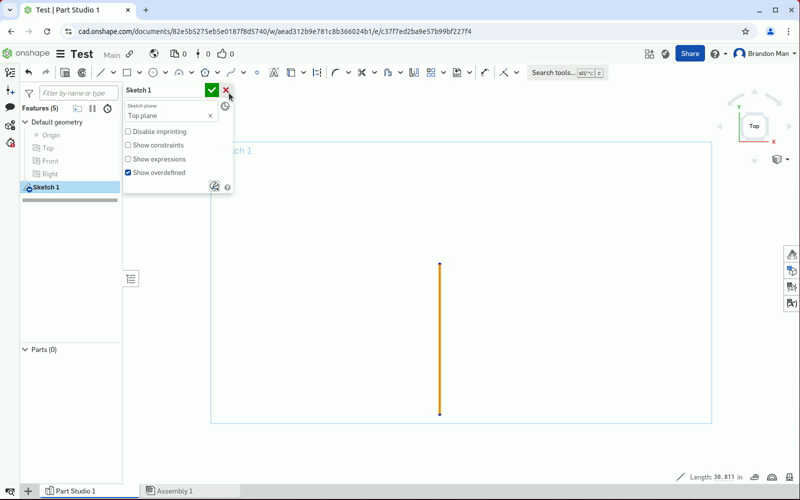
key(shift+h)
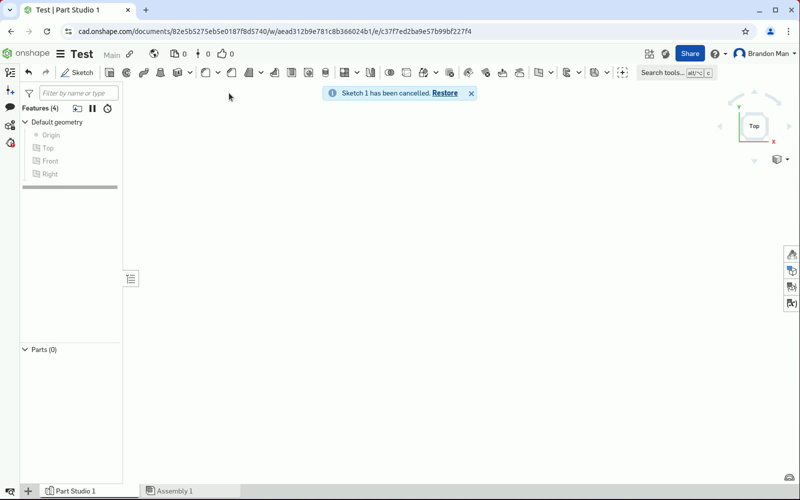
mouse_move(73, 352)
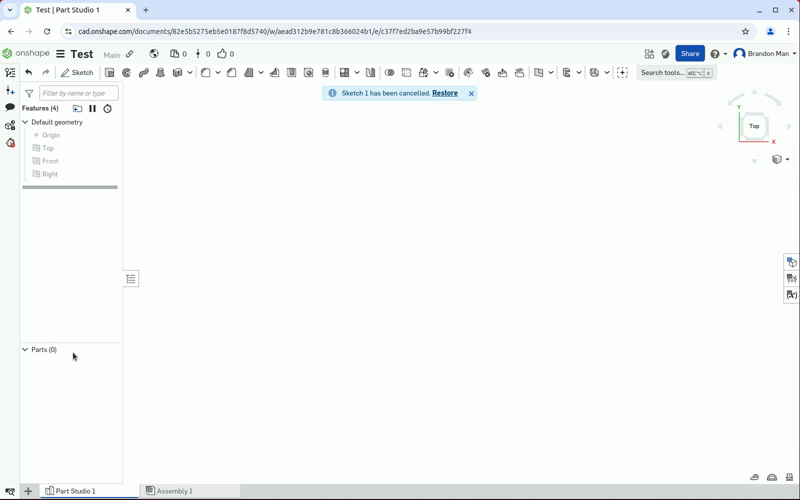
key(y)
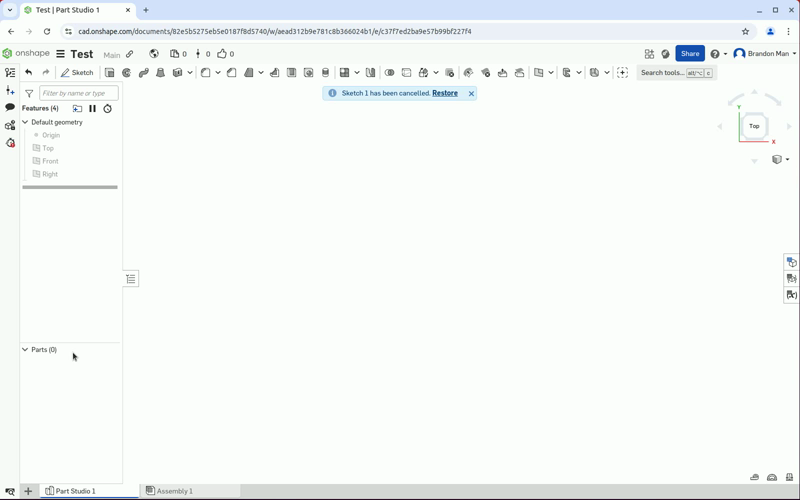
key(shift+p)
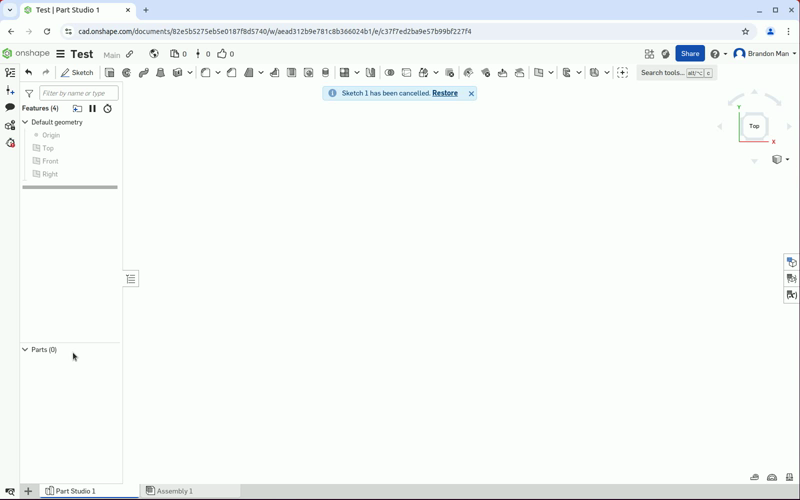
key(space)
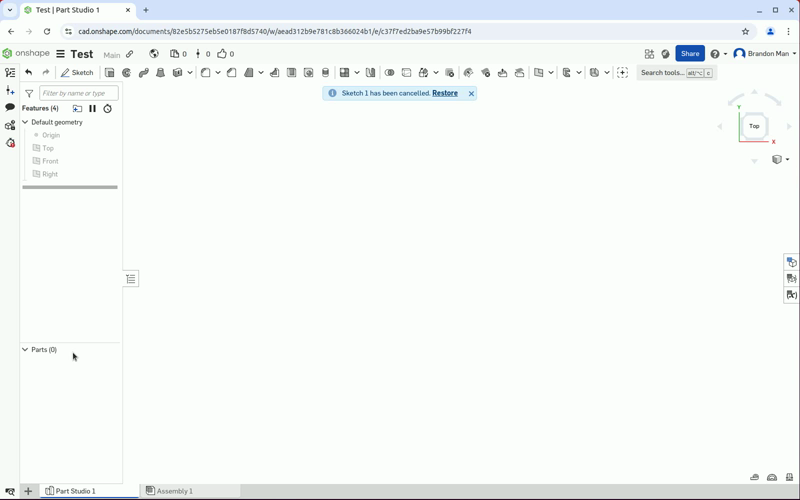
key_down(shift)
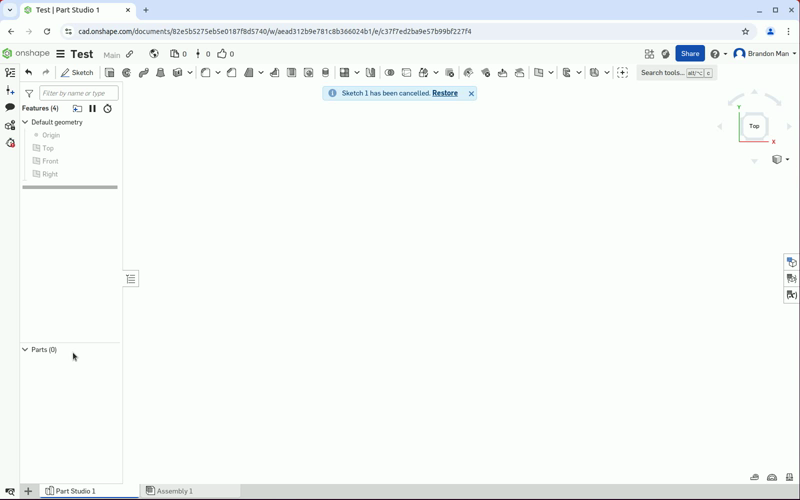
key(up)
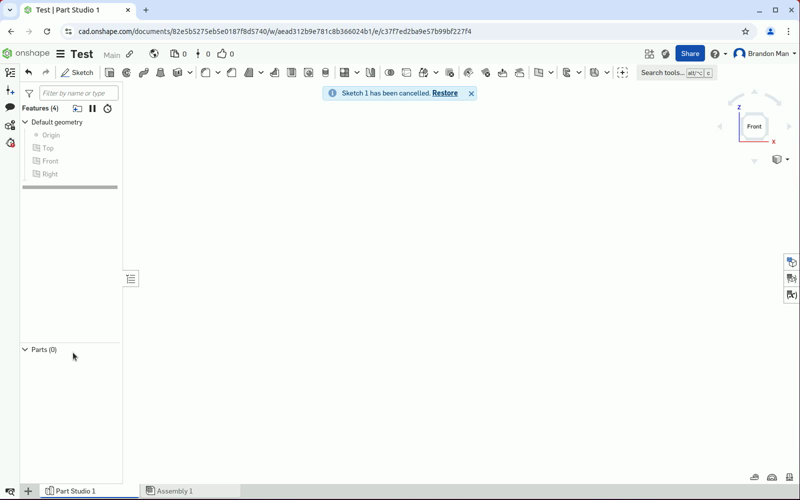
key_up(shift)
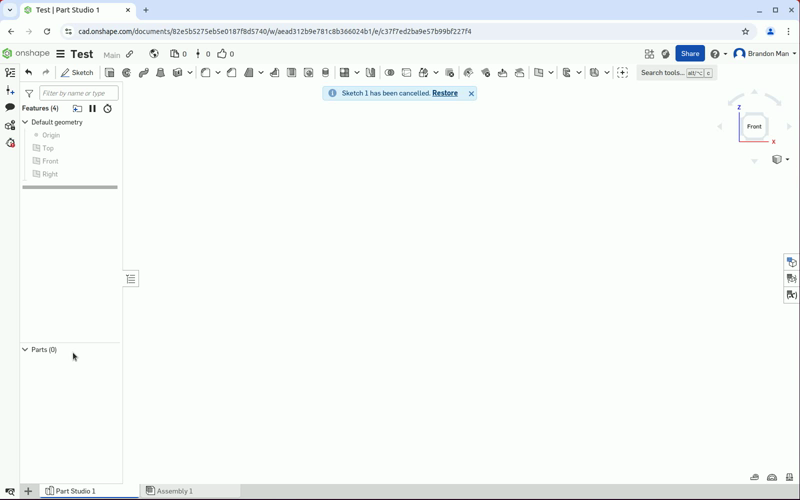
mouse_move(73, 352)
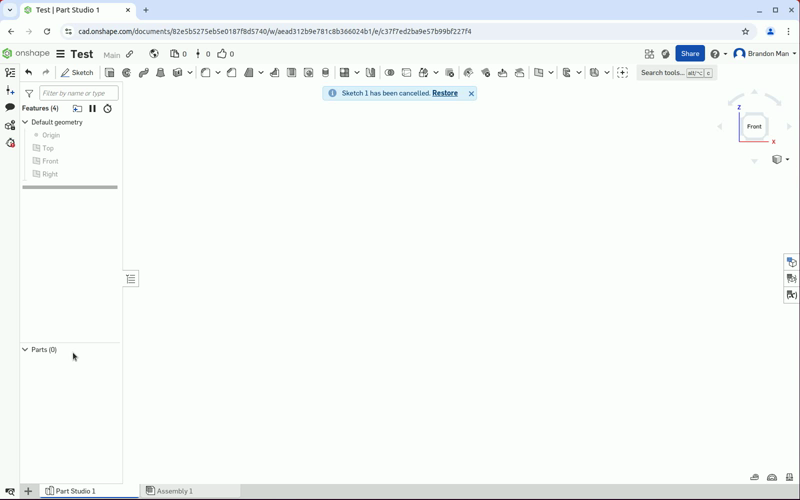
key(shift+y)
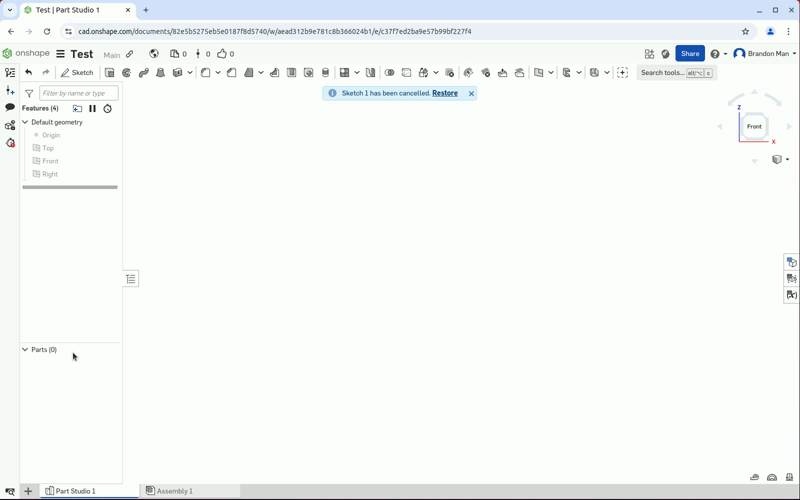
key(shift+s)
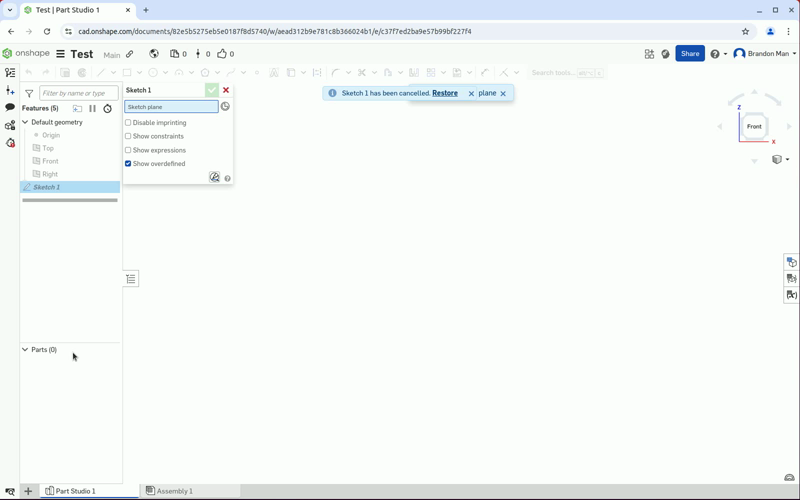
mouse_move(73, 163)
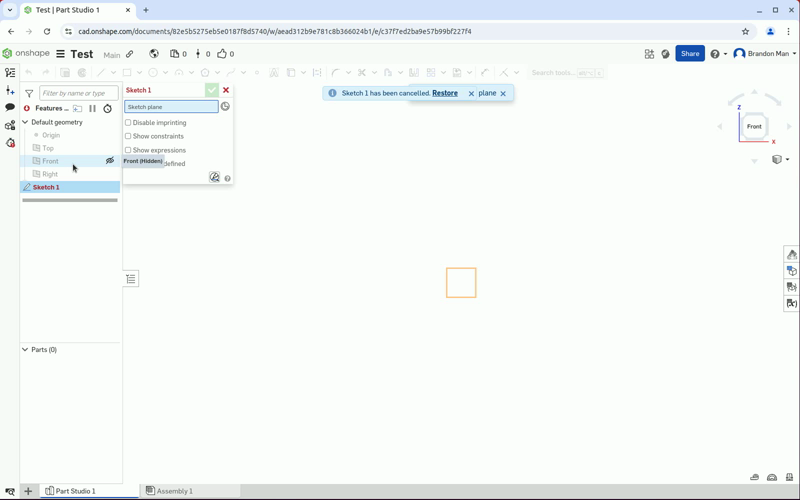
click(73, 163)
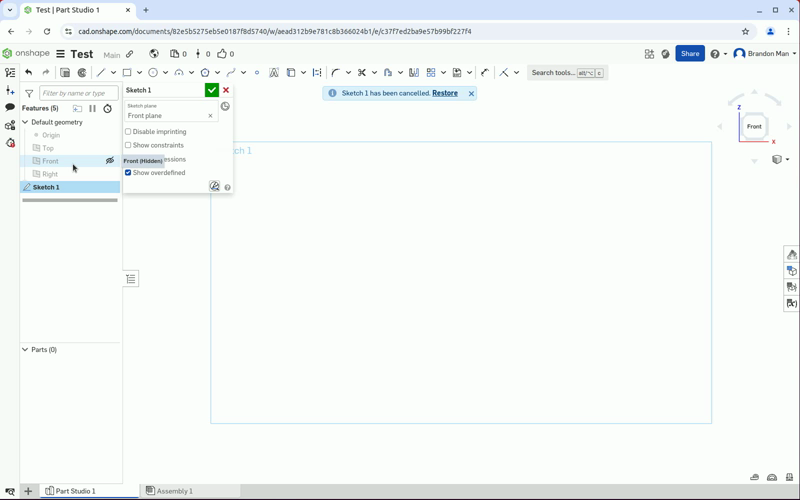
mouse_move(73, 352)
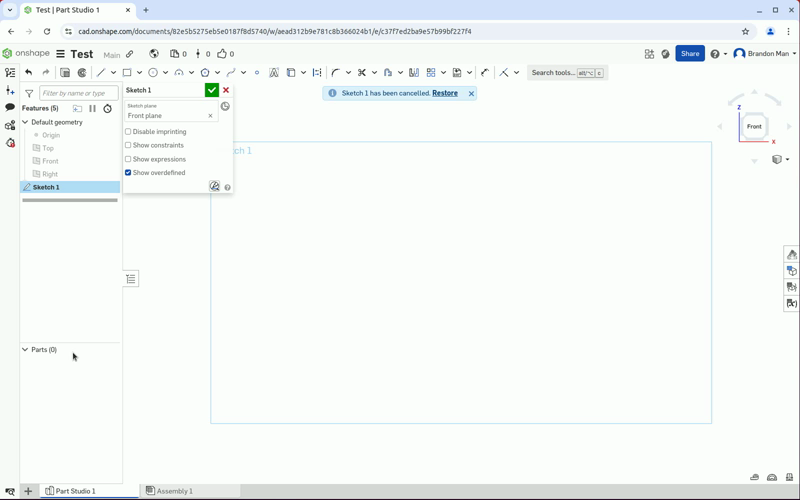
key(y)
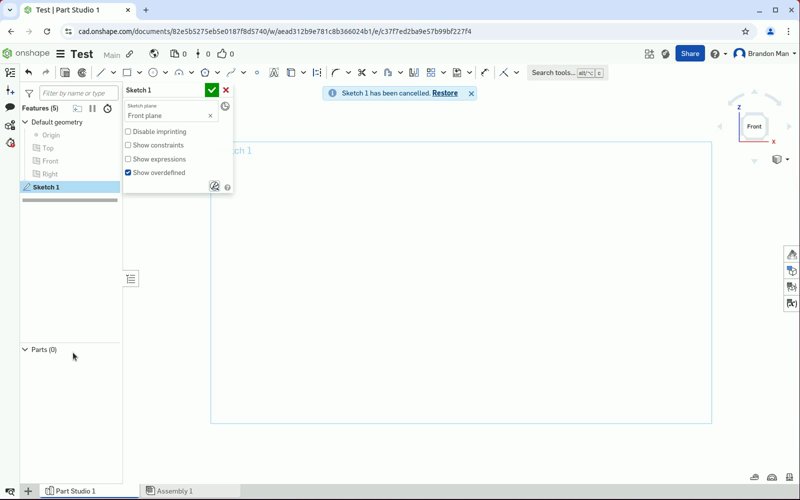
key(l)
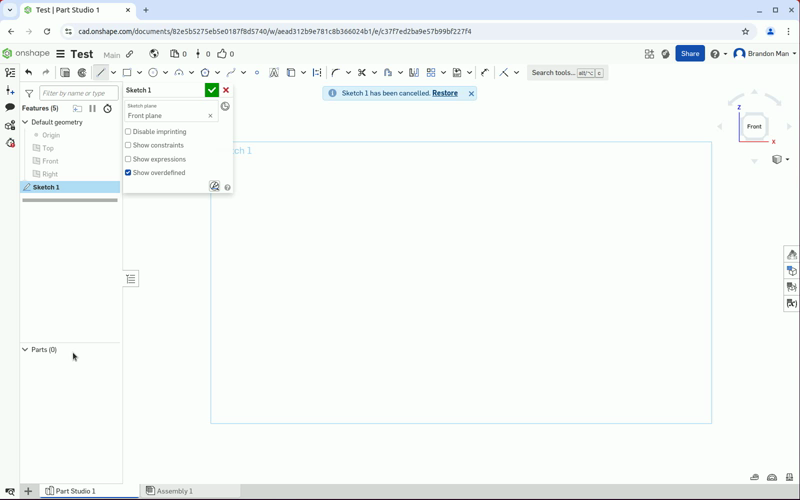
key_down(shift)
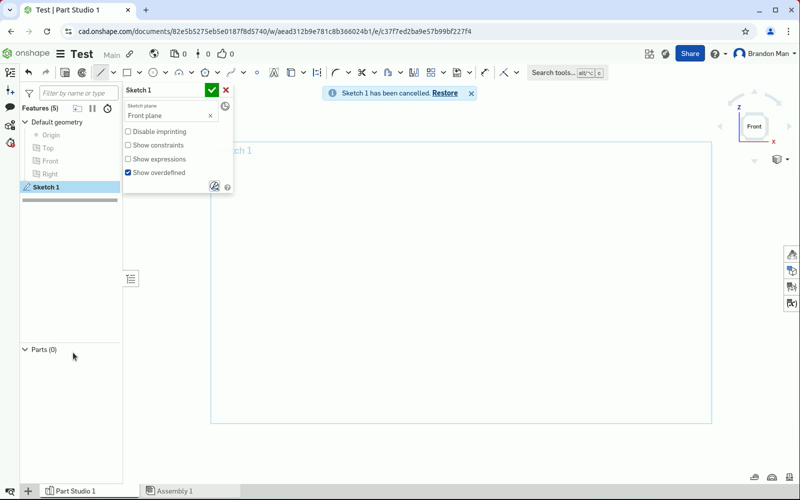
mouse_move(385, 282)
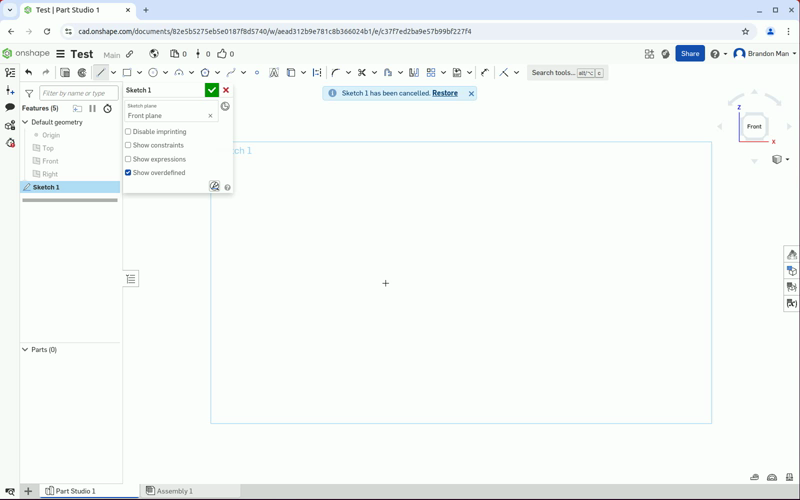
click(385, 282)
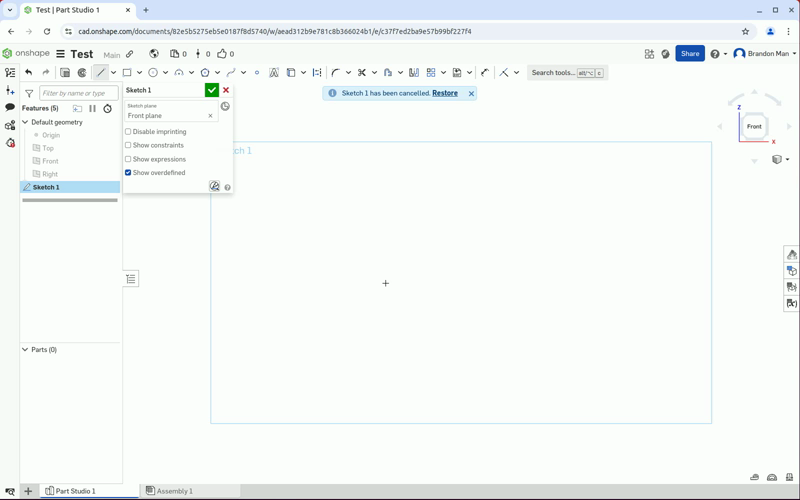
key_up(shift)
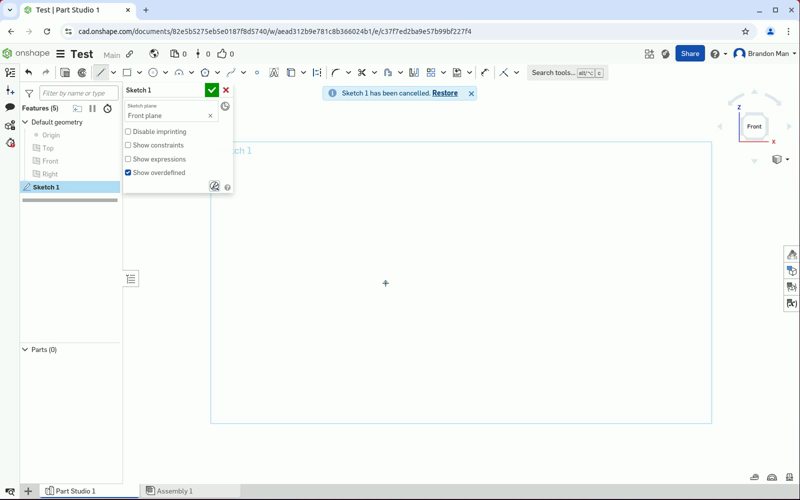
key_down(shift)
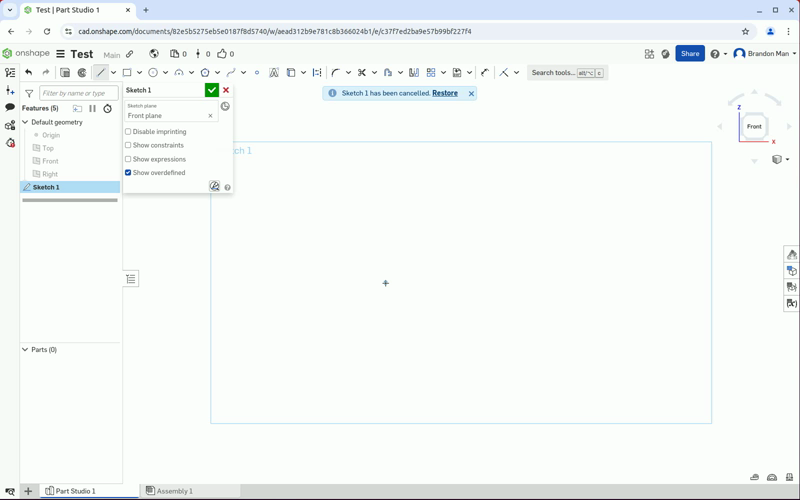
mouse_move(415, 282)
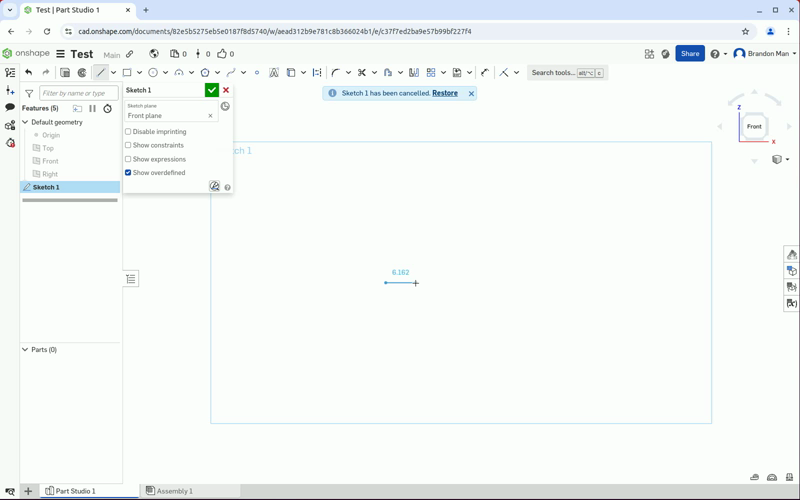
mouse_move(424, 282)
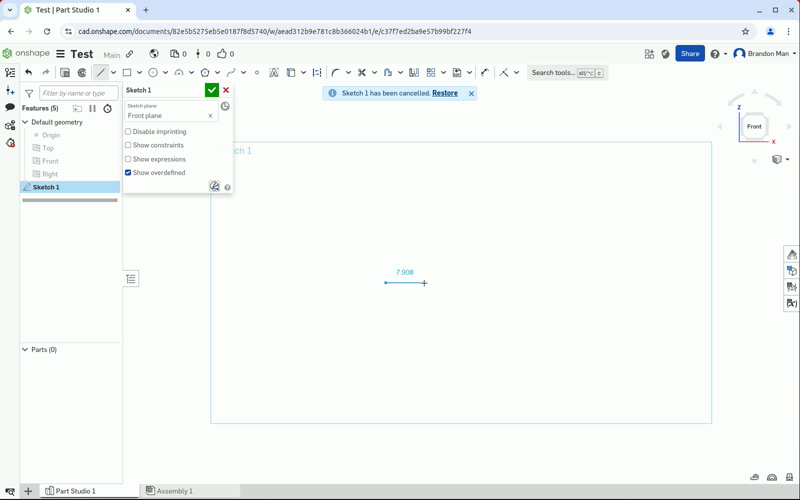
click(424, 282)
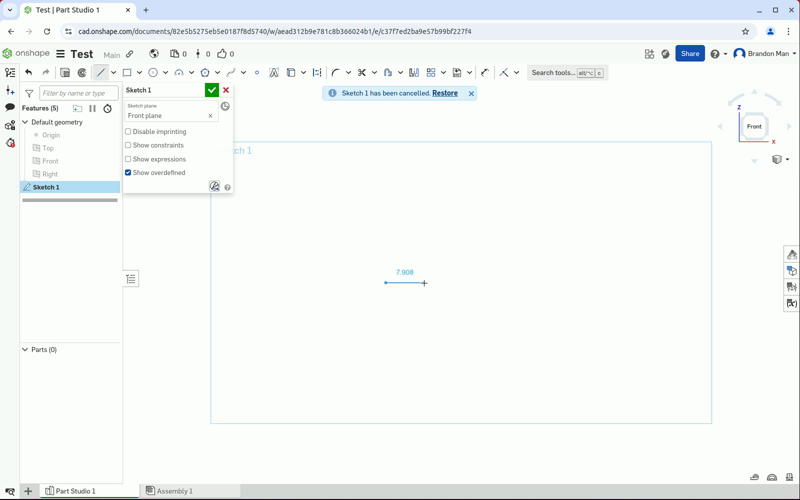
key_up(shift)
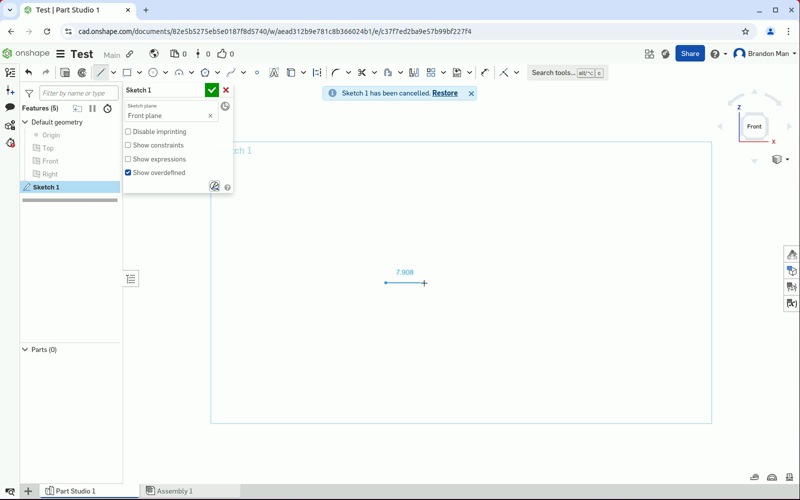
key_down(shift)
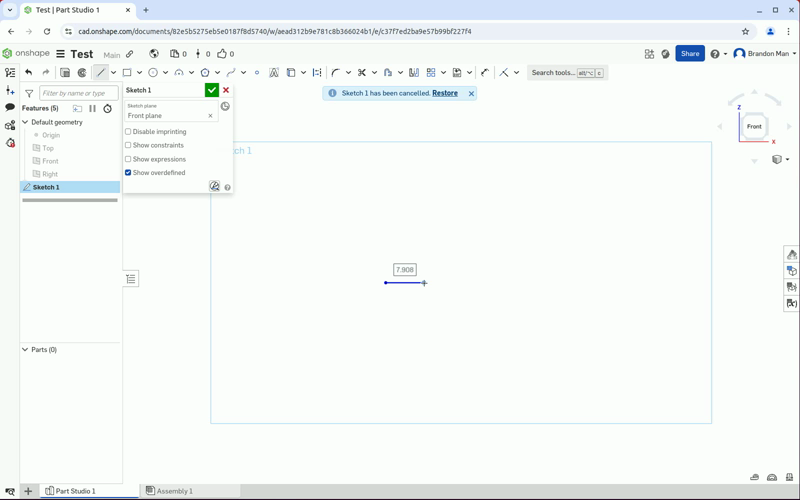
mouse_move(454, 282)
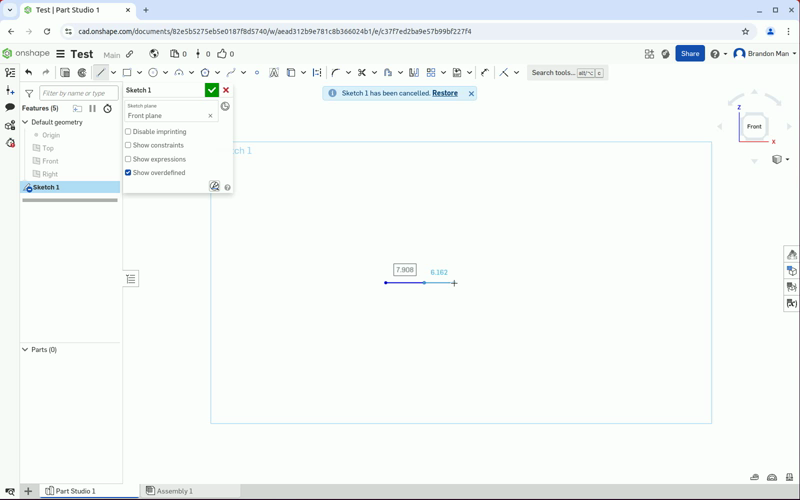
mouse_move(424, 244)
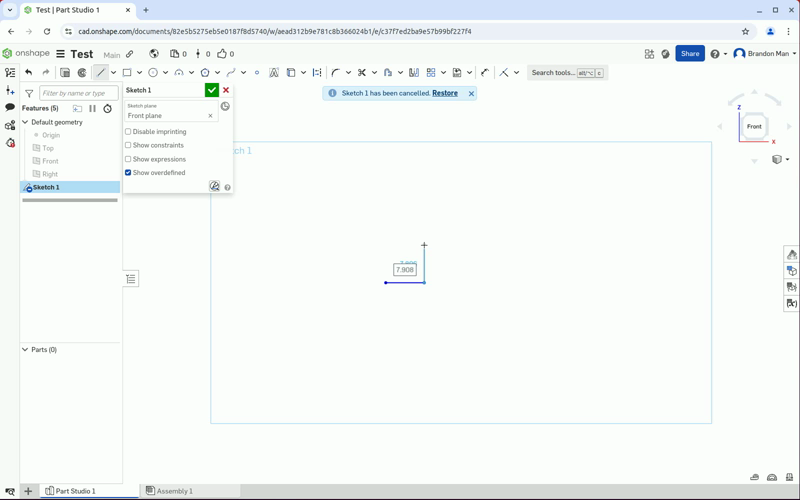
click(424, 244)
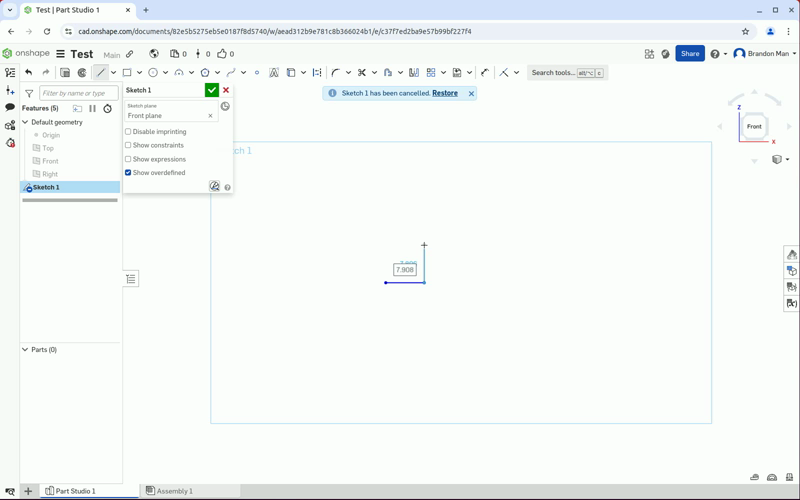
key_up(shift)
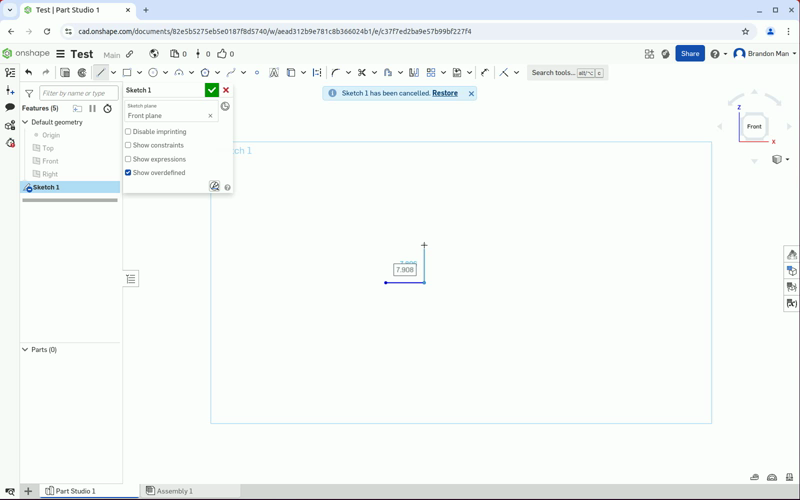
key_down(shift)
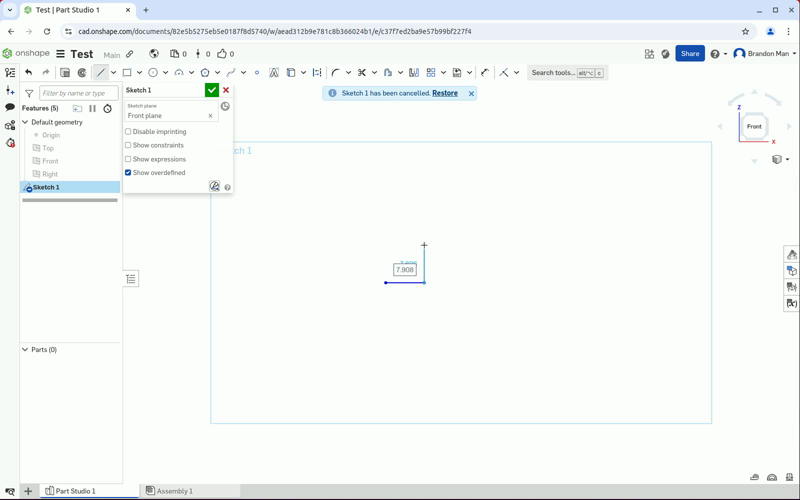
mouse_move(454, 244)
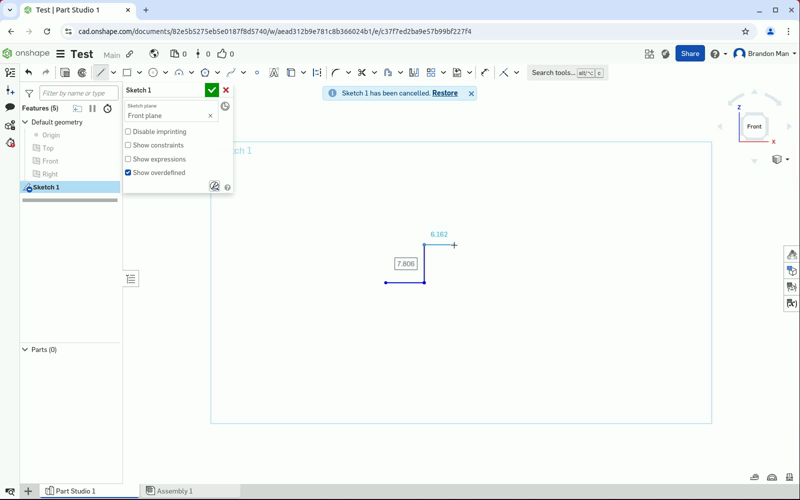
mouse_move(385, 244)
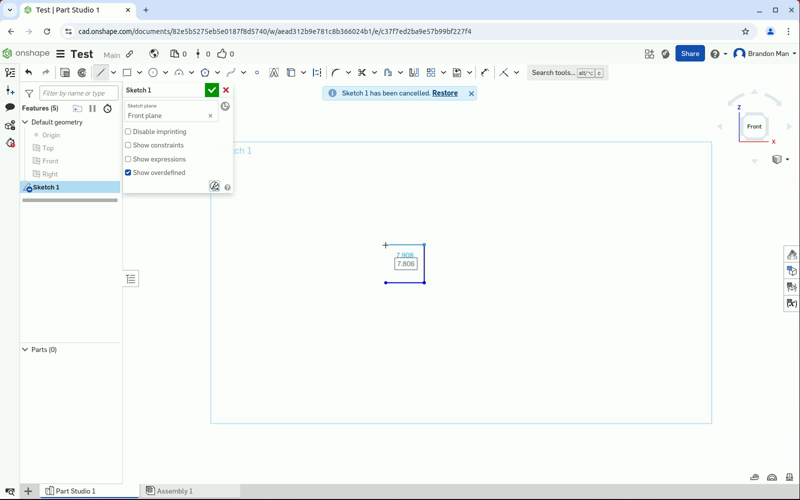
click(385, 244)
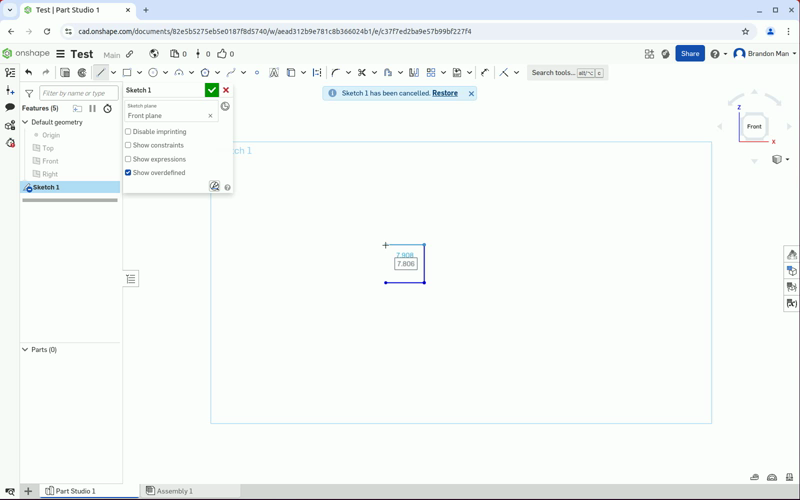
key_up(shift)
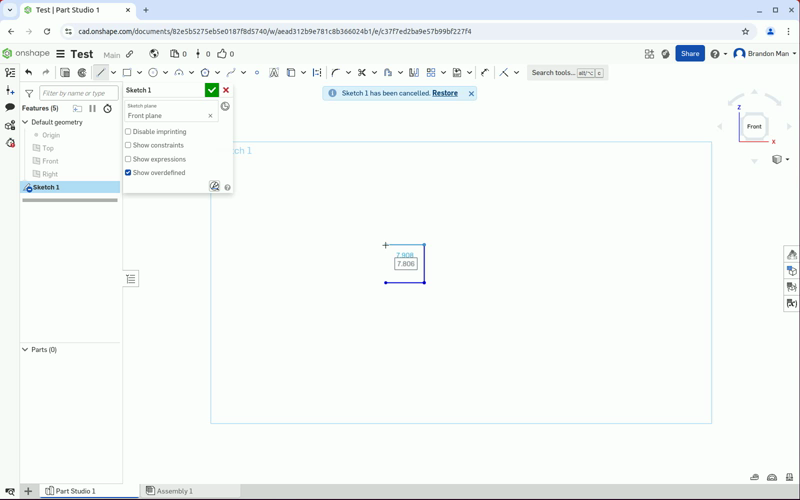
mouse_move(415, 244)
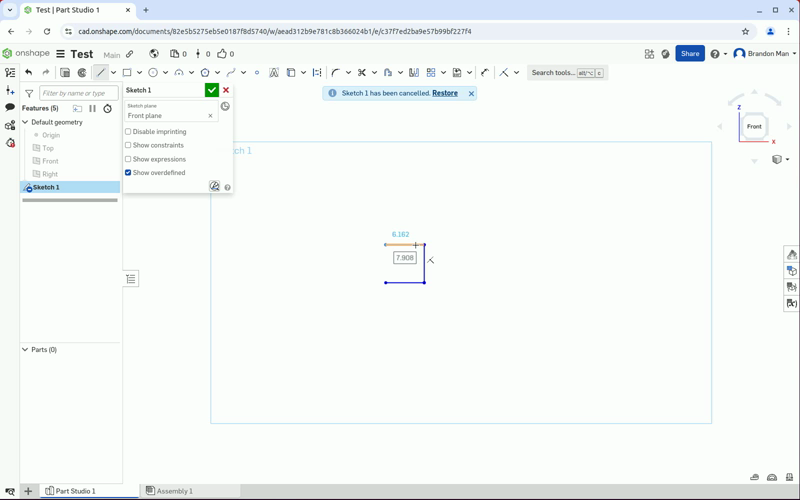
key_down(shift)
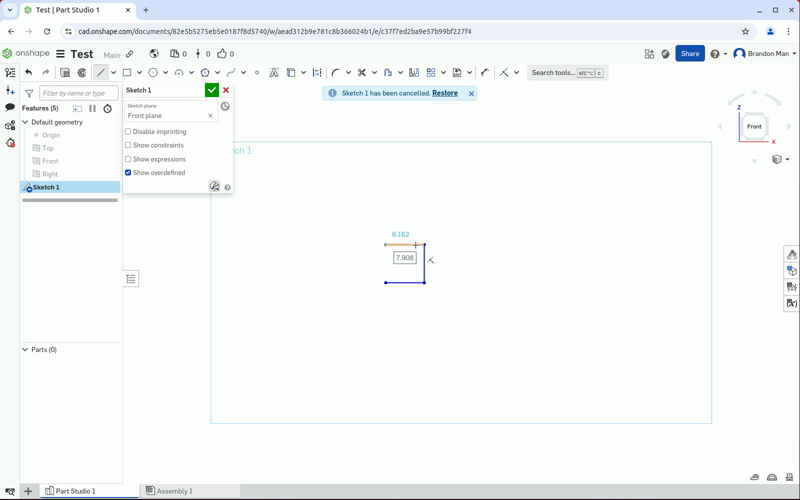
mouse_move(385, 282)
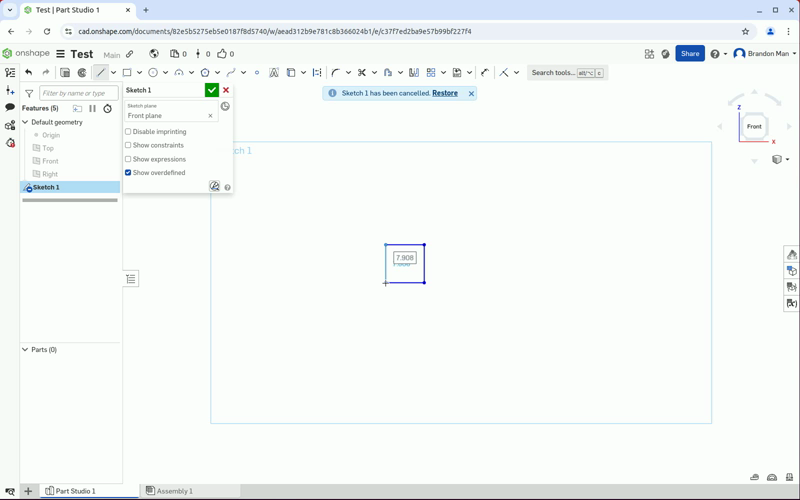
key_up(shift)
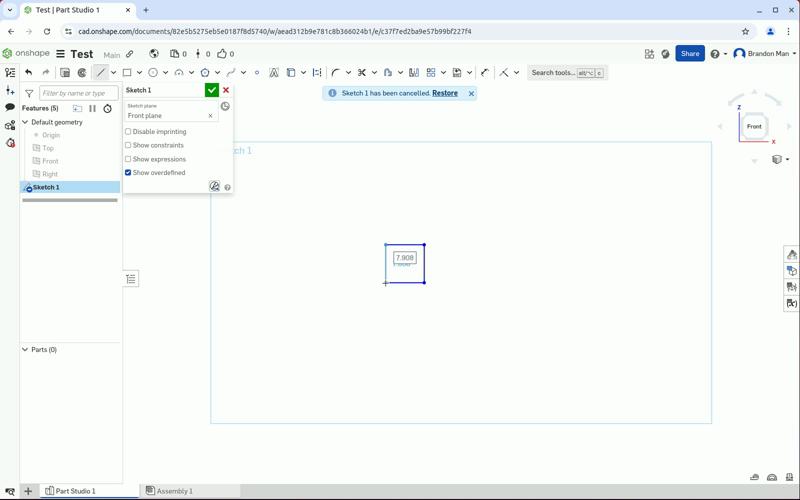
click(385, 282)
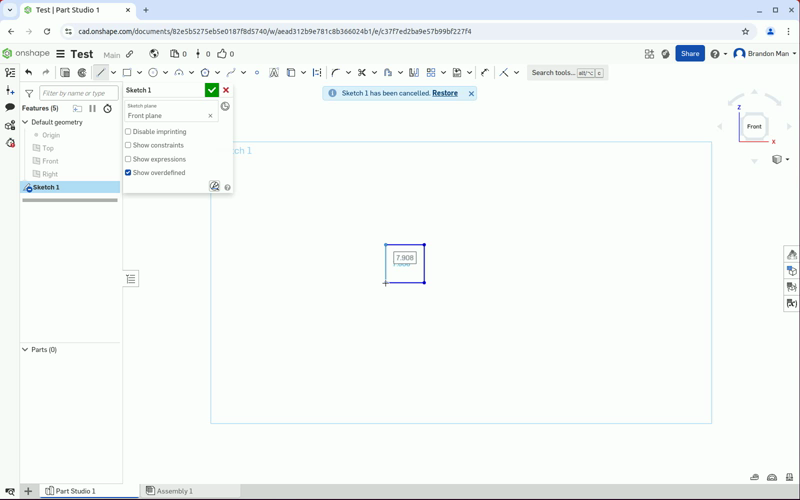
key(esc)
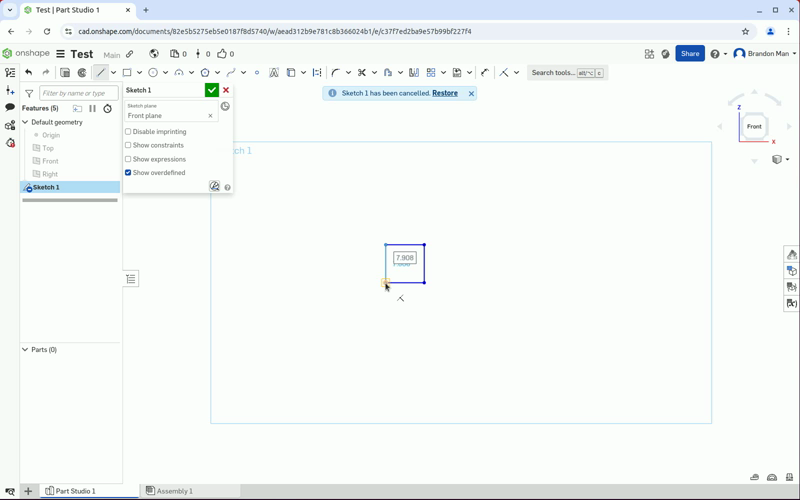
mouse_move(413, 269)
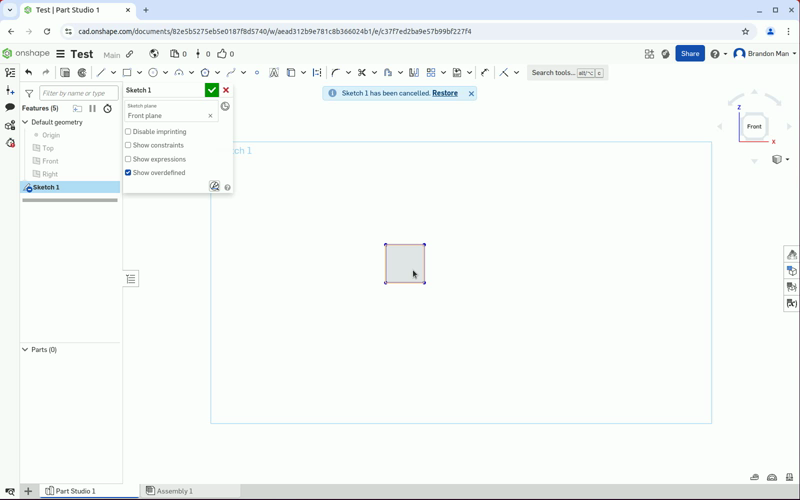
scroll(6)
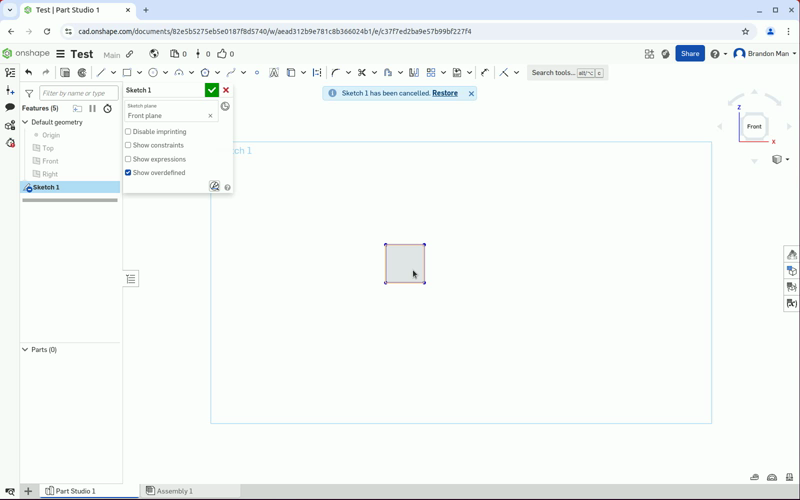
scroll(6)
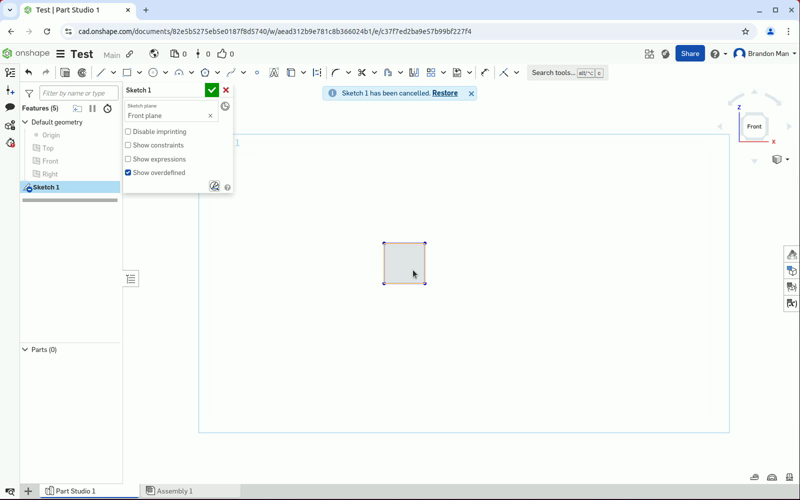
scroll(6)
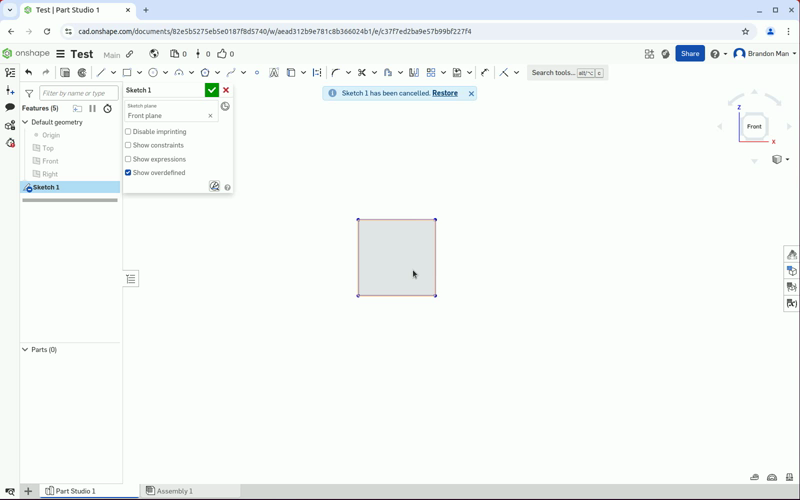
scroll(6)
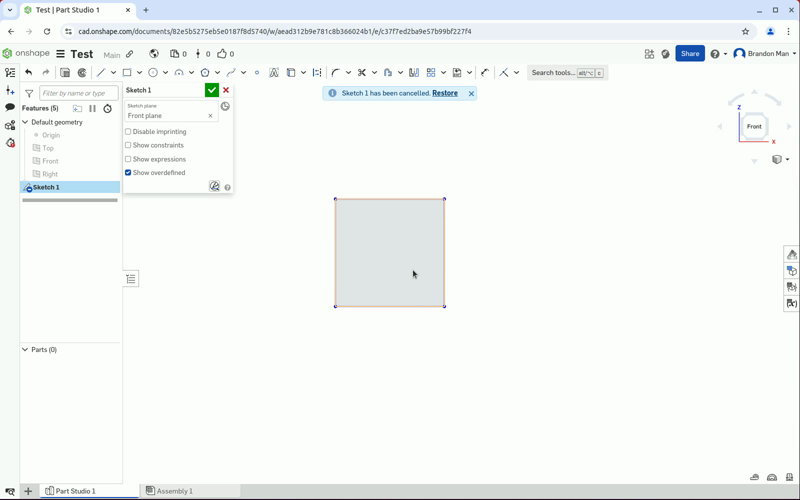
scroll(6)
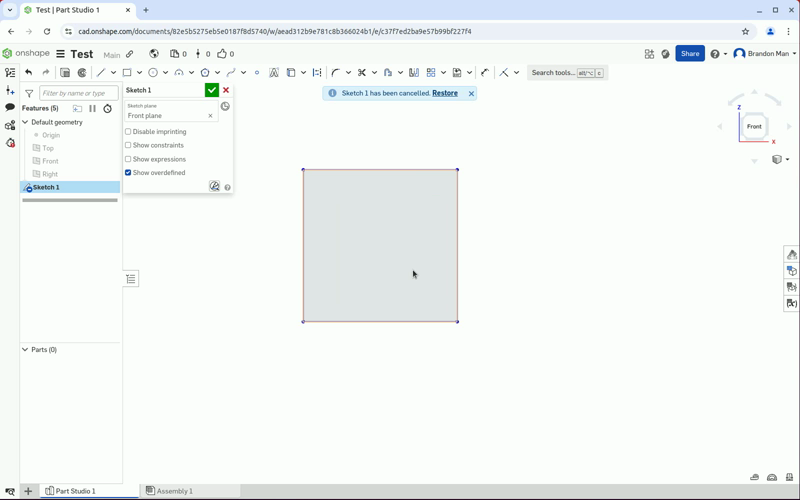
scroll(6)
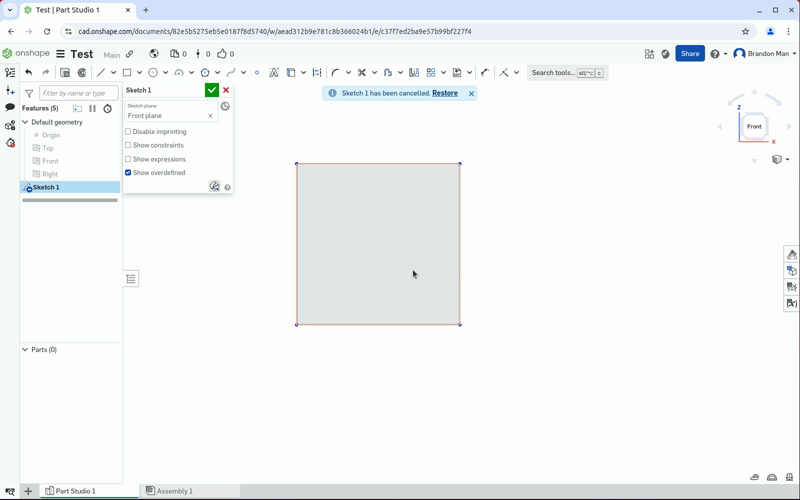
scroll(6)
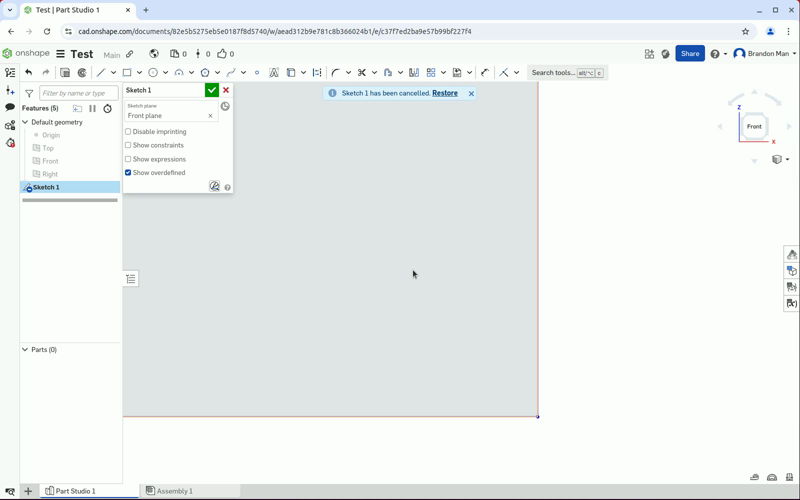
click(413, 269)
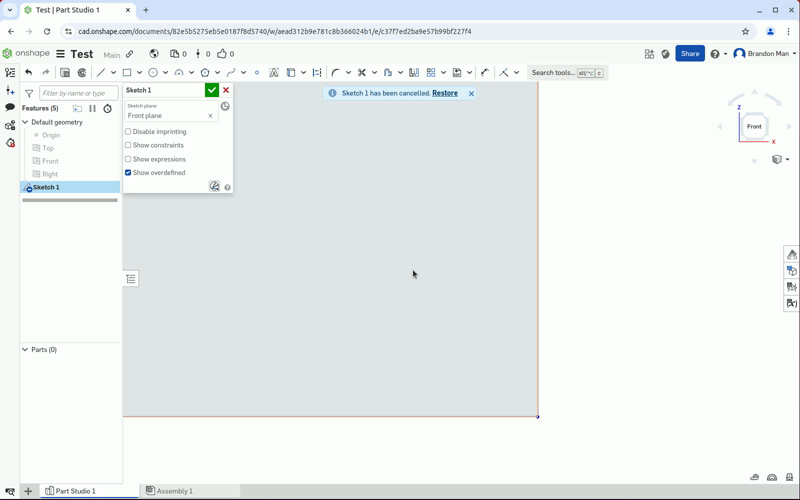
scroll(-6)
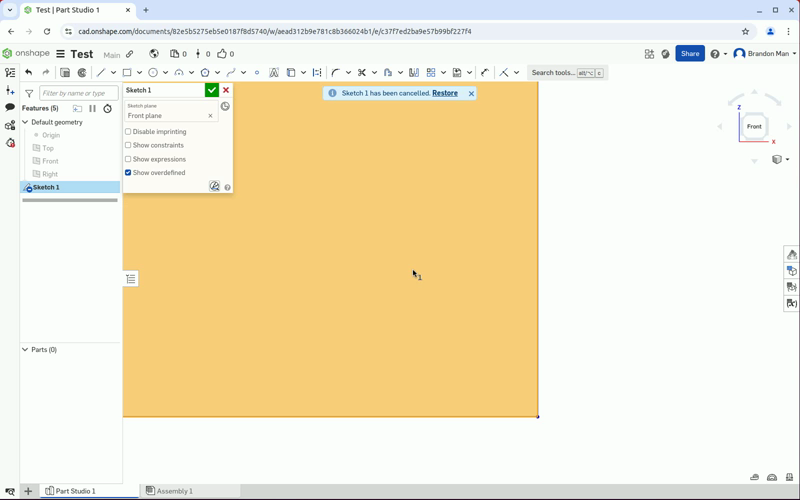
scroll(-6)
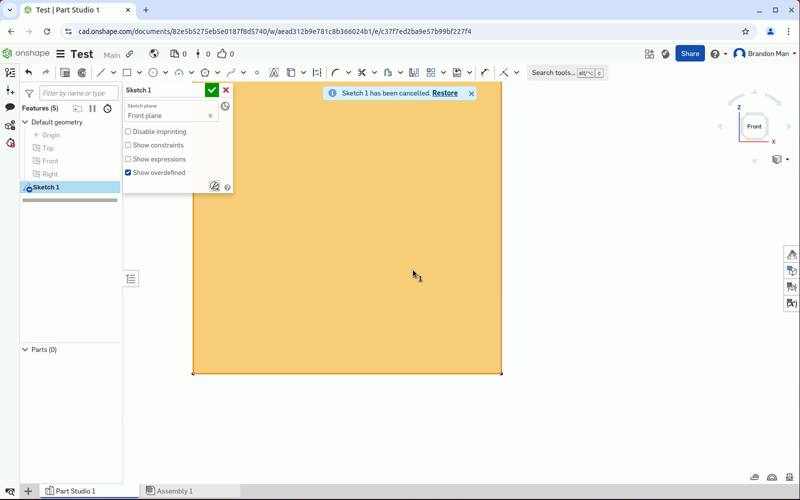
scroll(-6)
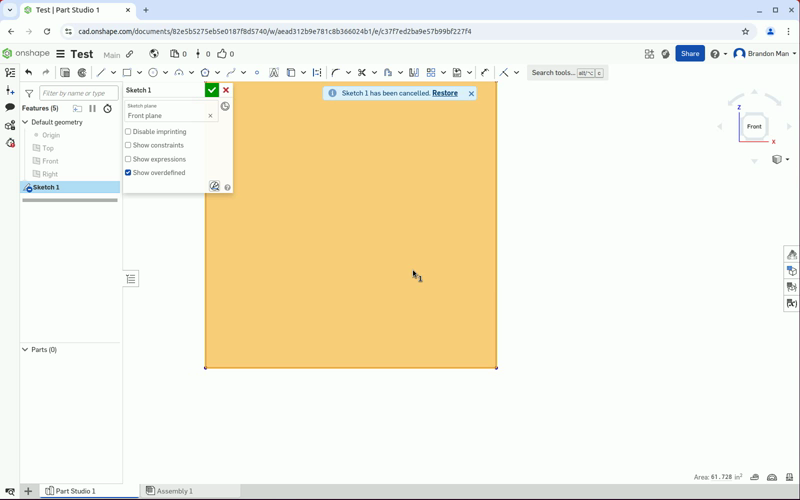
scroll(-6)
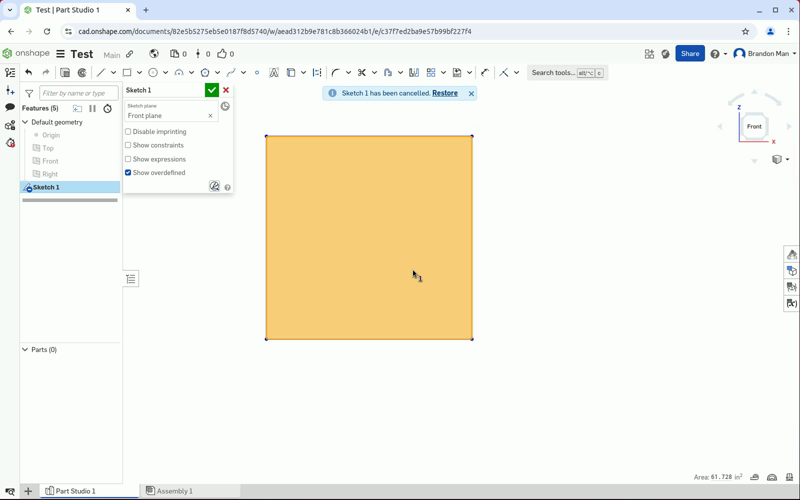
scroll(-6)
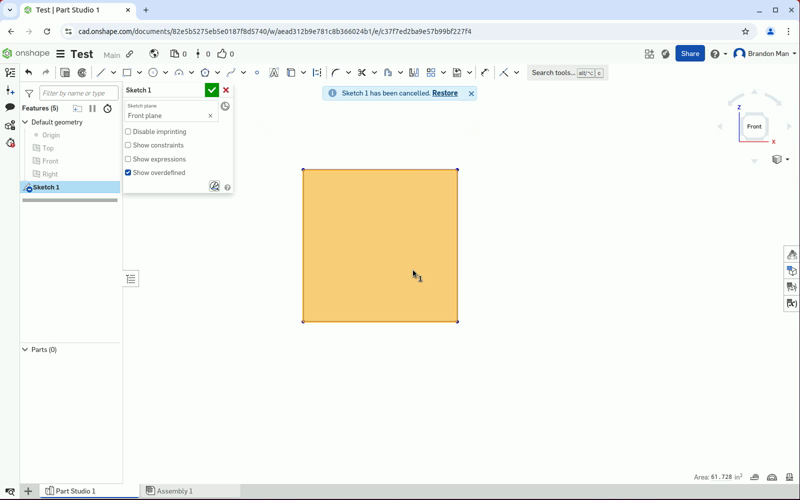
scroll(-6)
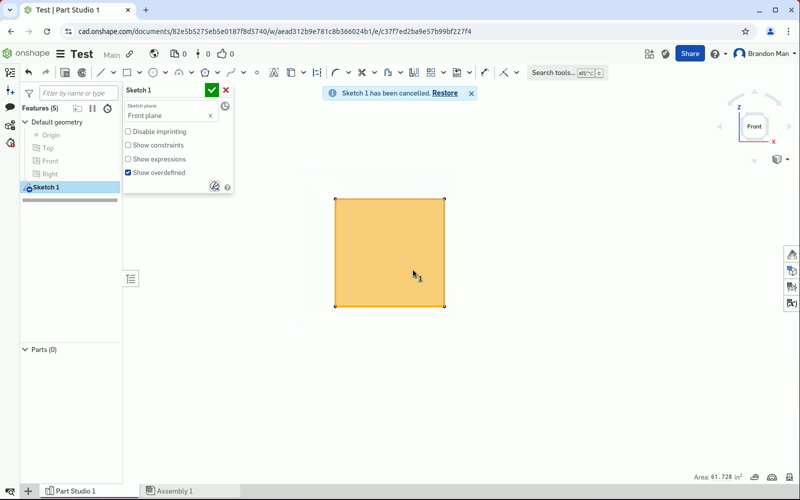
scroll(-6)
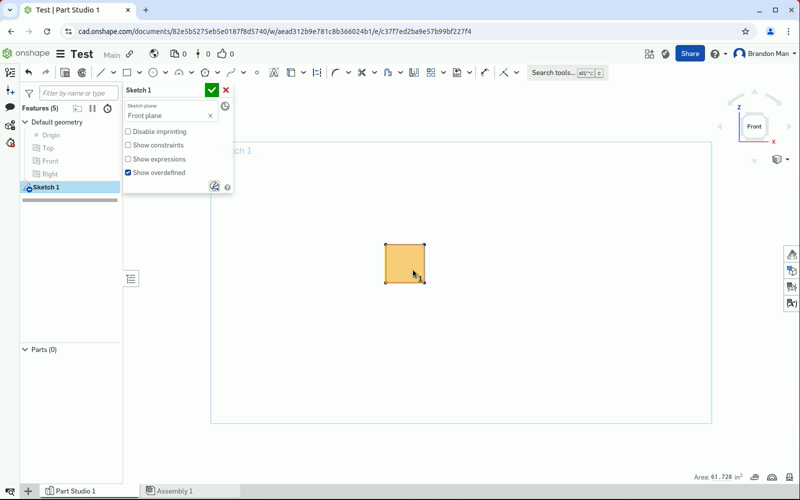
mouse_move(73, 352)
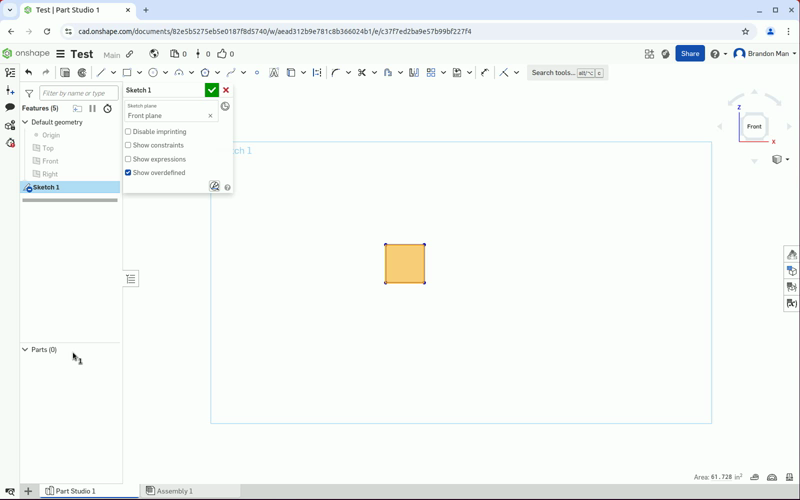
key(shift+y)
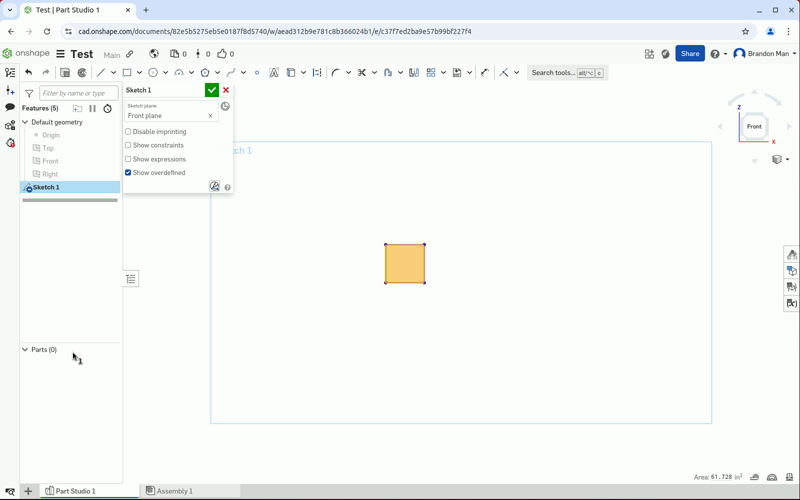
key(shift+e)
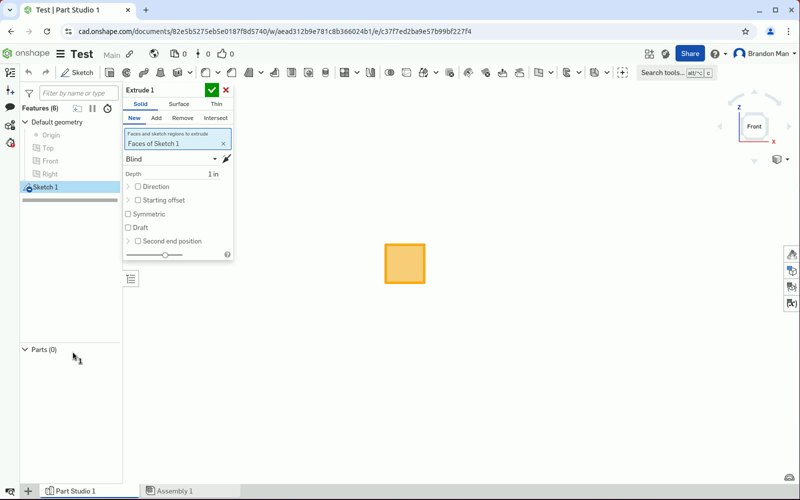
mouse_move(143, 106)
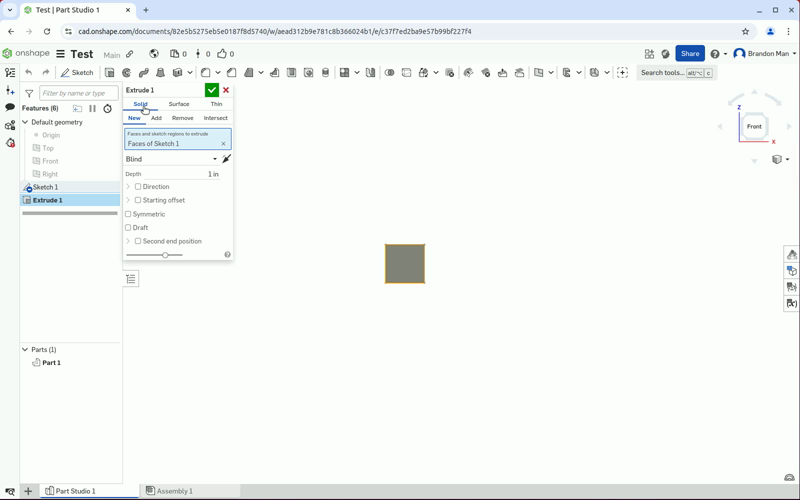
click(143, 106)
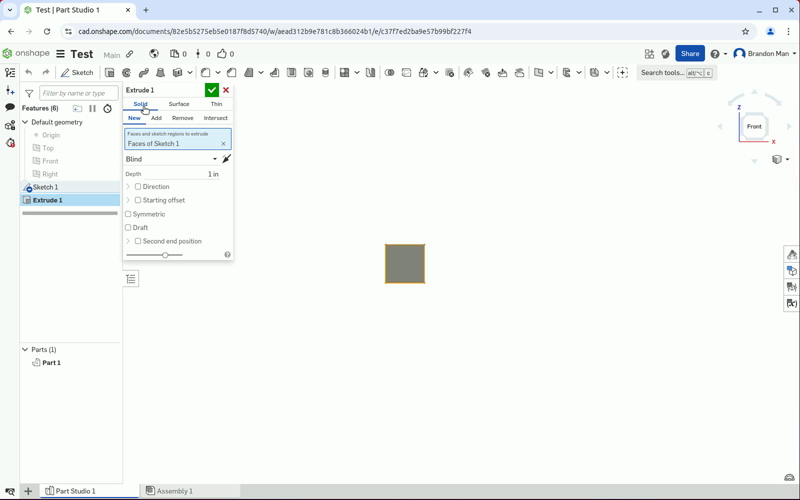
mouse_move(137, 120)
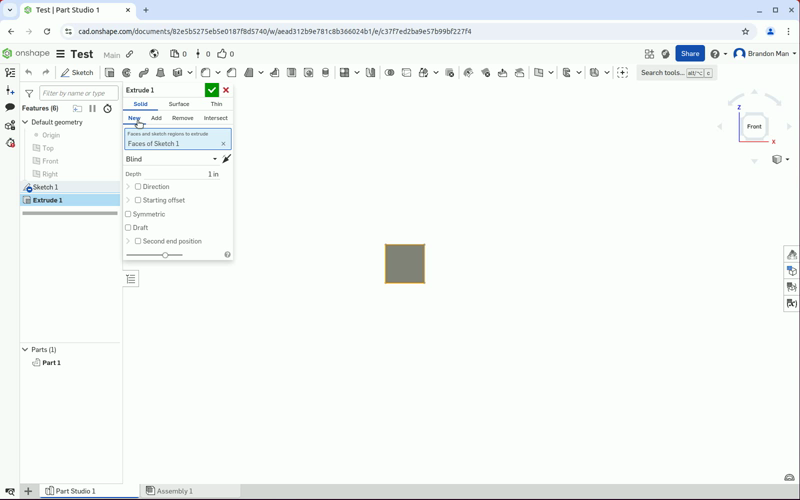
click(137, 120)
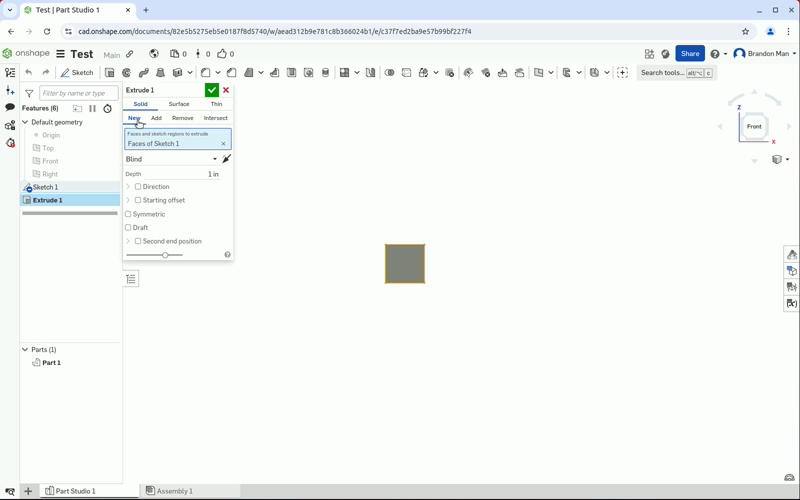
key(tab, 4)
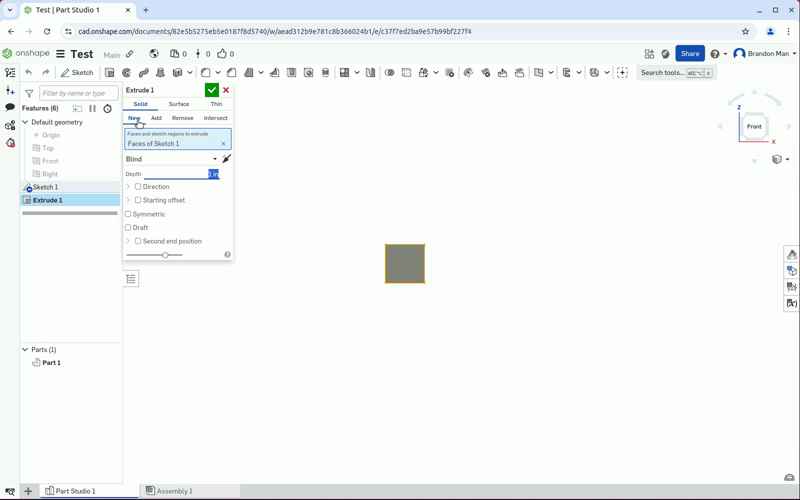
text(7.703)
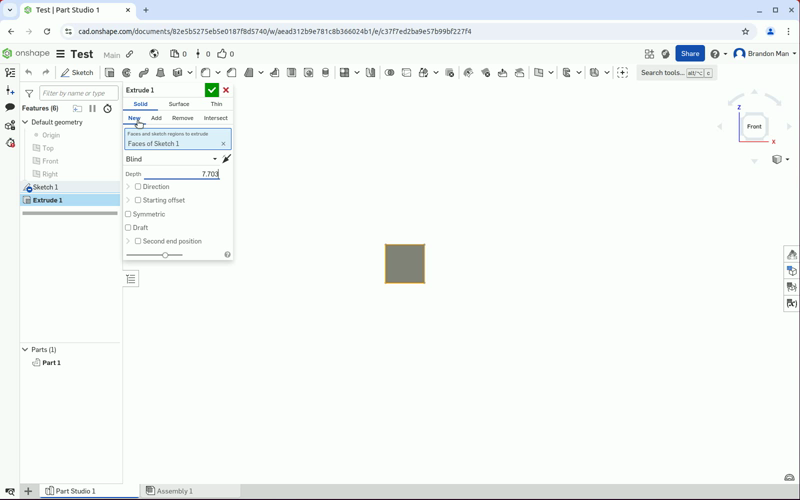
key(enter)
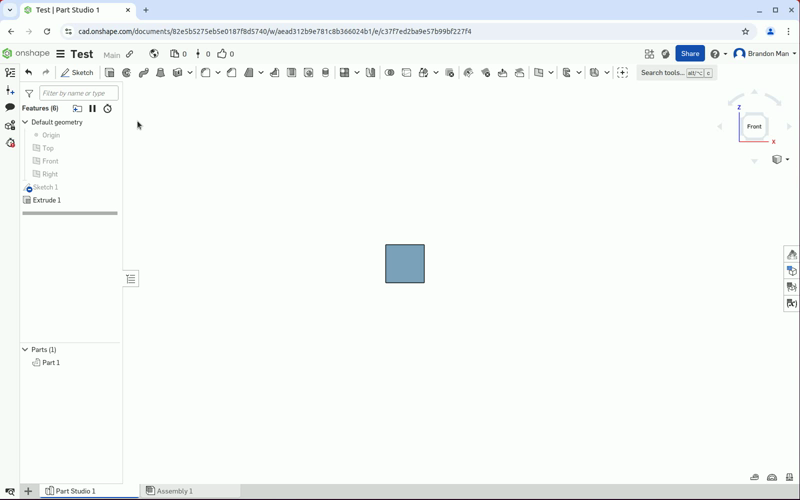
key(shift+h)
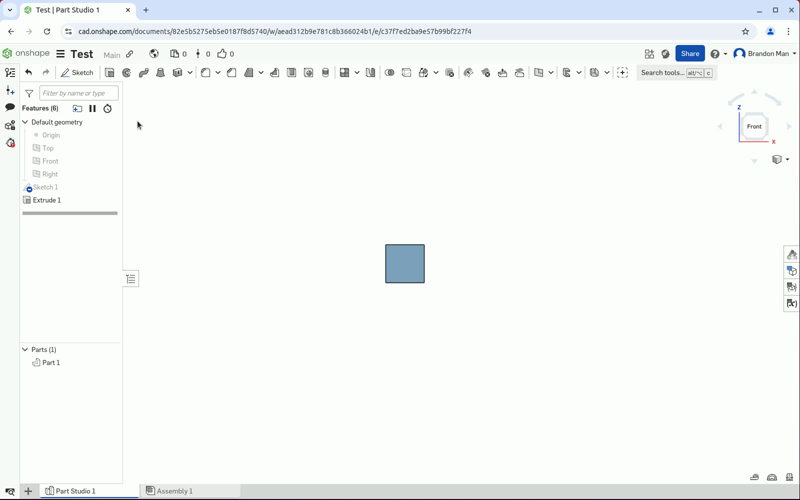
key(shift+h)
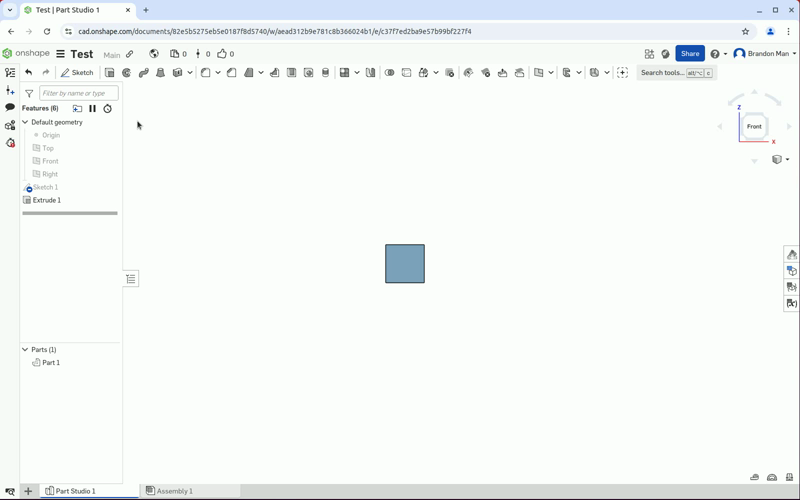
mouse_move(73, 189)
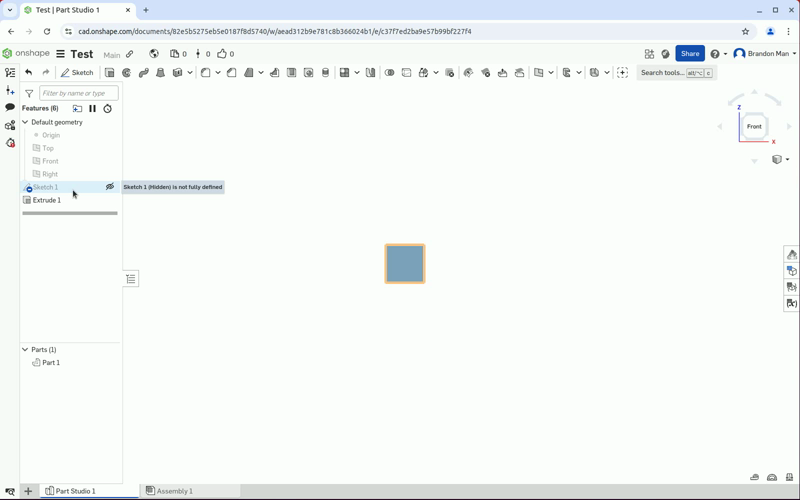
click(73, 189)
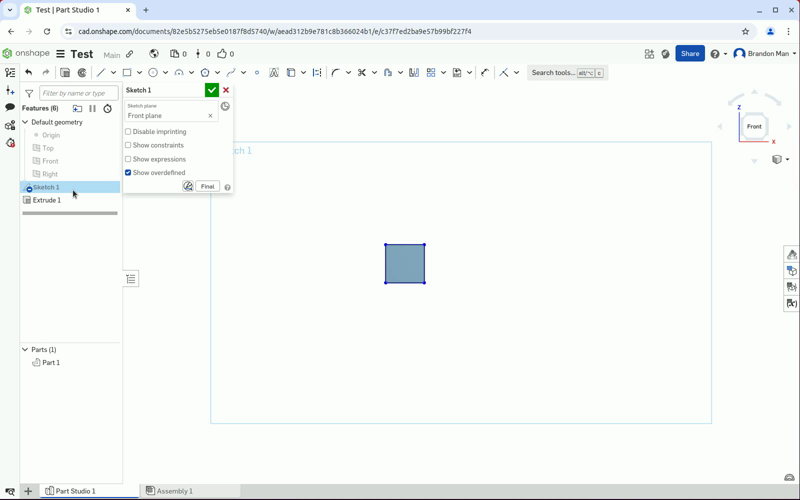
mouse_move(229, 92)
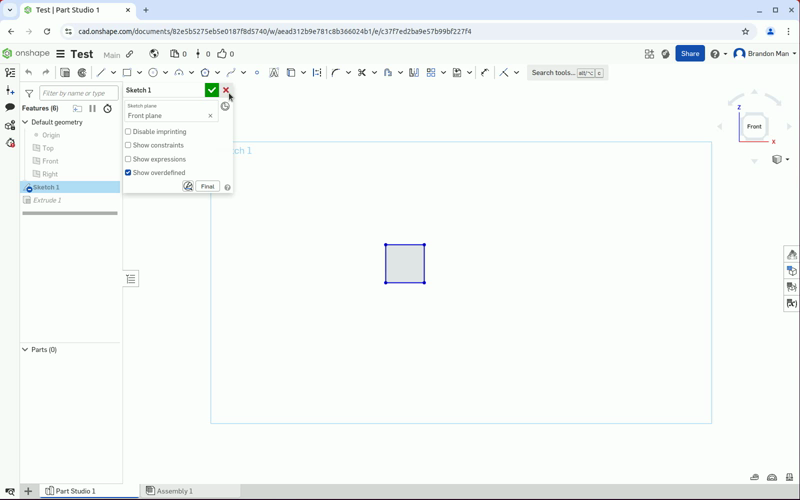
click(229, 92)
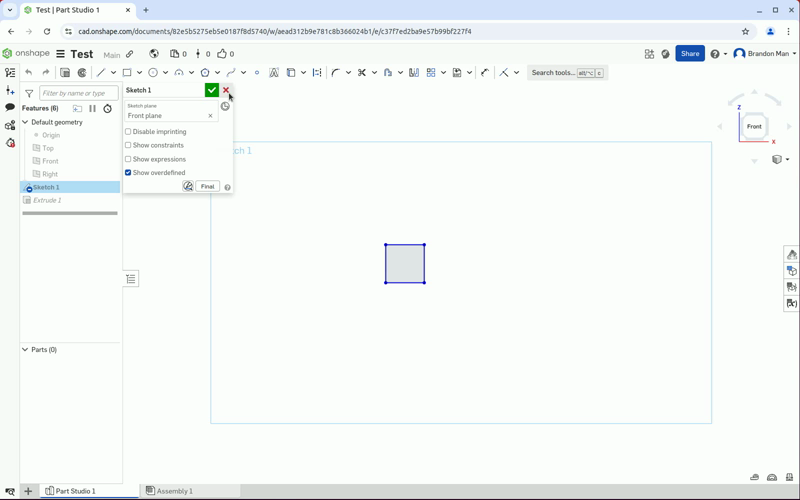
key(shift+s)
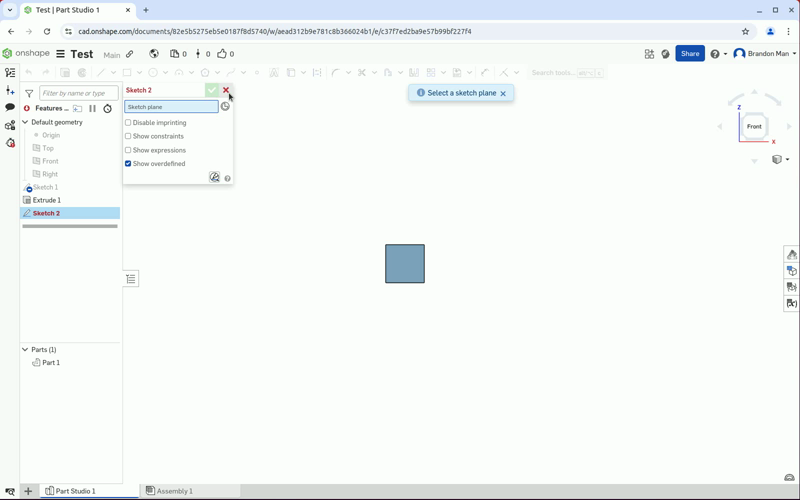
mouse_move(73, 163)
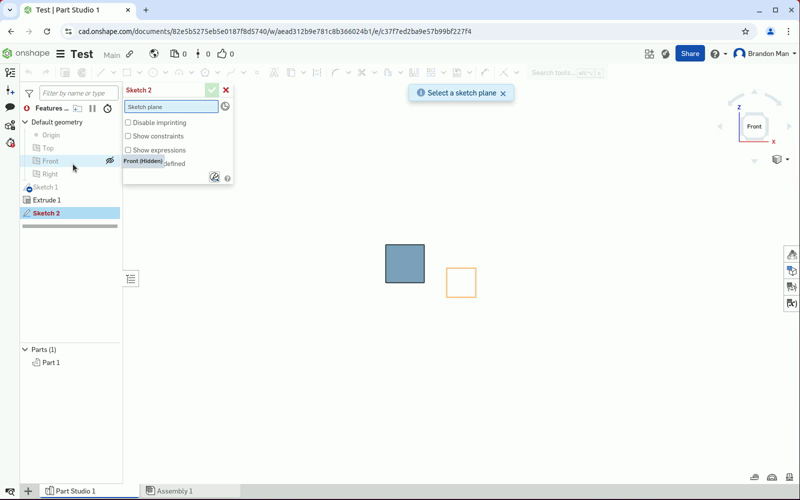
click(73, 163)
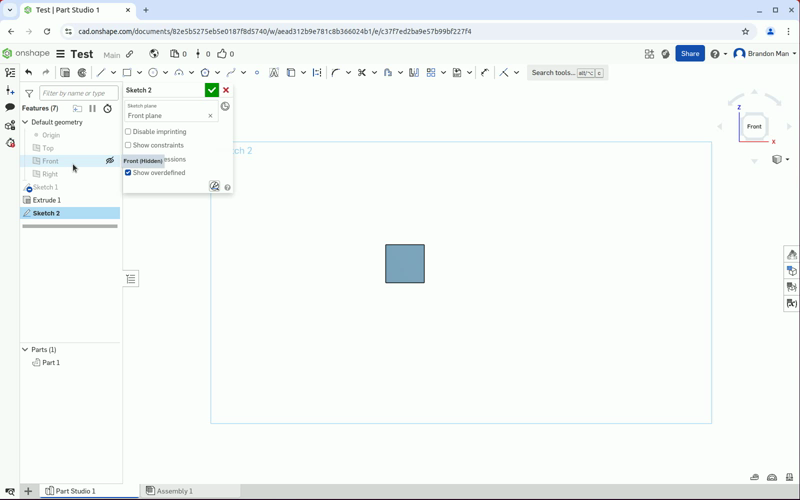
mouse_move(73, 352)
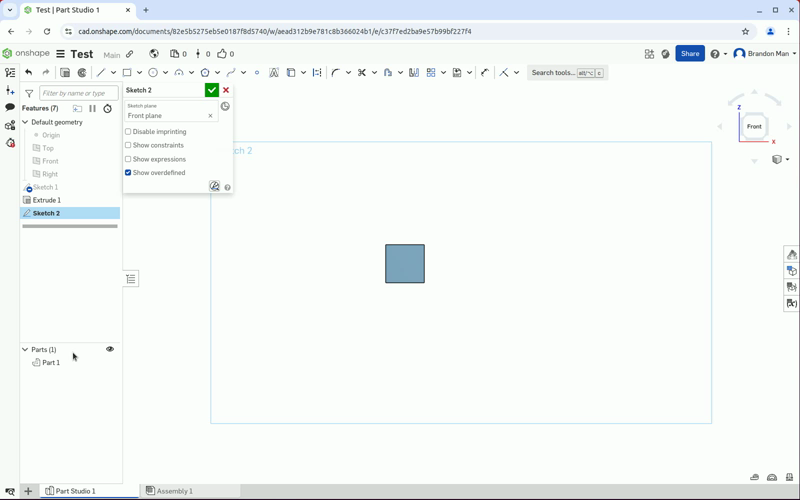
key(y)
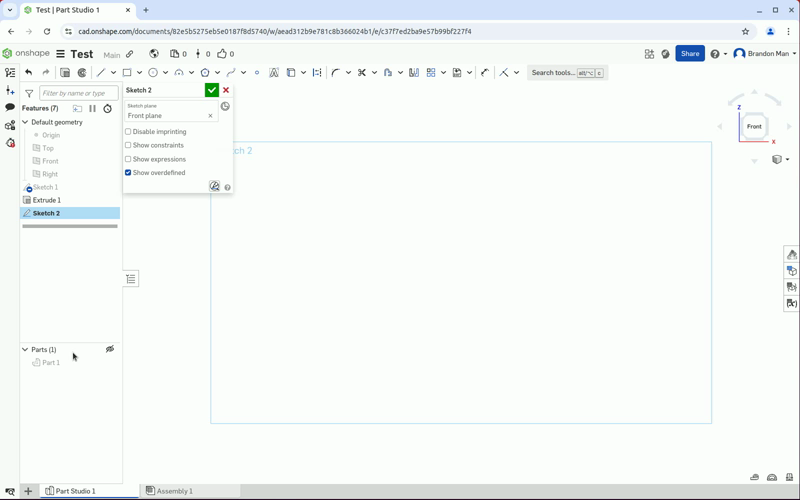
key(l)
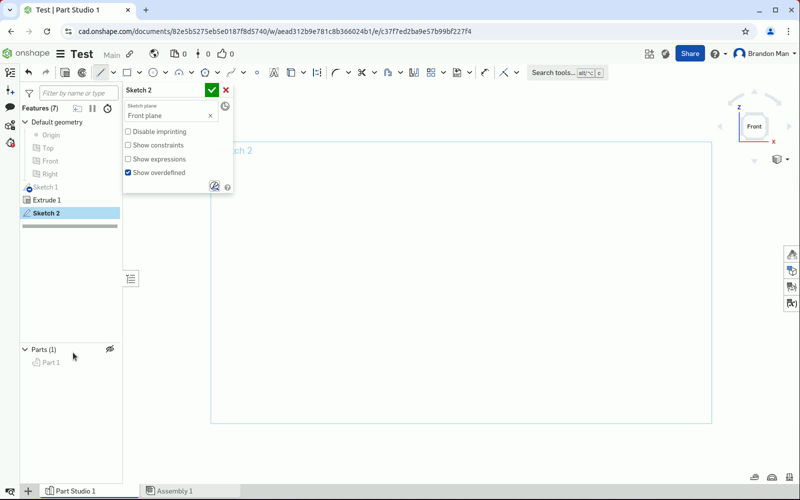
key_down(shift)
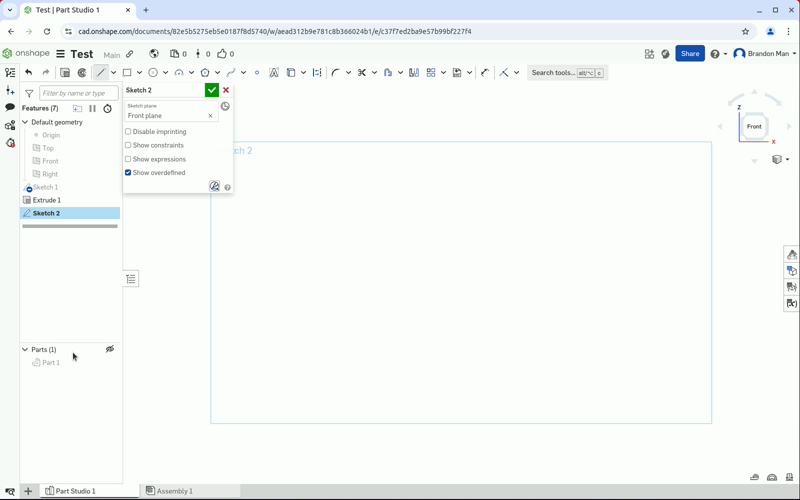
mouse_move(423, 282)
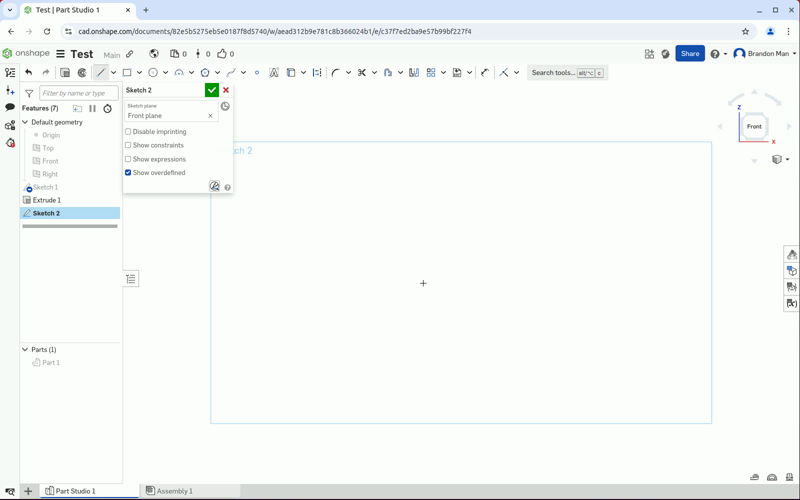
click(423, 282)
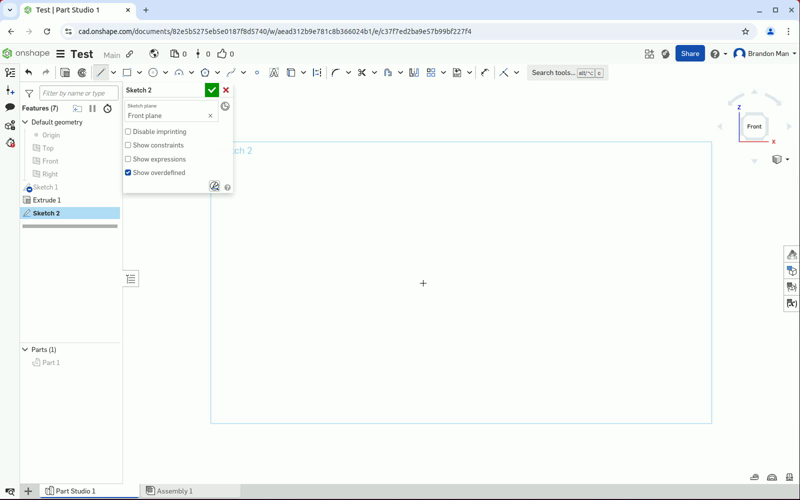
key_up(shift)
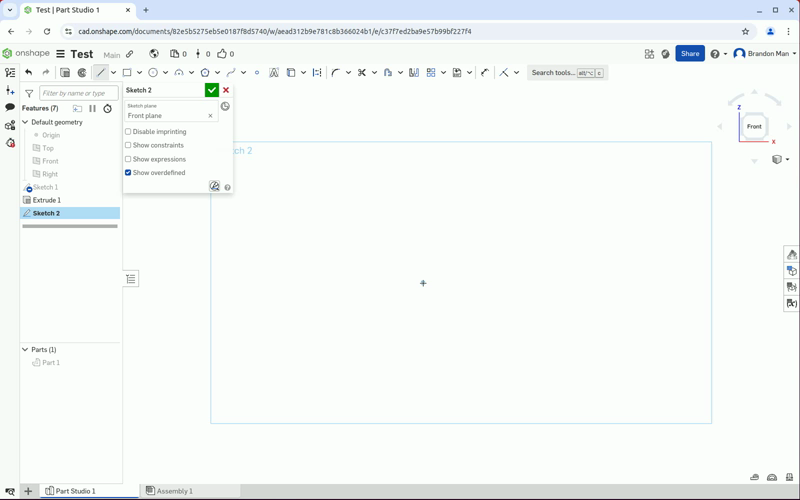
key_down(shift)
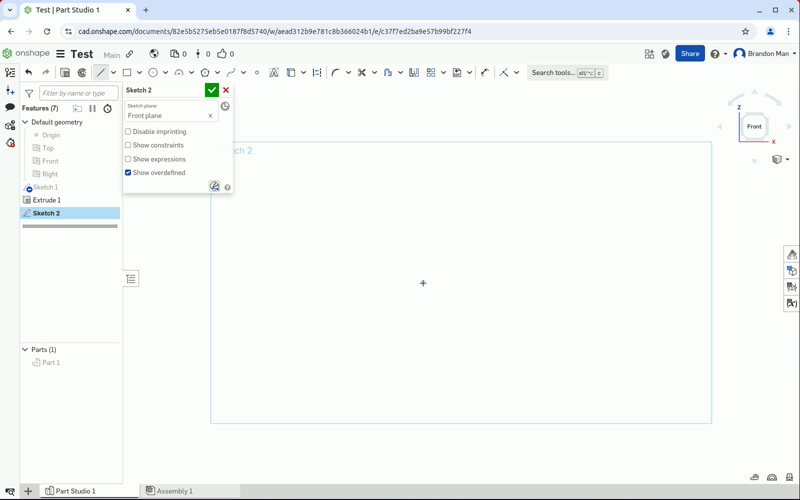
mouse_move(453, 282)
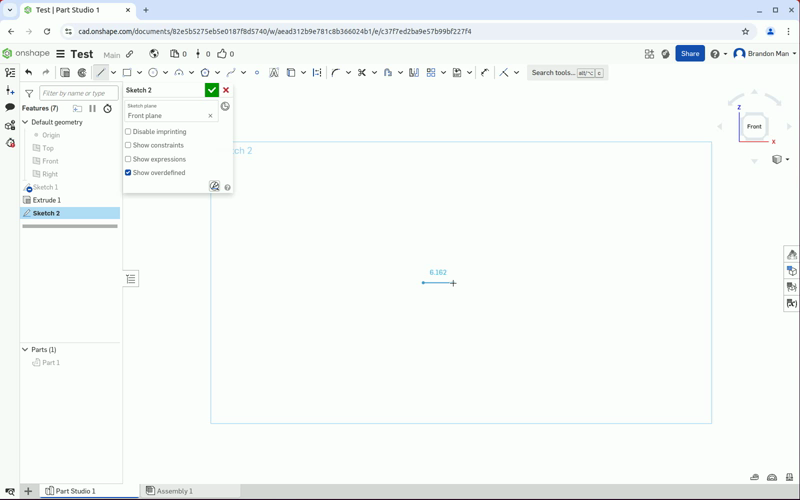
mouse_move(461, 282)
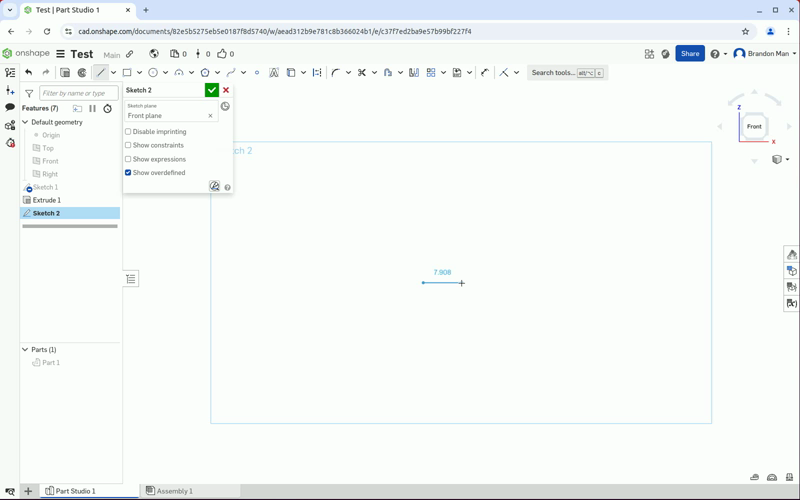
click(461, 282)
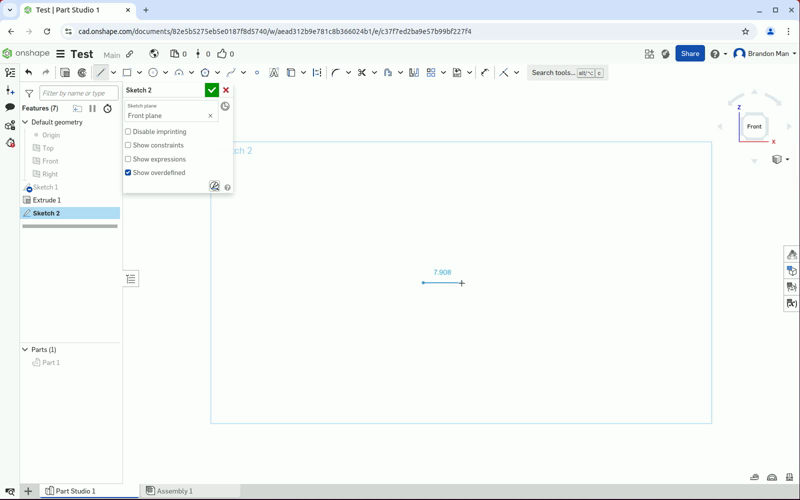
key_up(shift)
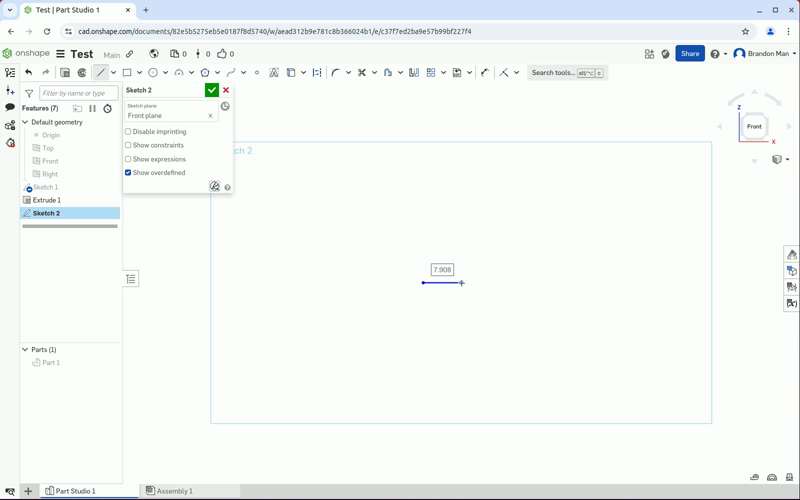
key_down(shift)
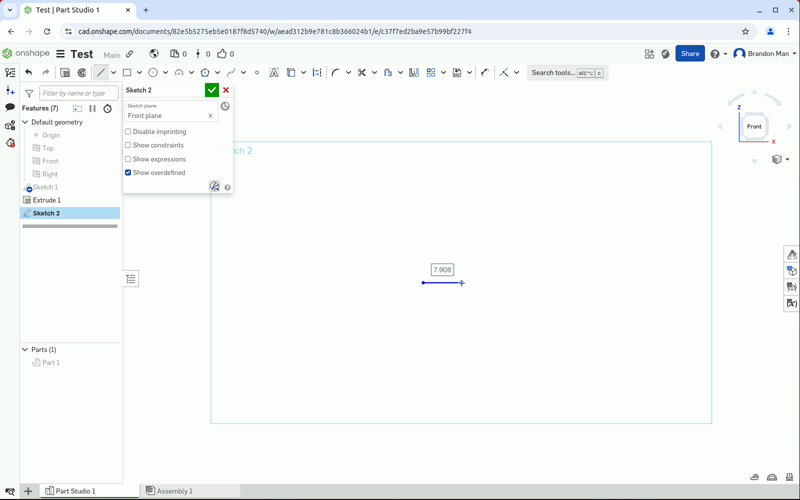
mouse_move(491, 282)
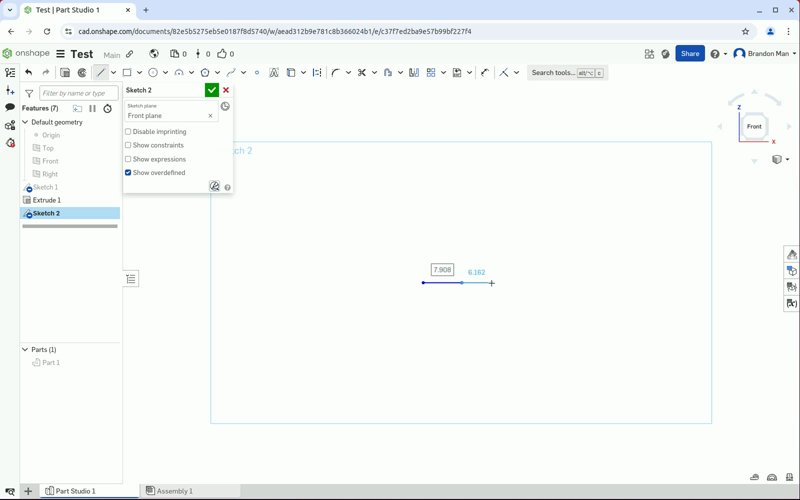
mouse_move(461, 244)
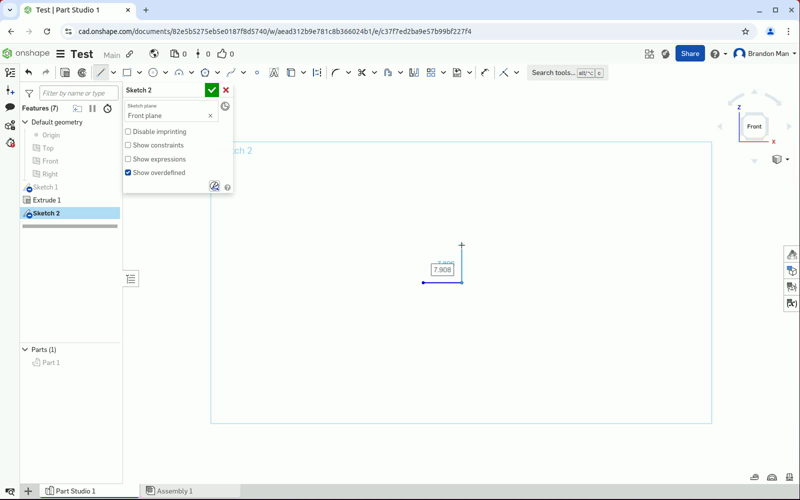
click(461, 244)
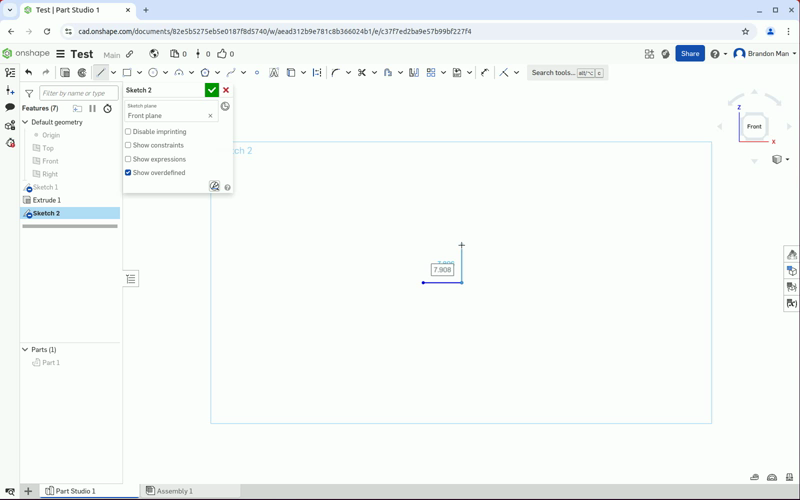
key_up(shift)
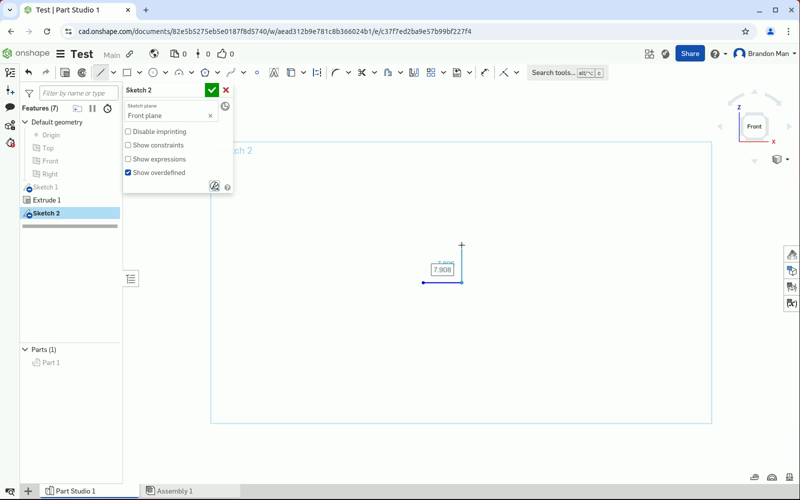
key_down(shift)
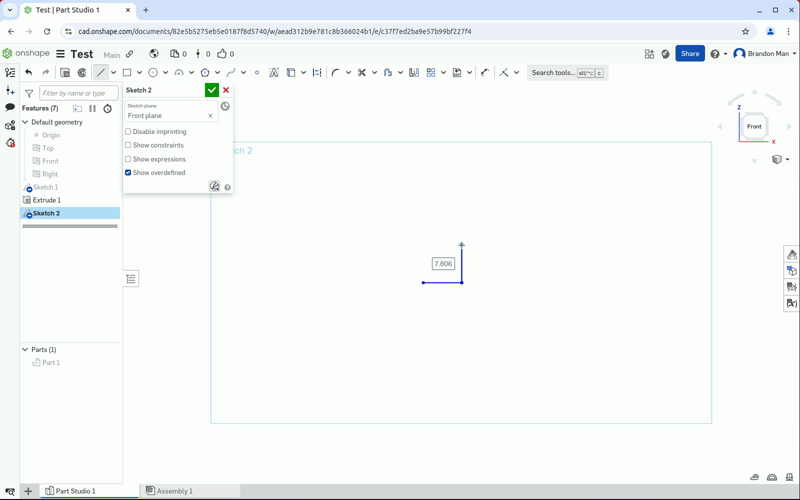
mouse_move(491, 244)
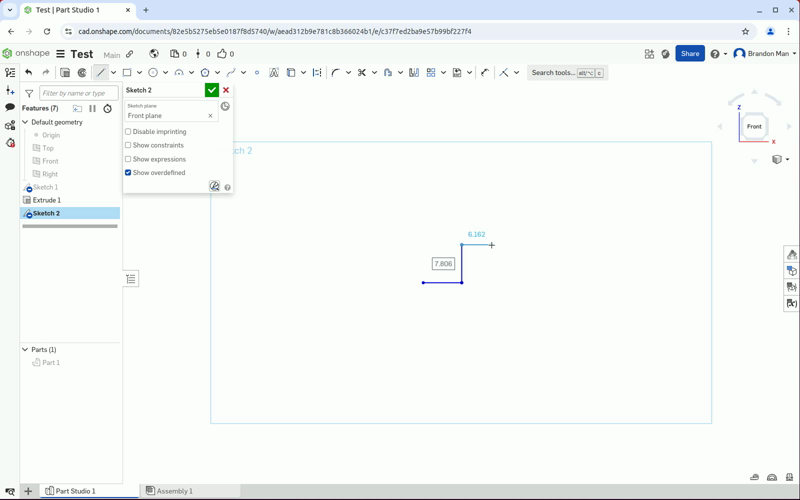
mouse_move(423, 244)
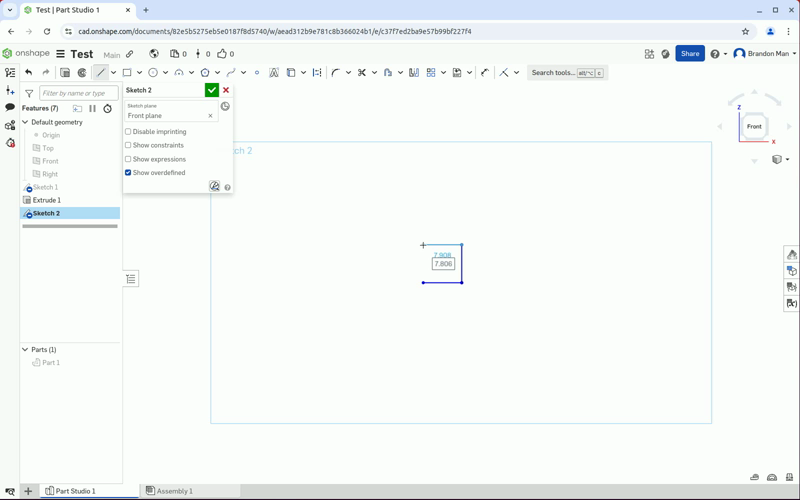
click(423, 244)
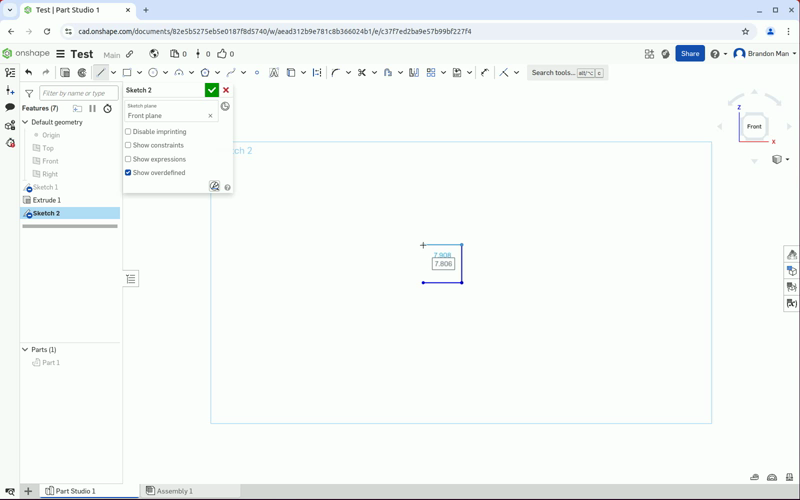
key_up(shift)
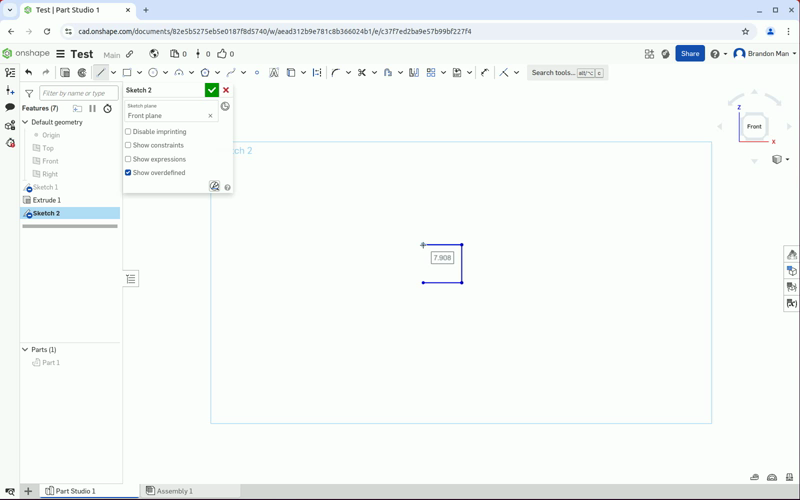
mouse_move(453, 244)
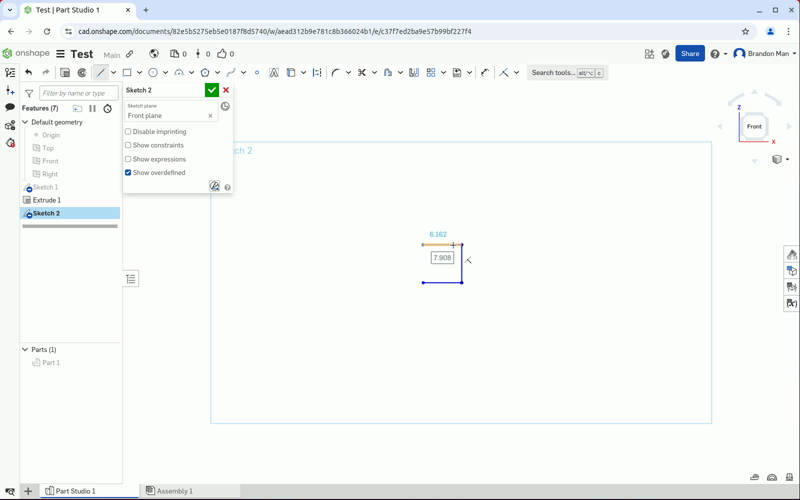
key_down(shift)
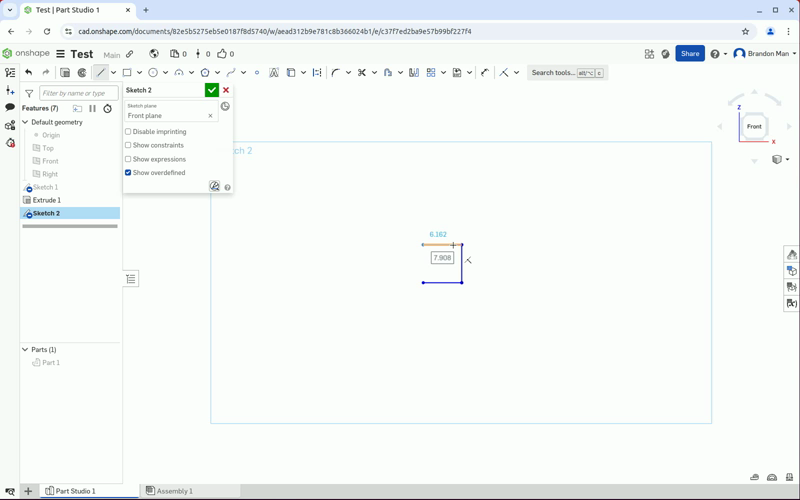
mouse_move(423, 282)
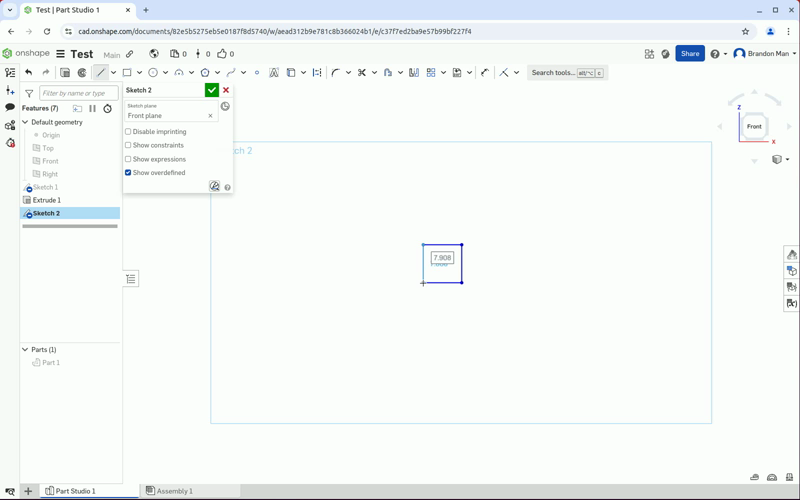
key_up(shift)
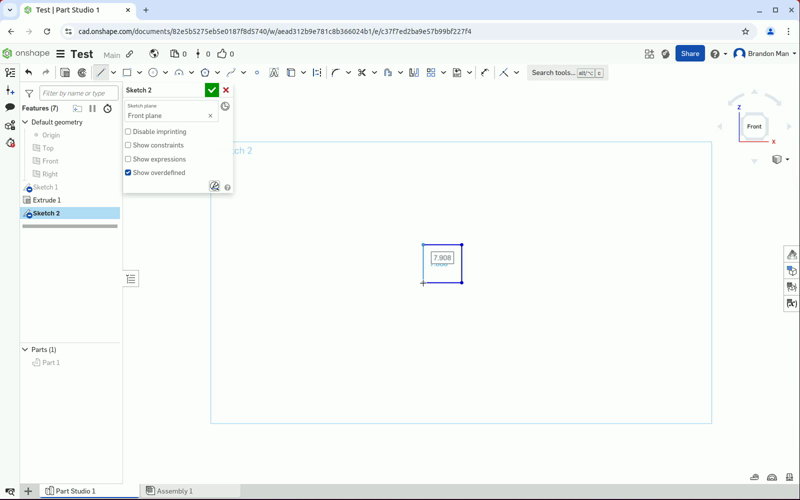
click(423, 282)
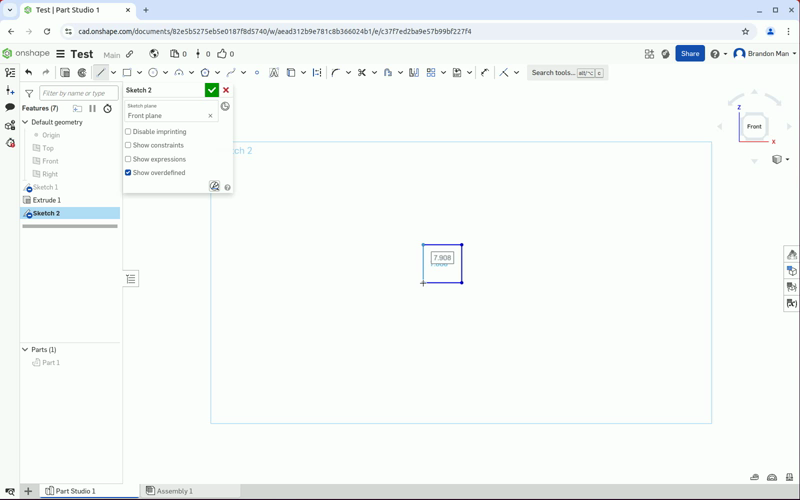
key(esc)
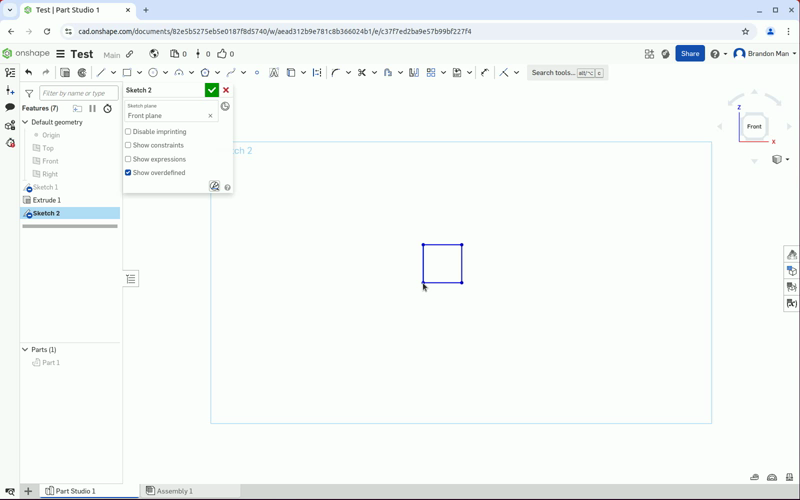
mouse_move(430, 251)
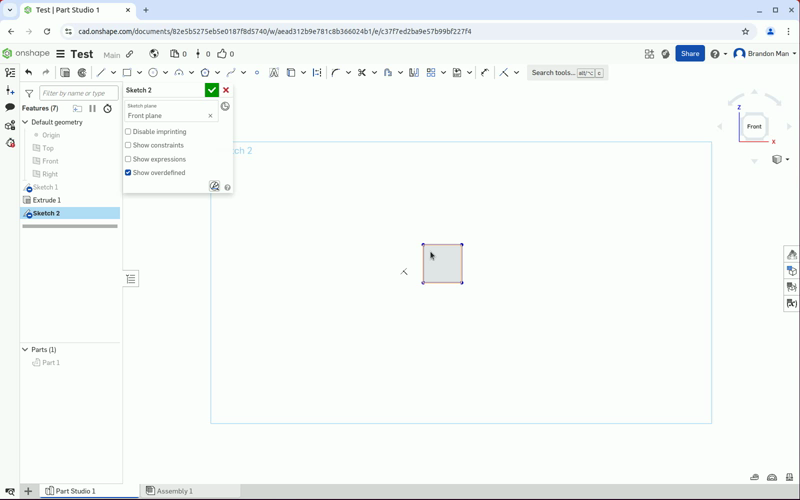
scroll(6)
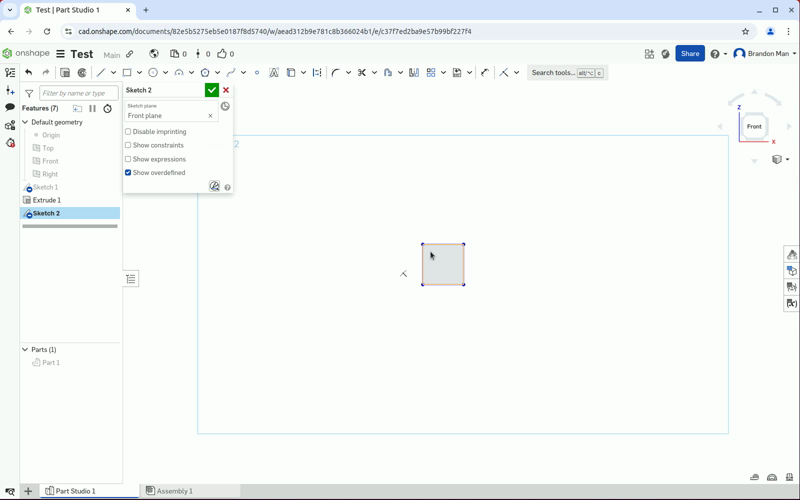
scroll(6)
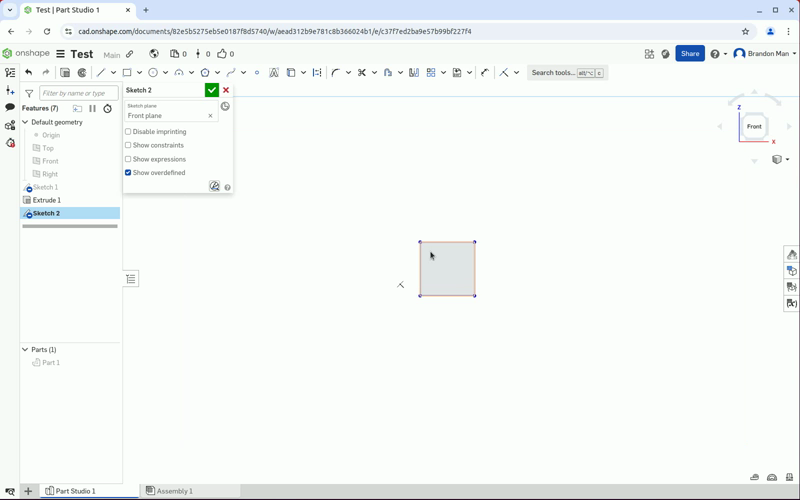
scroll(6)
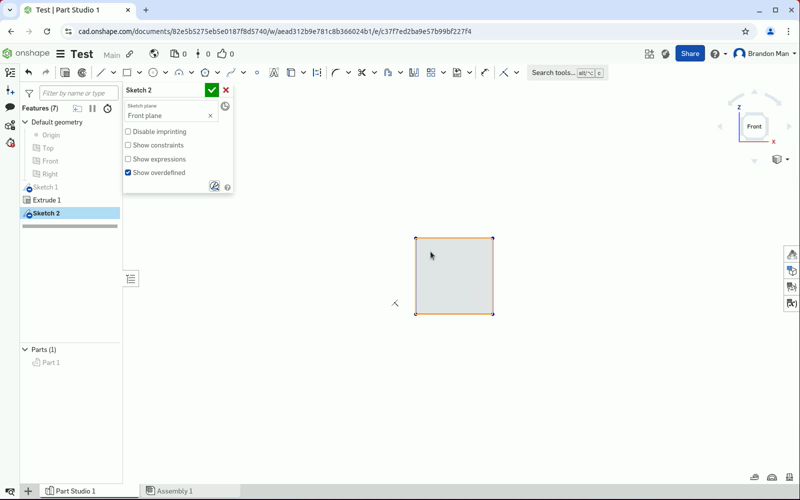
scroll(6)
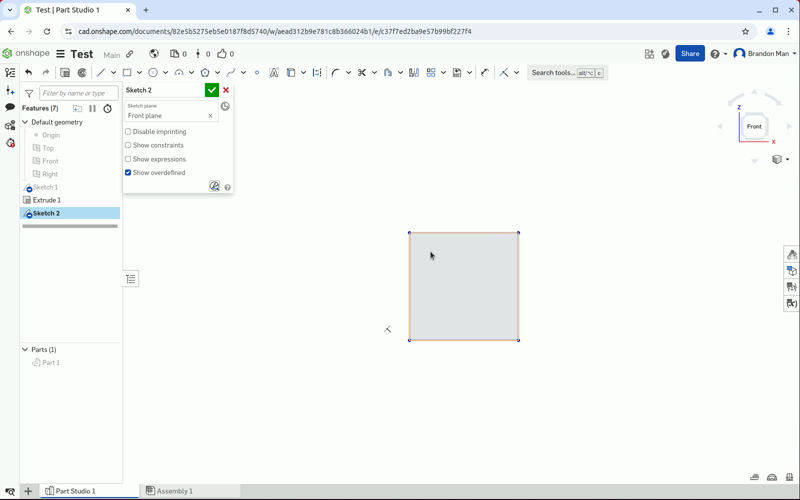
scroll(6)
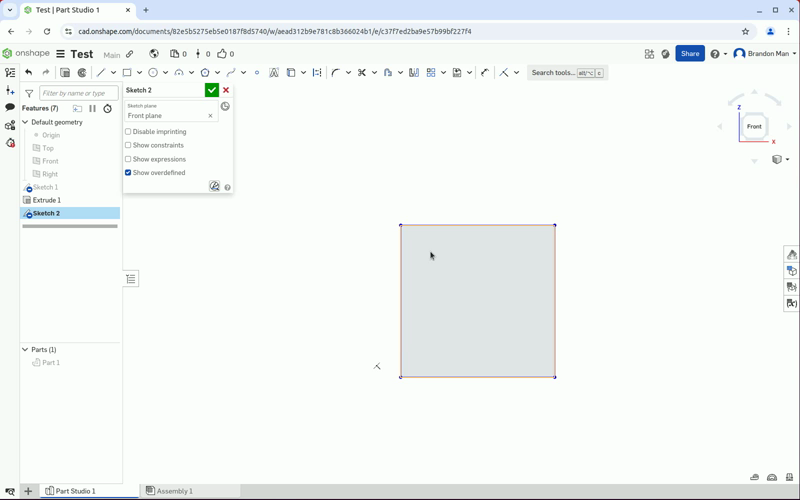
scroll(6)
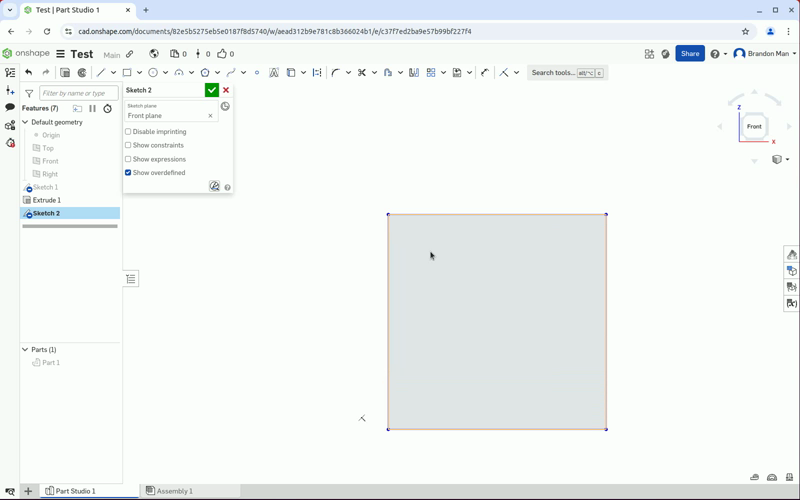
scroll(6)
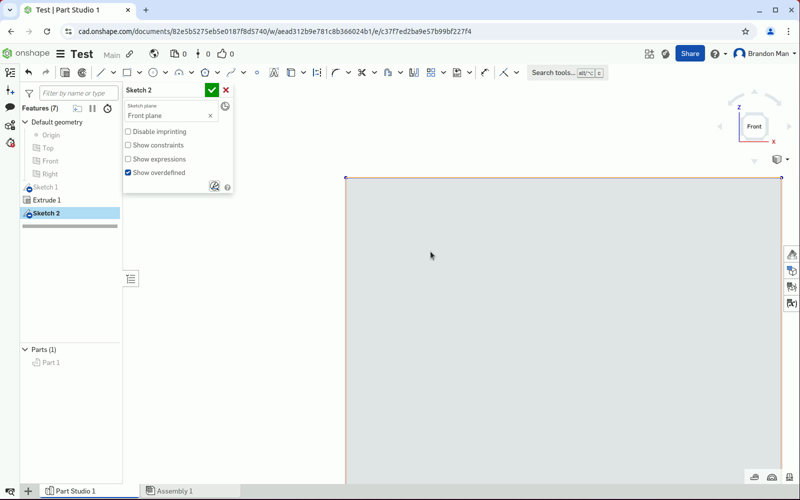
click(430, 251)
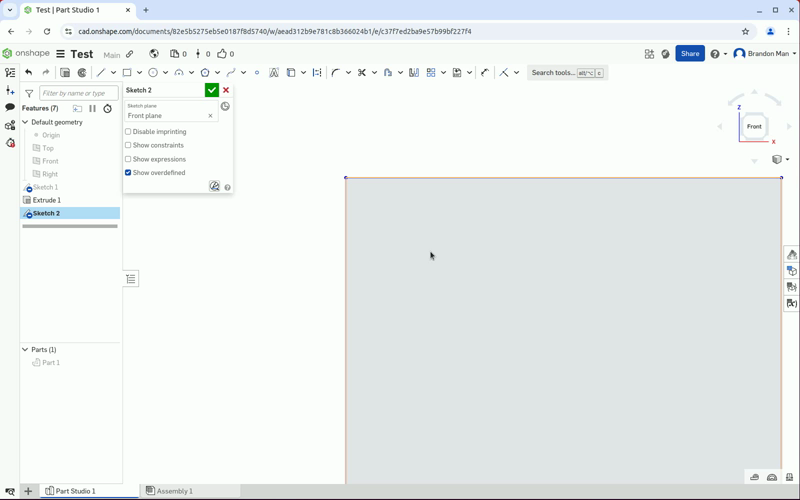
scroll(-6)
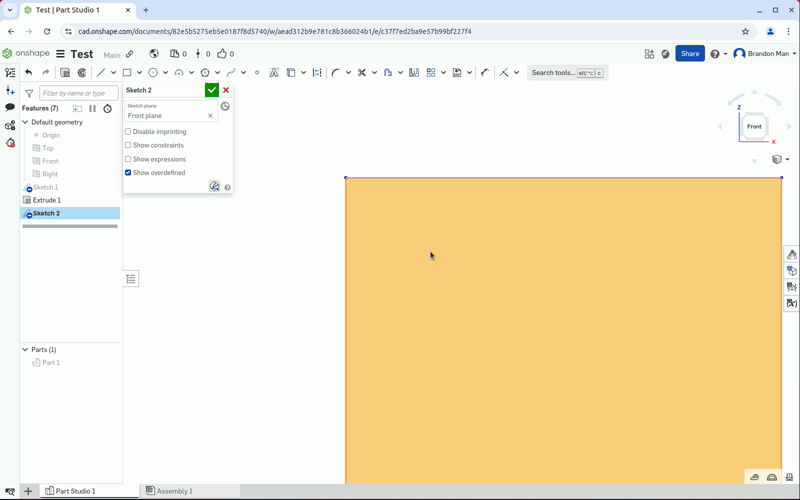
scroll(-6)
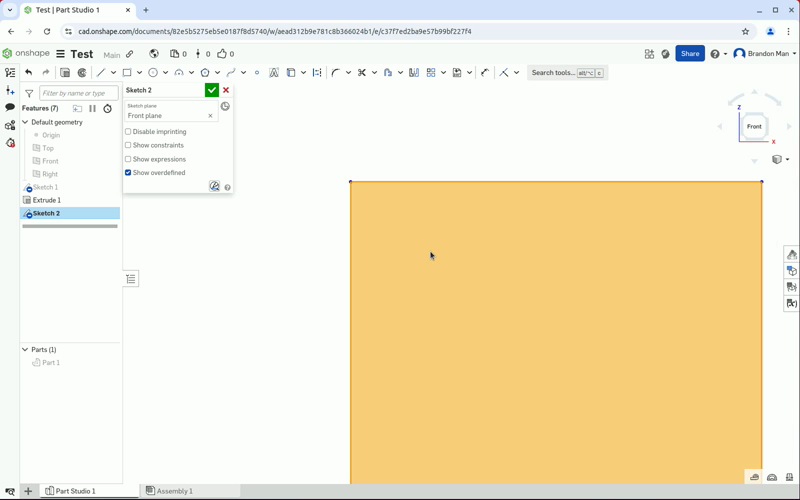
scroll(-6)
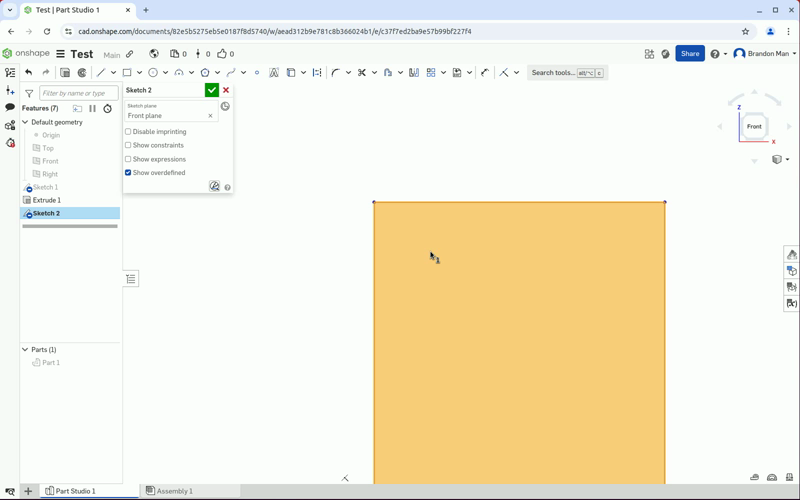
scroll(-6)
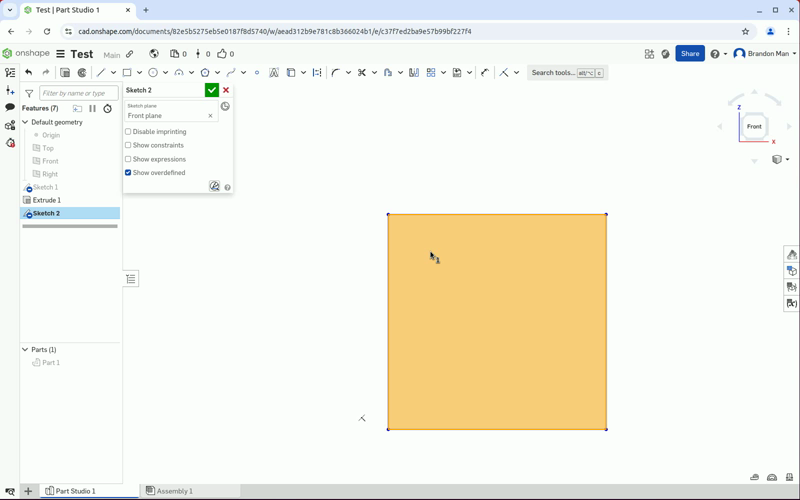
scroll(-6)
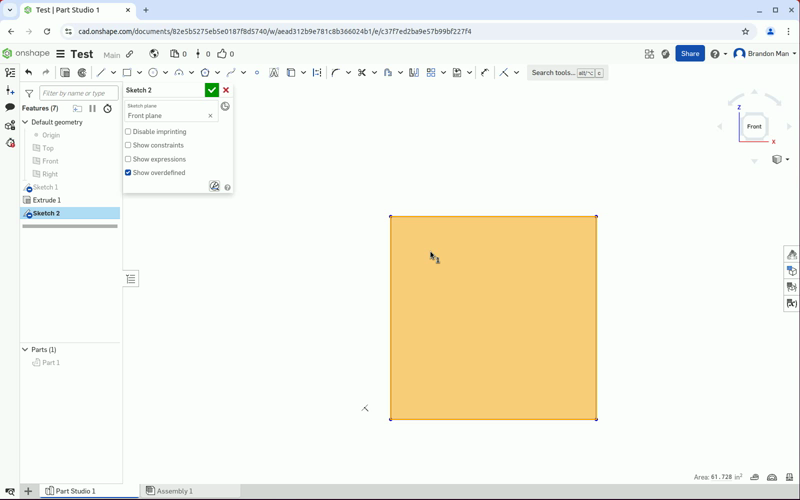
scroll(-6)
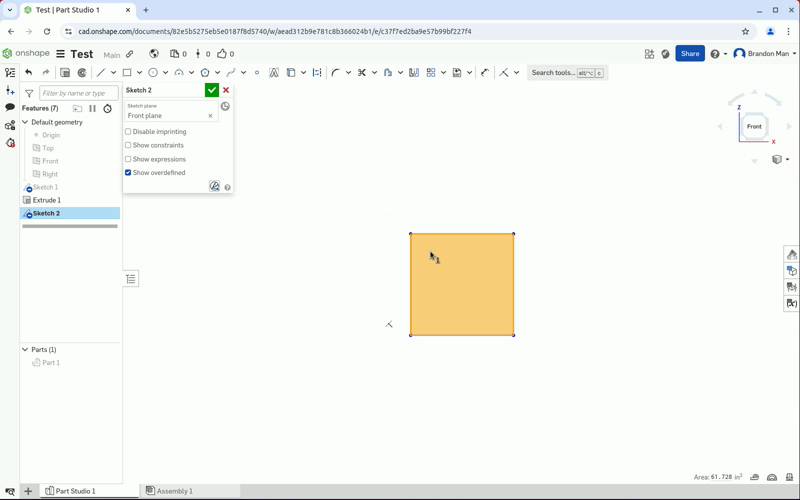
scroll(-6)
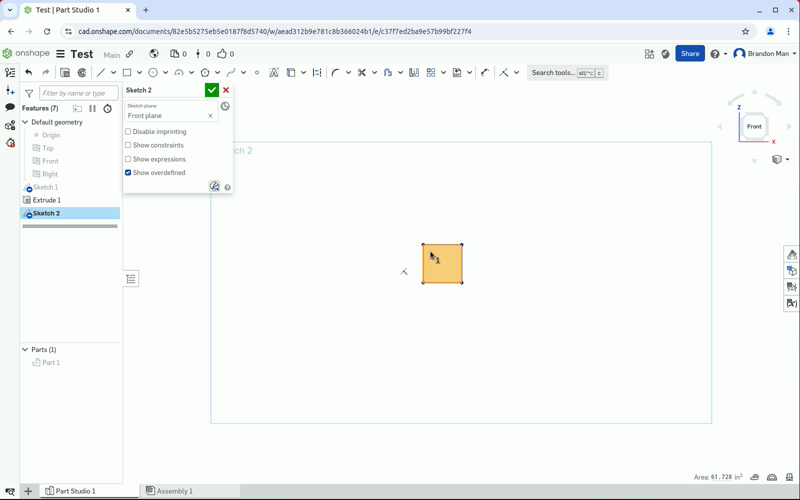
mouse_move(73, 352)
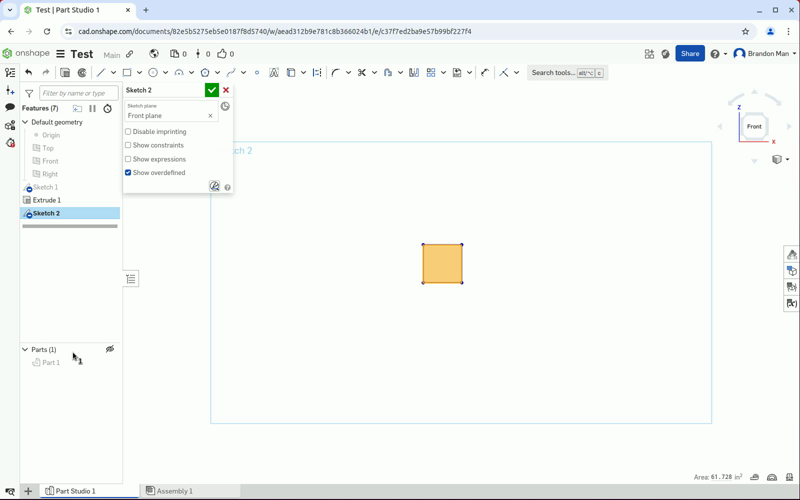
key(shift+y)
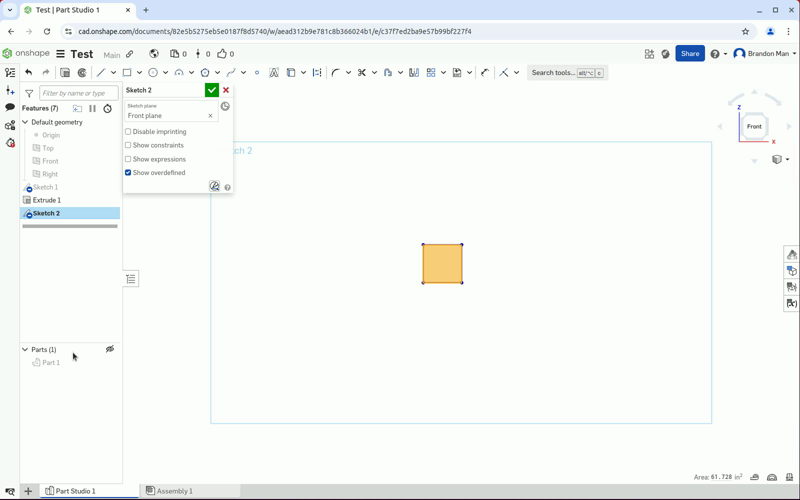
key(shift+e)
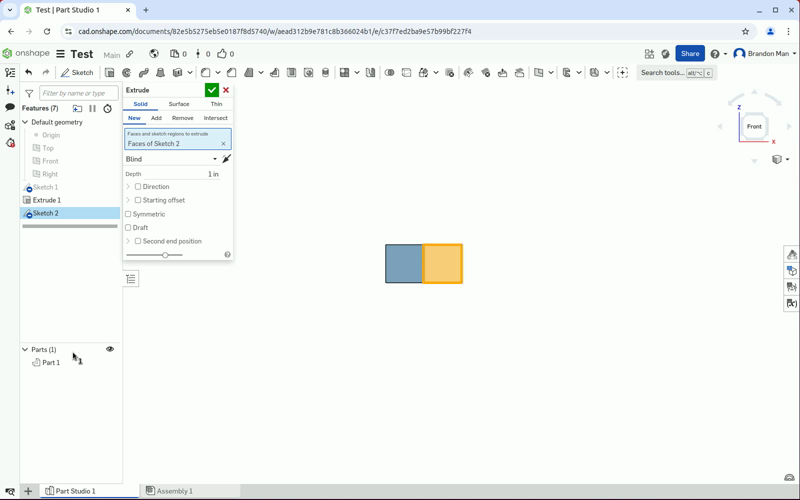
mouse_move(143, 106)
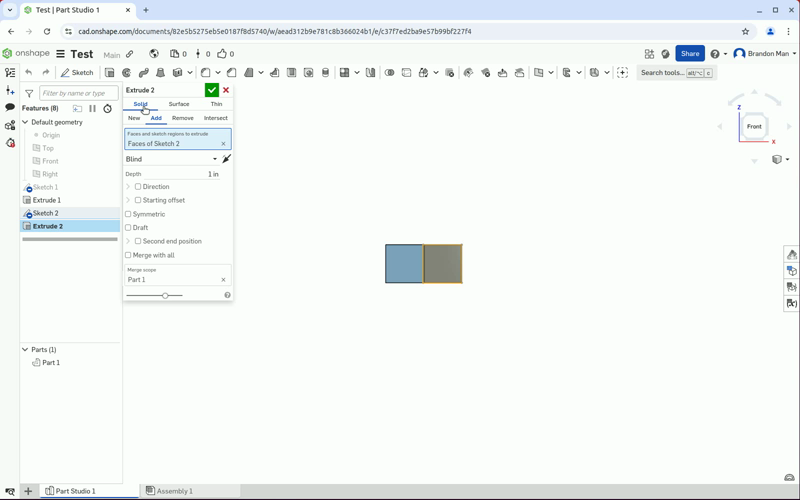
click(143, 106)
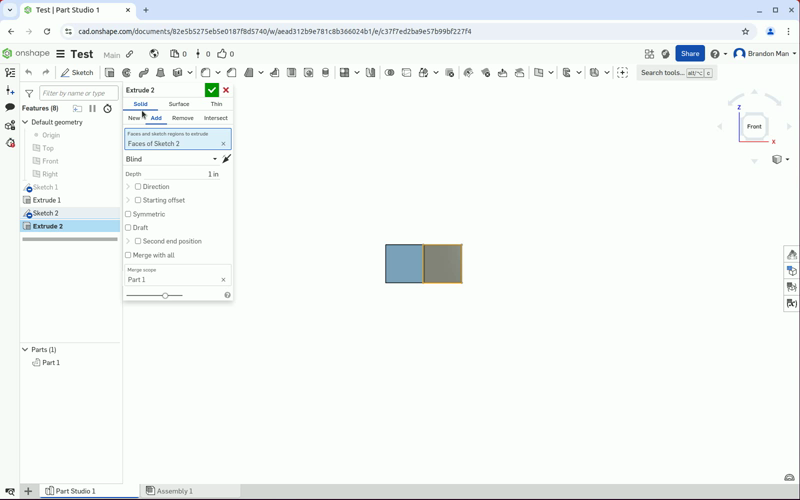
mouse_move(137, 120)
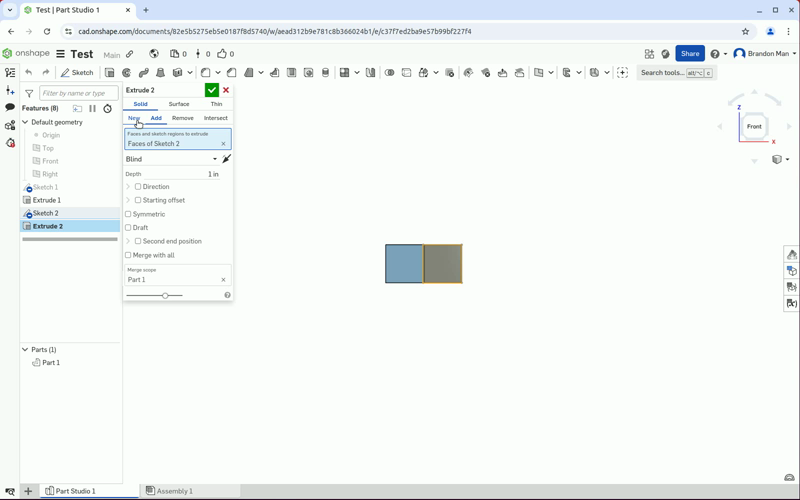
click(137, 120)
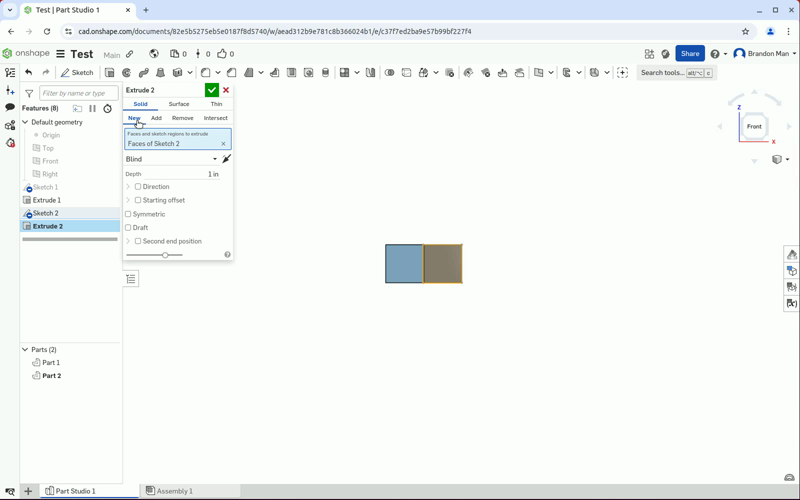
key(tab, 4)
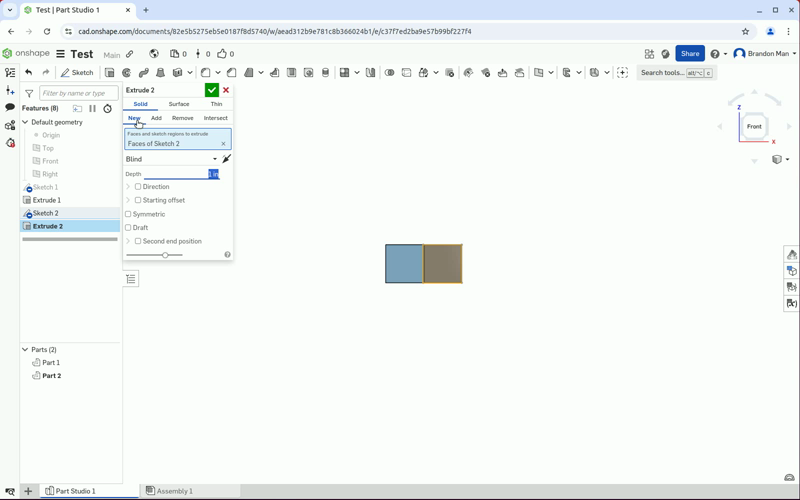
text(7.703)
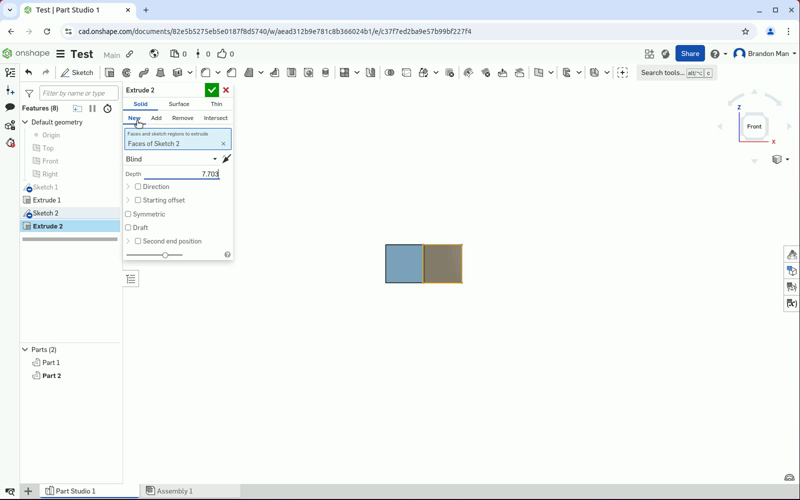
key(enter)
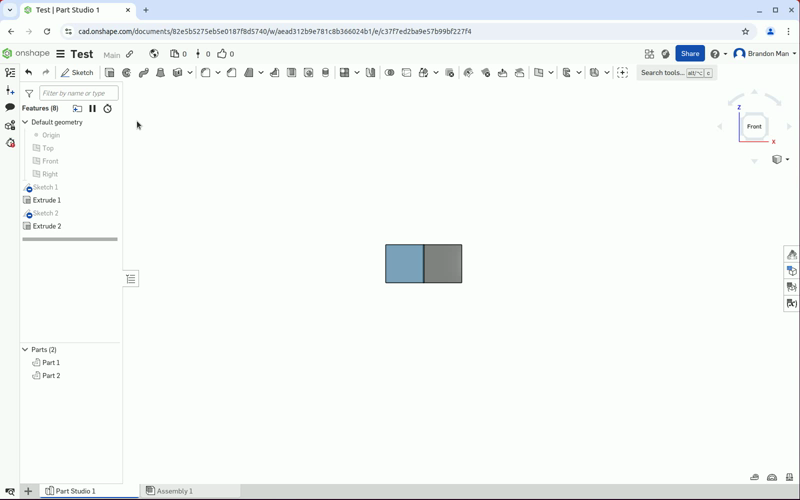
key(shift+h)
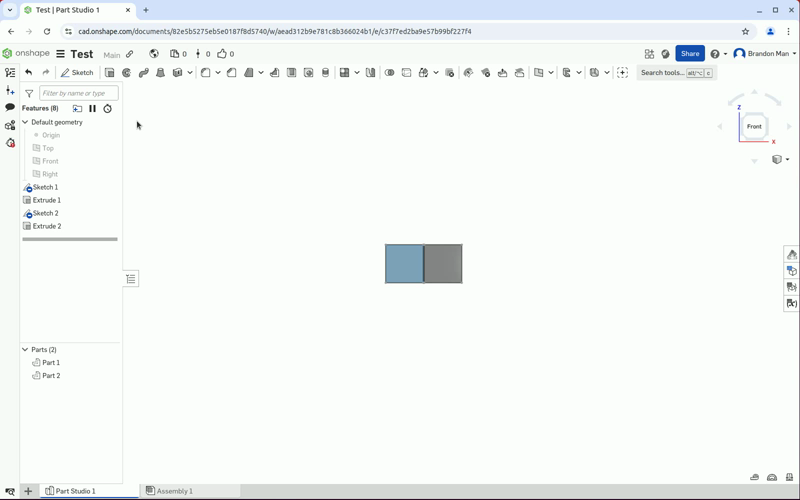
key(shift+h)
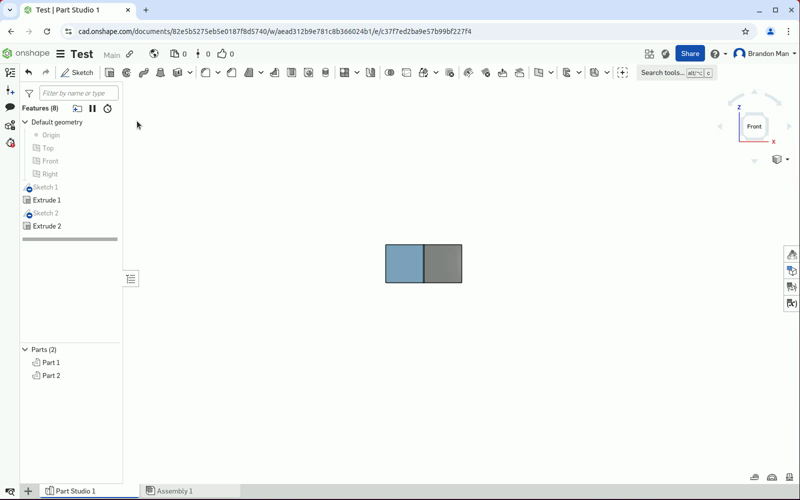
mouse_move(73, 189)
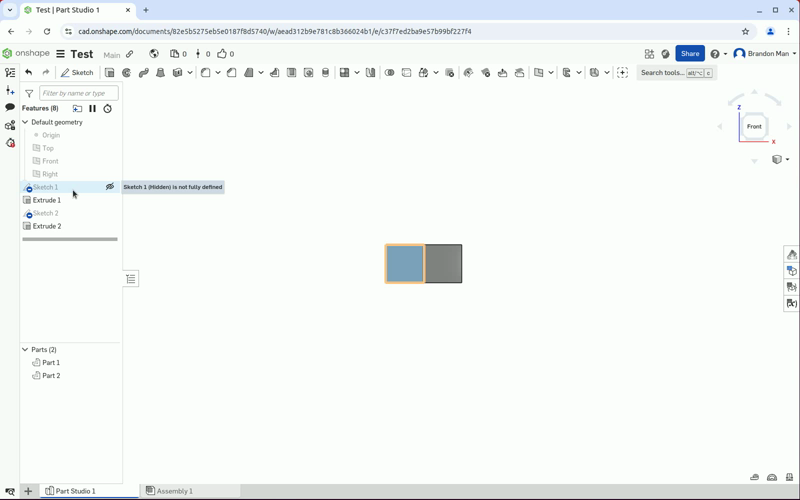
click(73, 189)
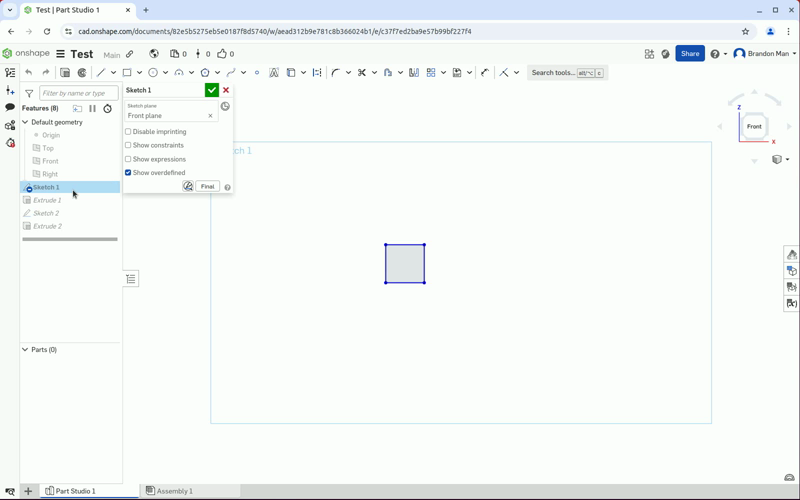
mouse_move(229, 92)
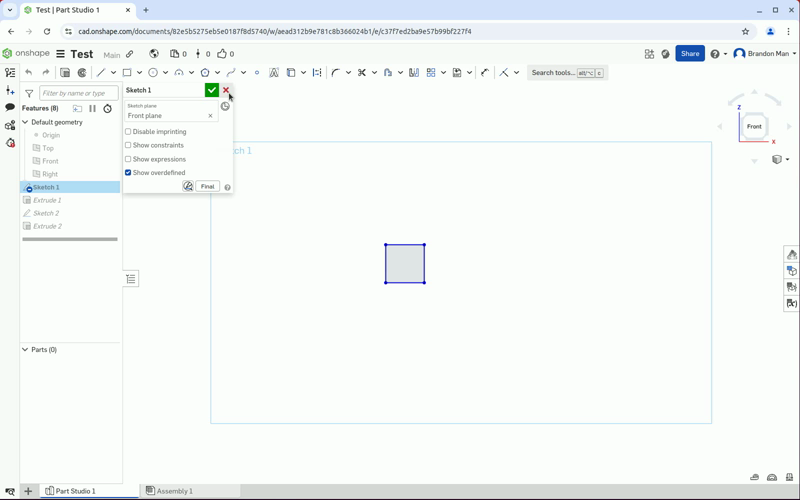
click(229, 92)
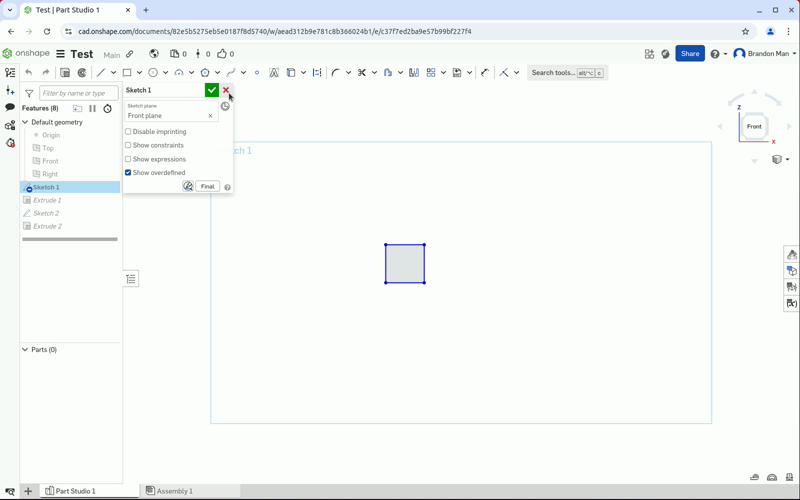
key(shift+s)
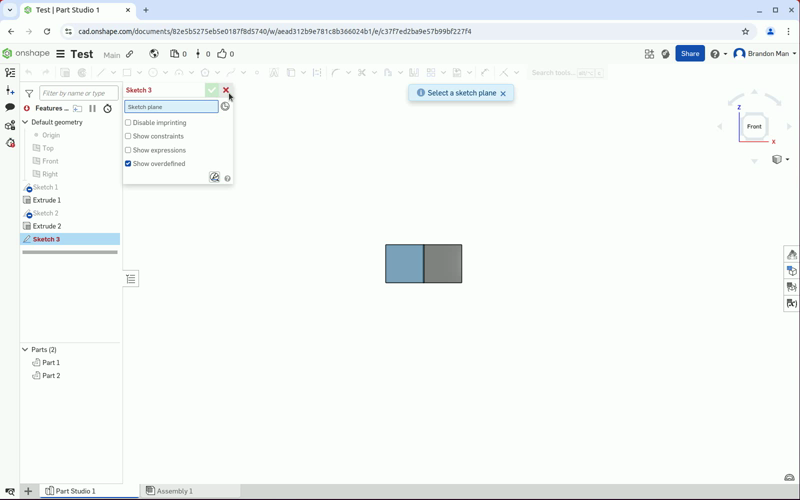
mouse_move(73, 163)
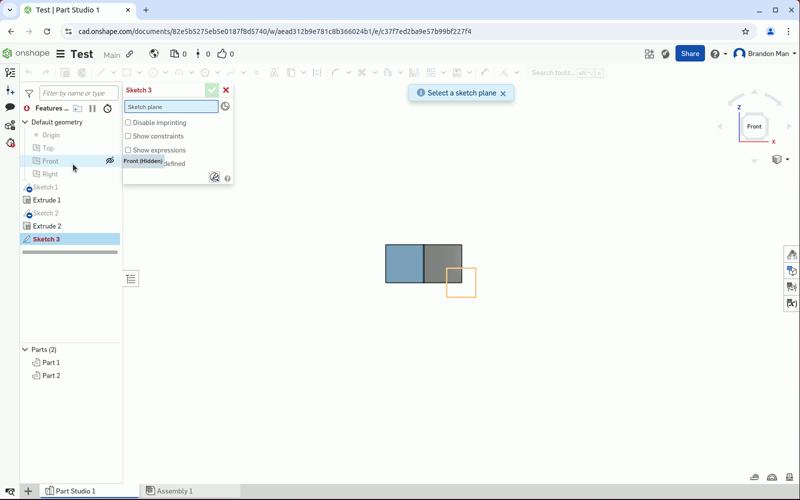
click(73, 163)
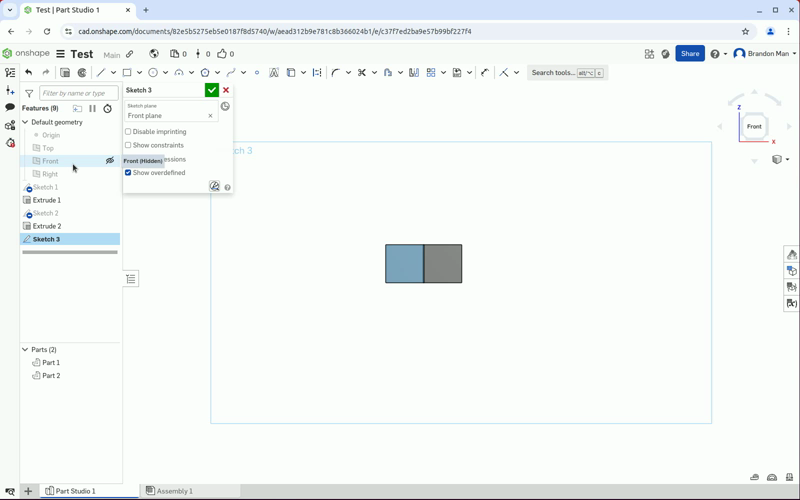
mouse_move(73, 352)
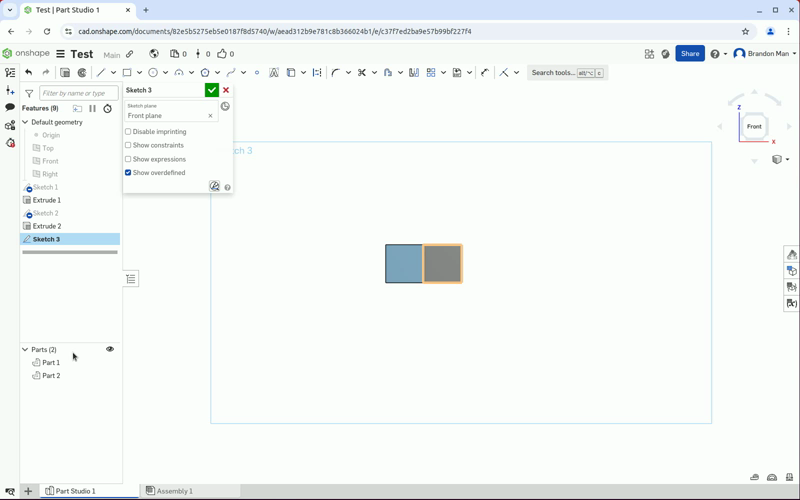
key(y)
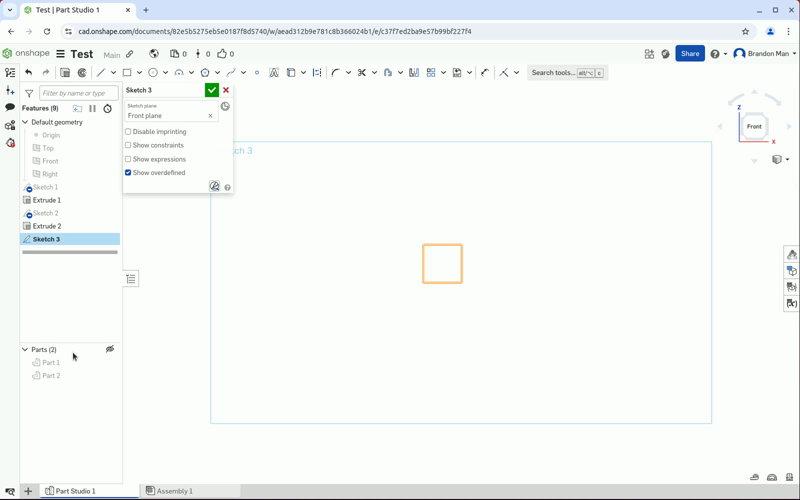
key(l)
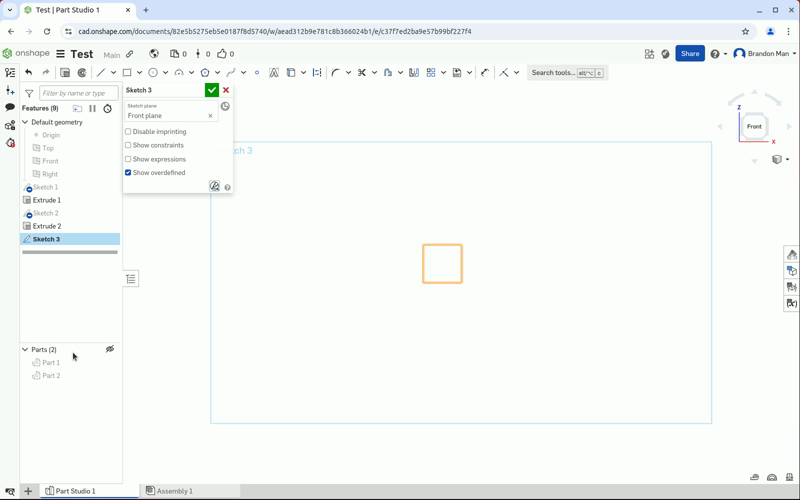
key_down(shift)
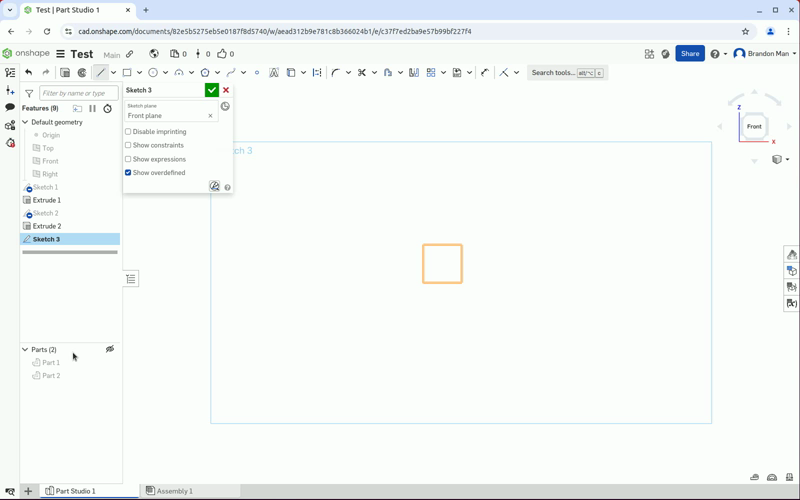
mouse_move(423, 245)
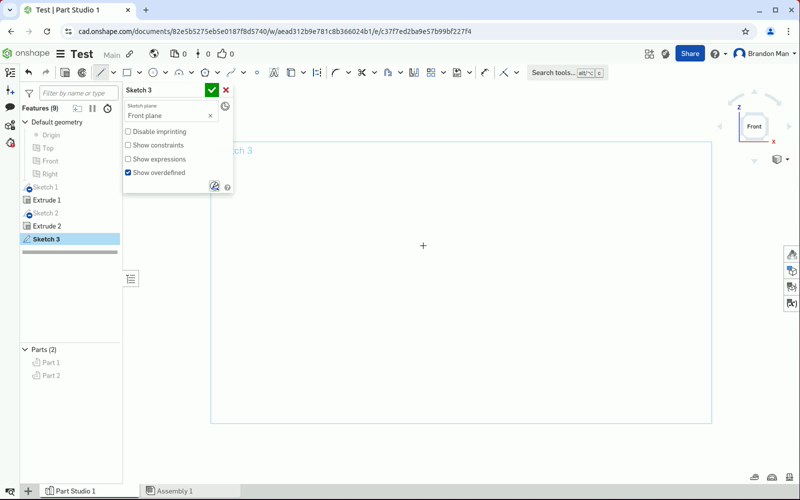
click(423, 245)
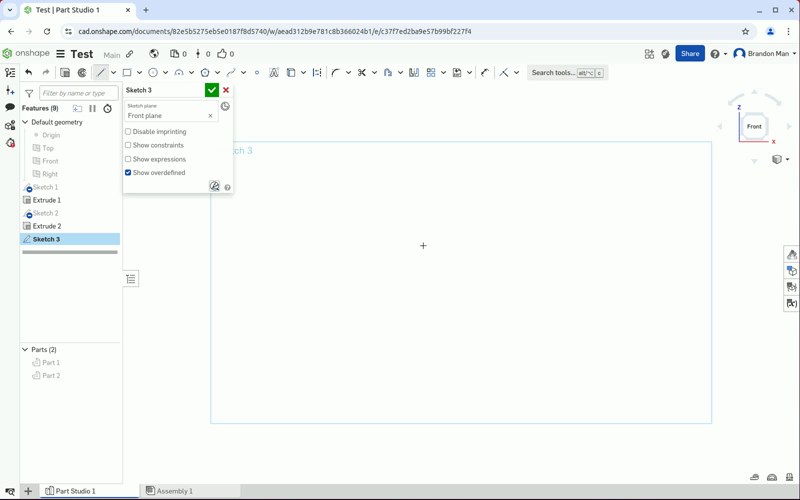
key_up(shift)
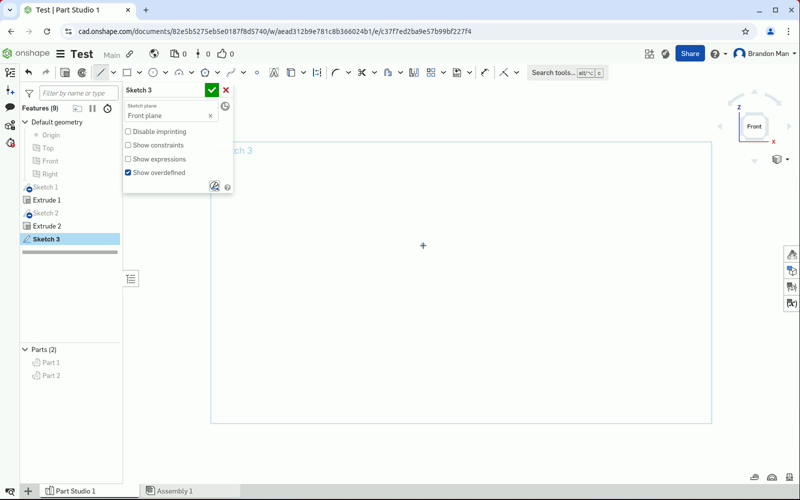
key_down(shift)
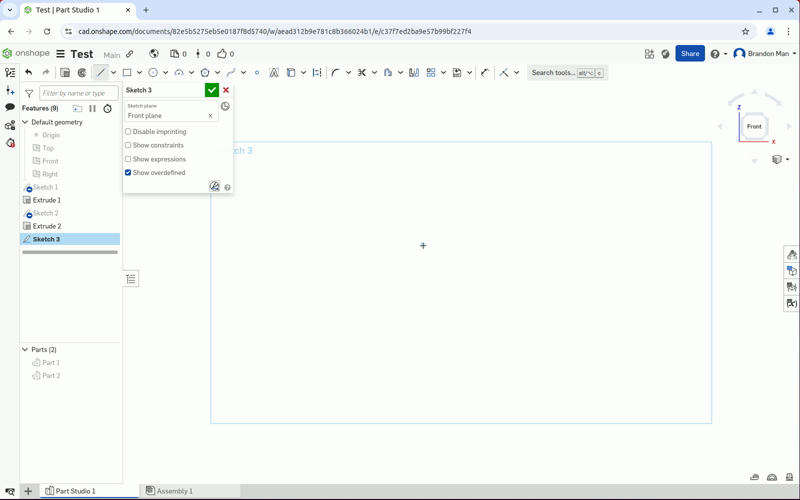
mouse_move(453, 245)
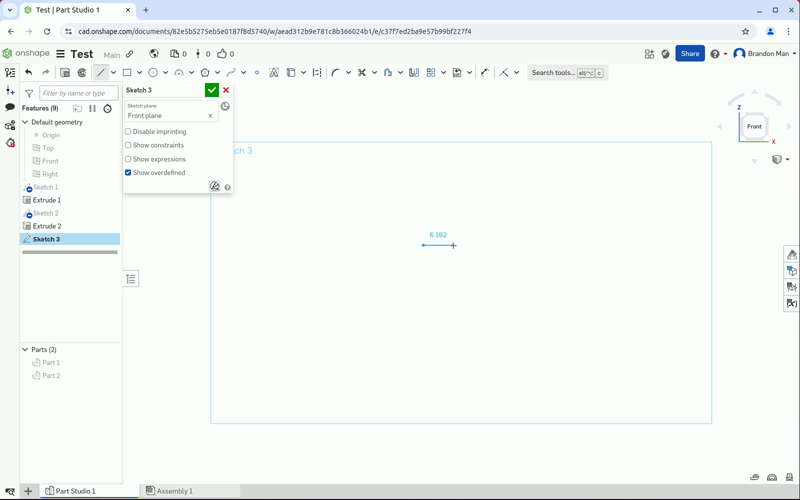
mouse_move(461, 245)
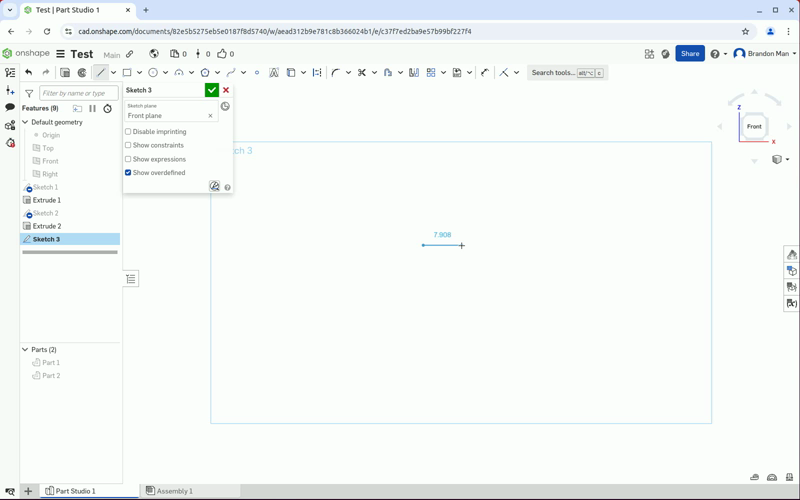
click(461, 245)
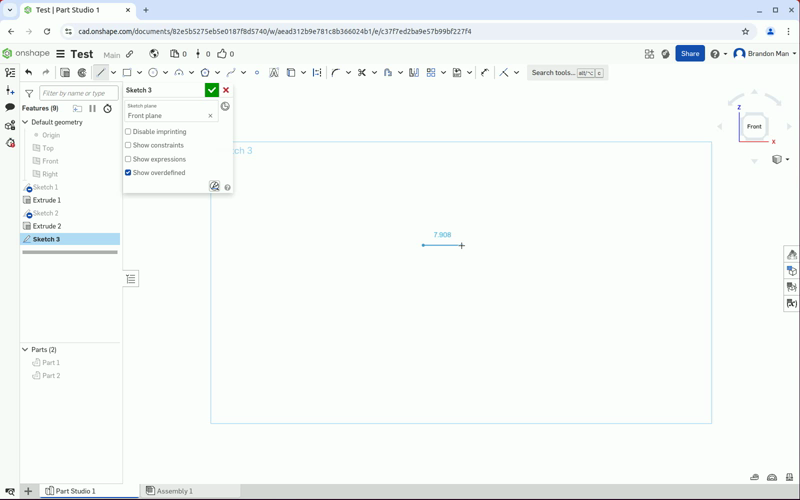
key_up(shift)
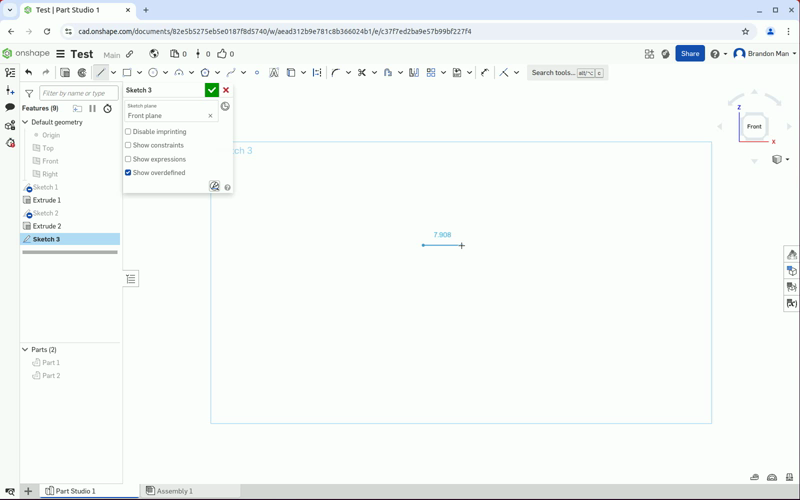
key_down(shift)
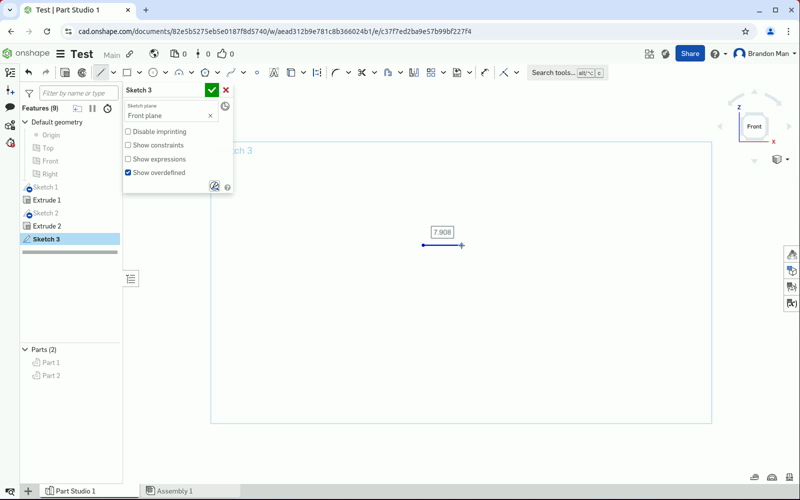
mouse_move(491, 245)
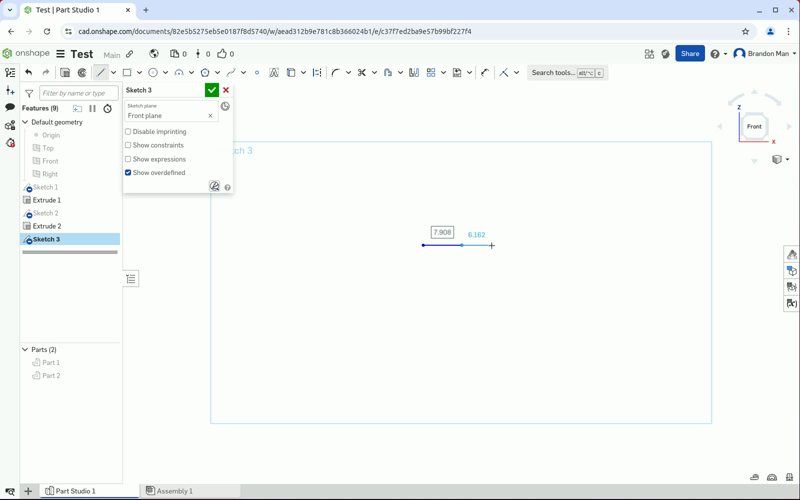
mouse_move(461, 207)
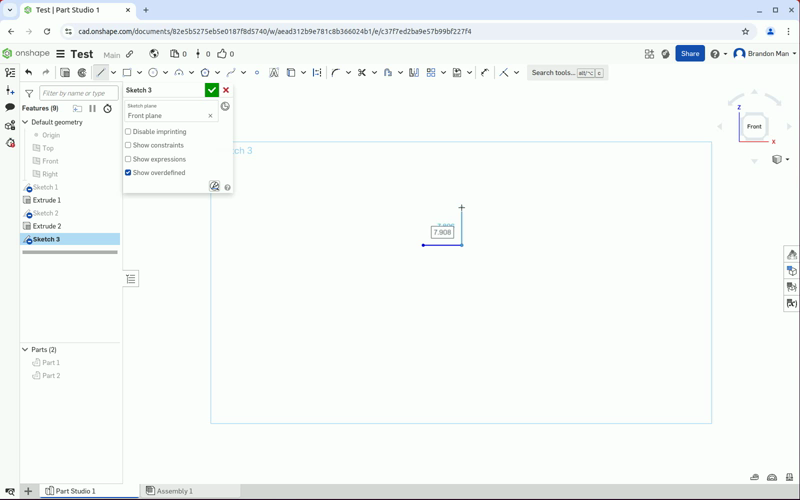
click(461, 207)
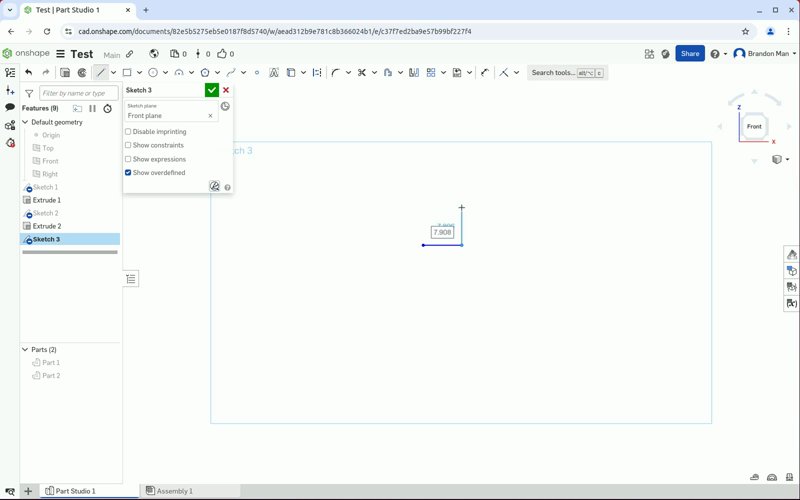
key_up(shift)
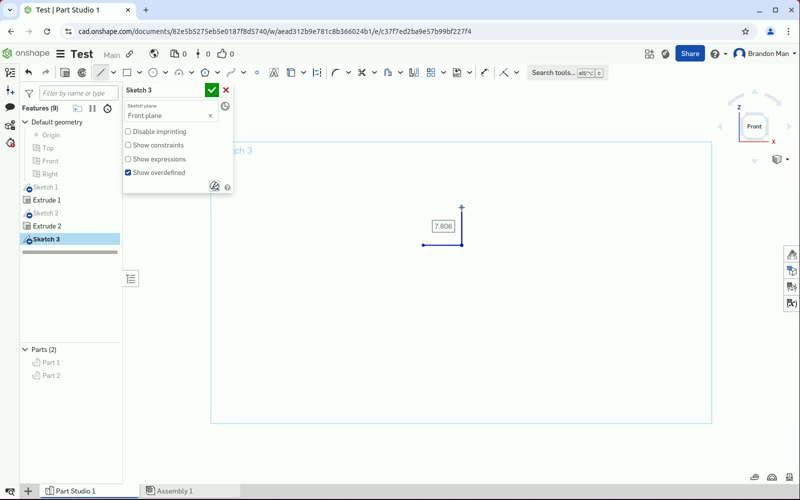
key_down(shift)
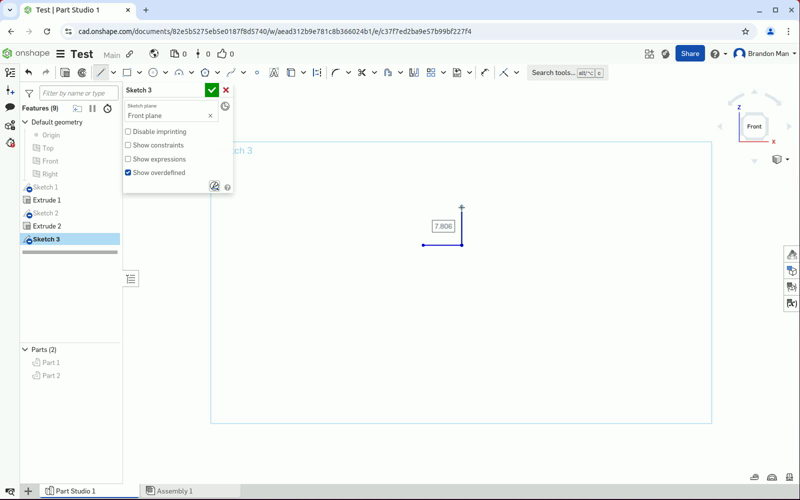
mouse_move(491, 207)
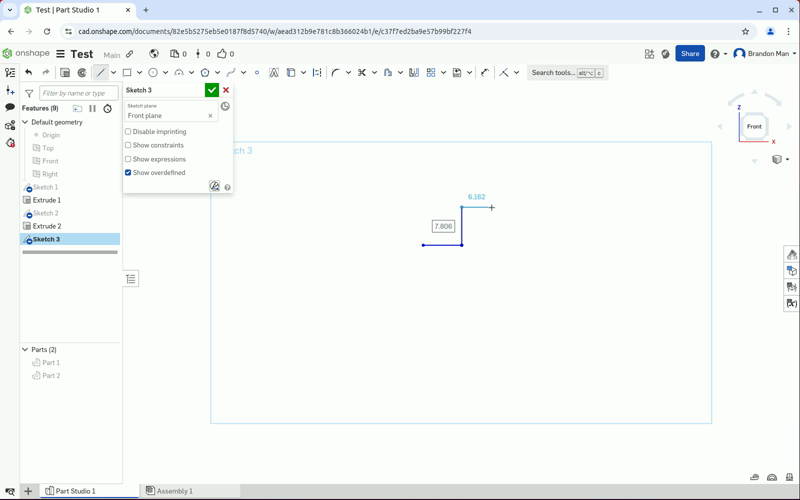
mouse_move(423, 207)
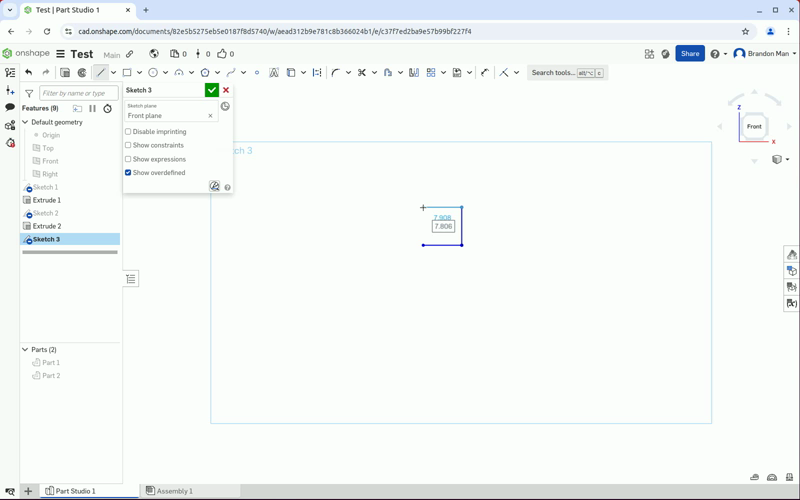
click(423, 207)
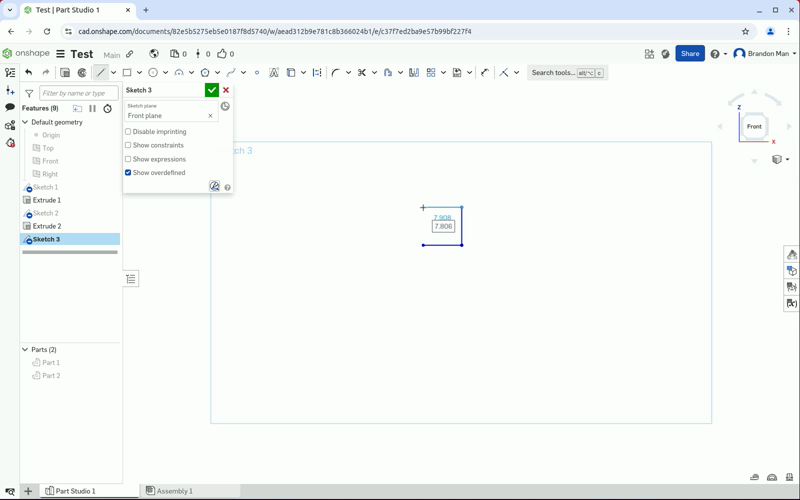
key_up(shift)
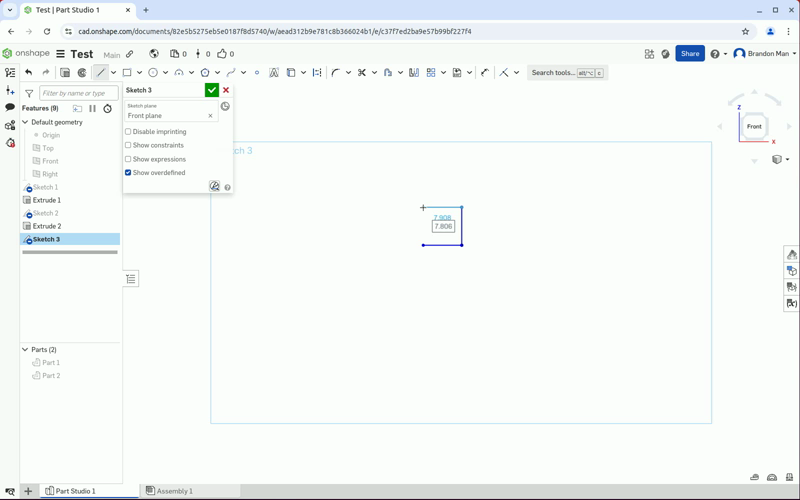
mouse_move(453, 207)
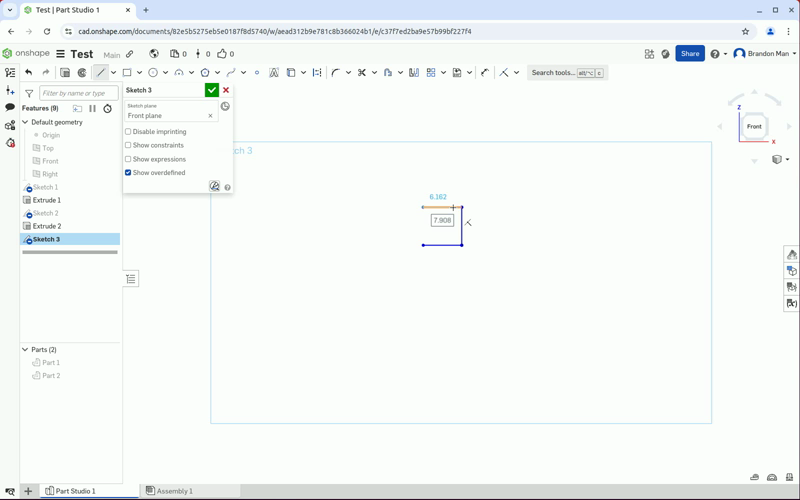
key_down(shift)
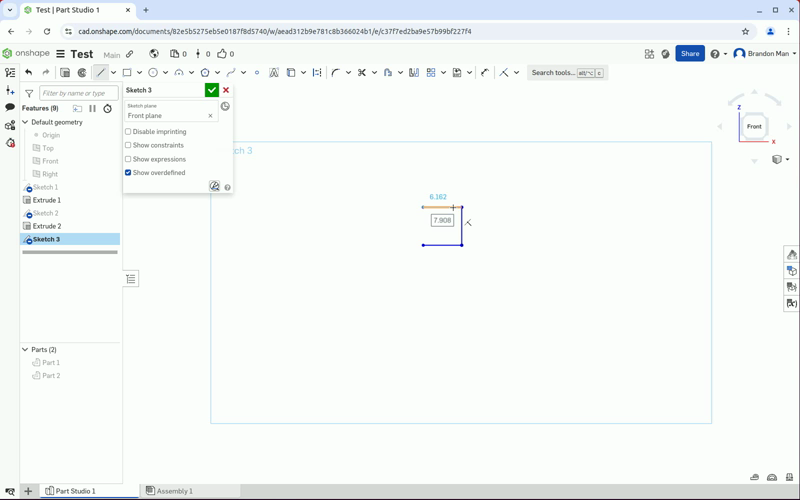
mouse_move(423, 245)
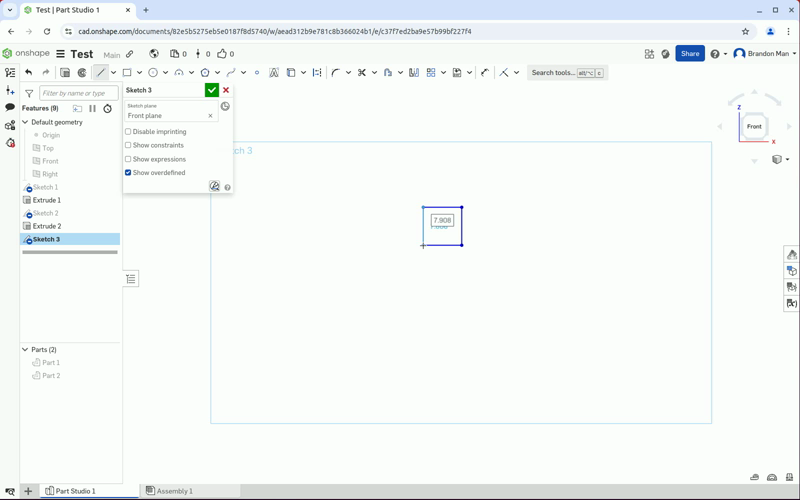
key_up(shift)
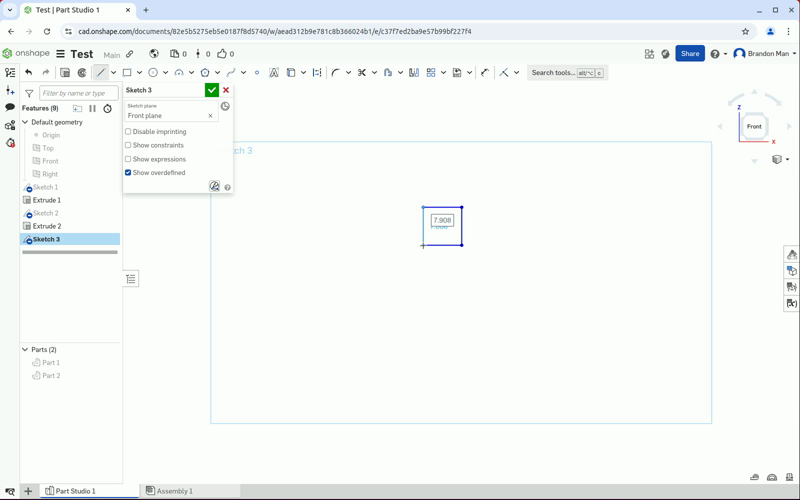
click(423, 245)
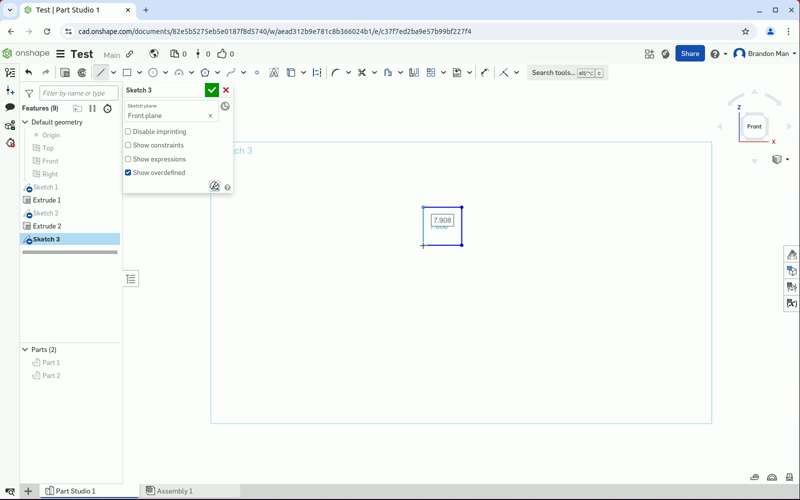
key(esc)
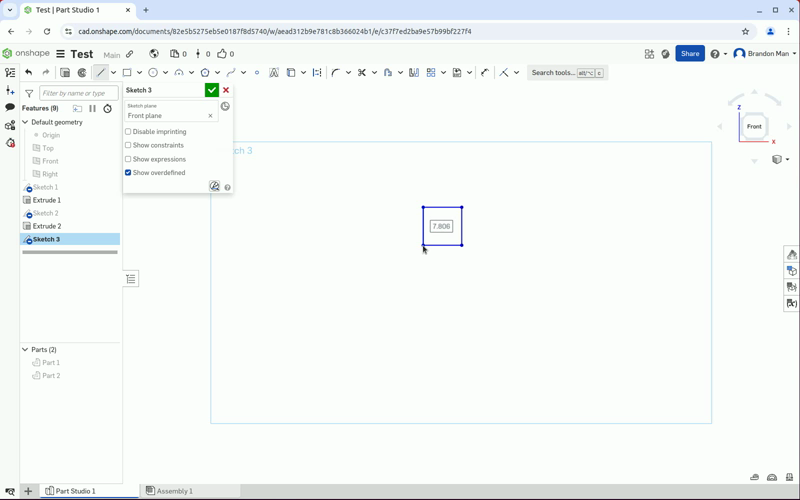
mouse_move(438, 238)
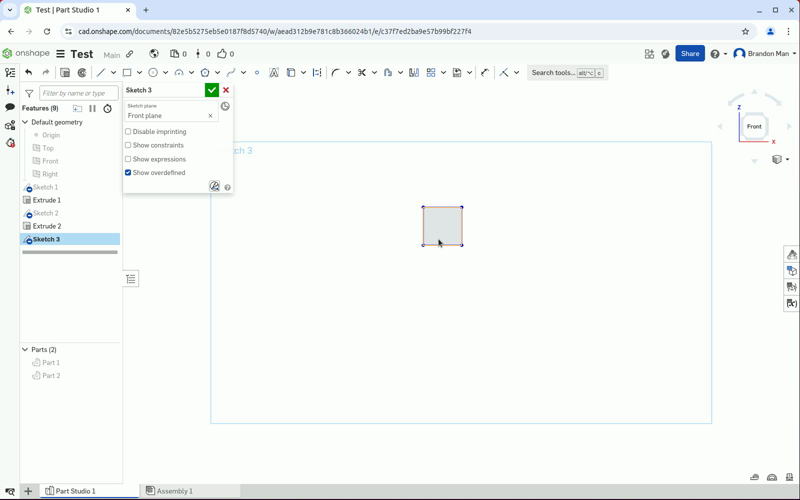
scroll(6)
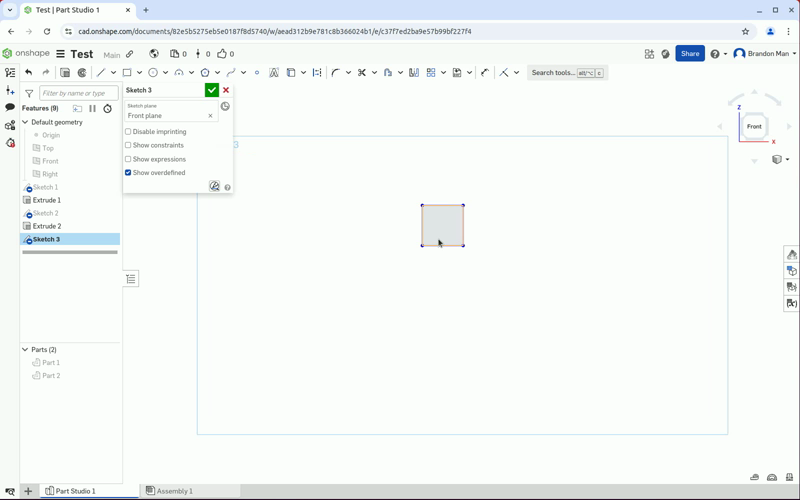
scroll(6)
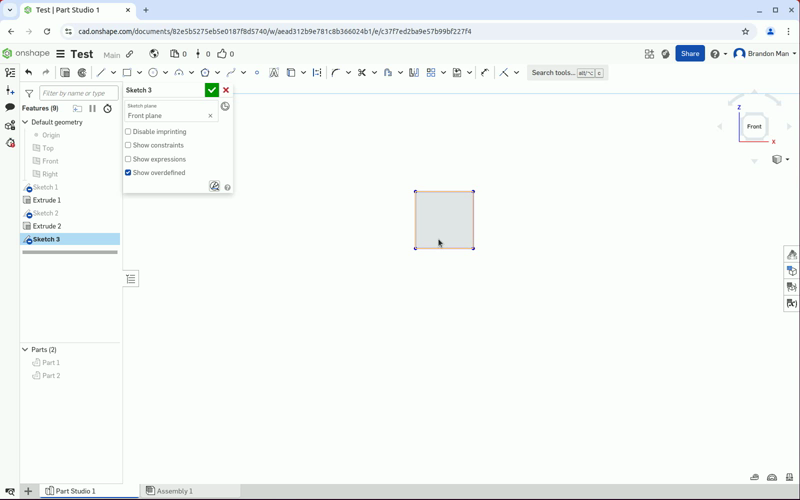
scroll(6)
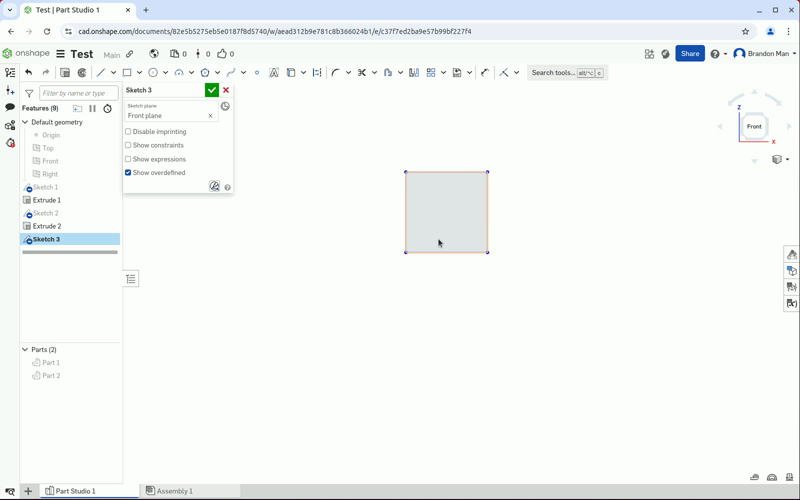
scroll(6)
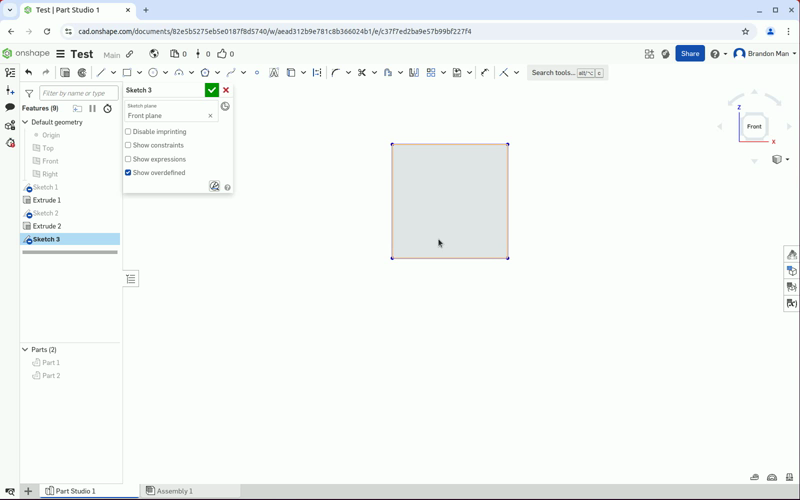
scroll(6)
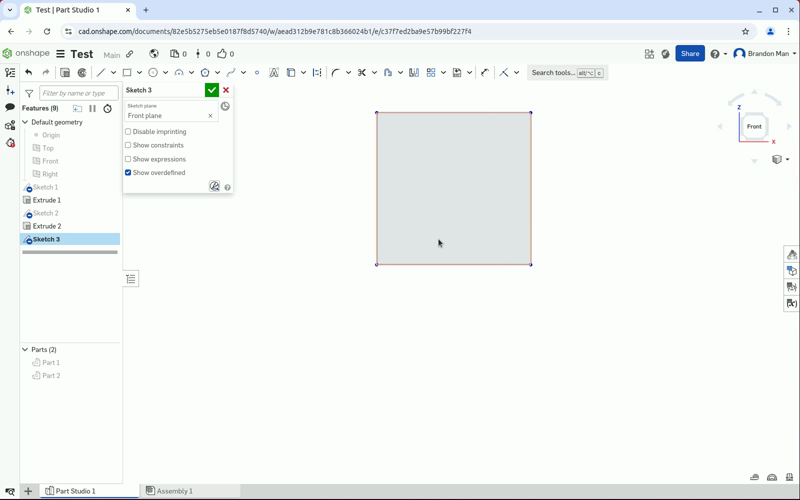
scroll(6)
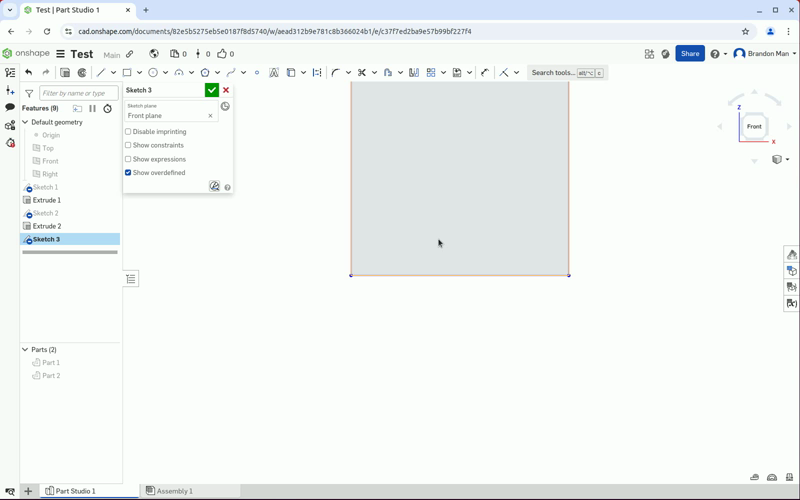
scroll(6)
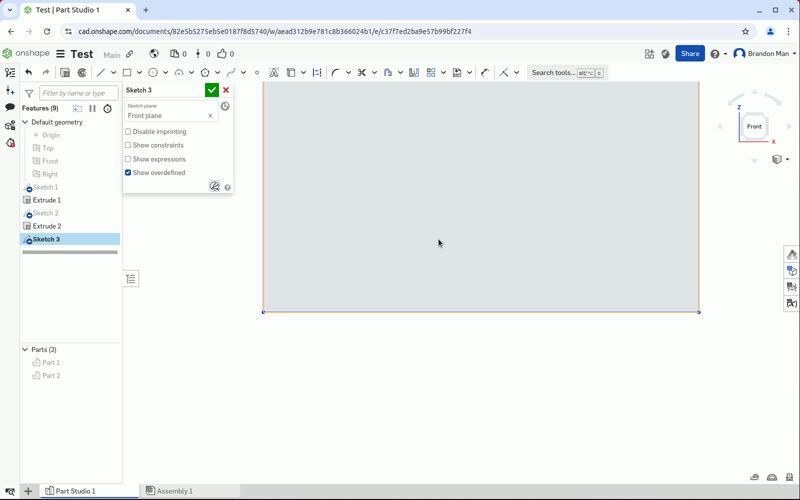
click(438, 238)
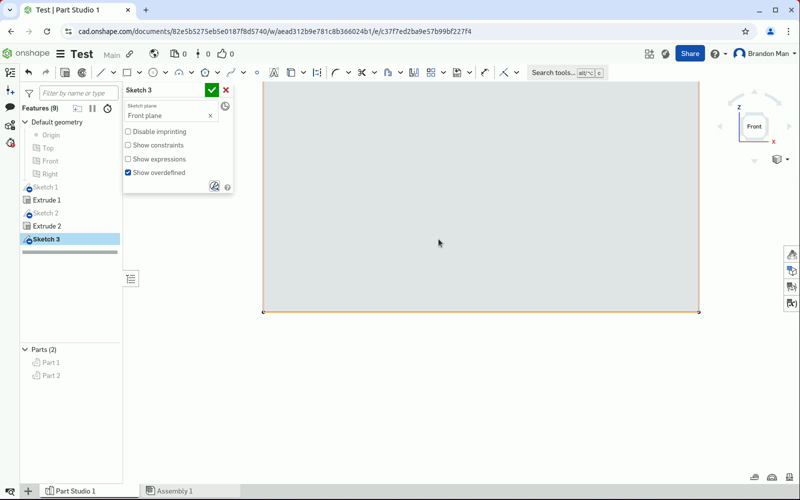
scroll(-6)
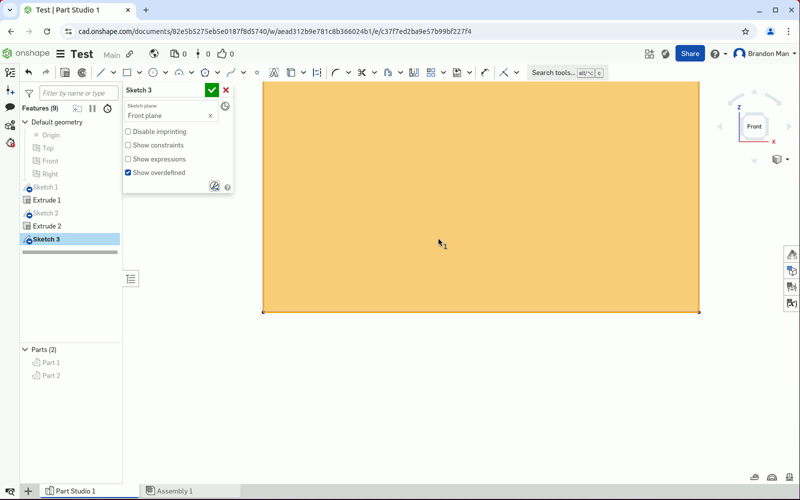
scroll(-6)
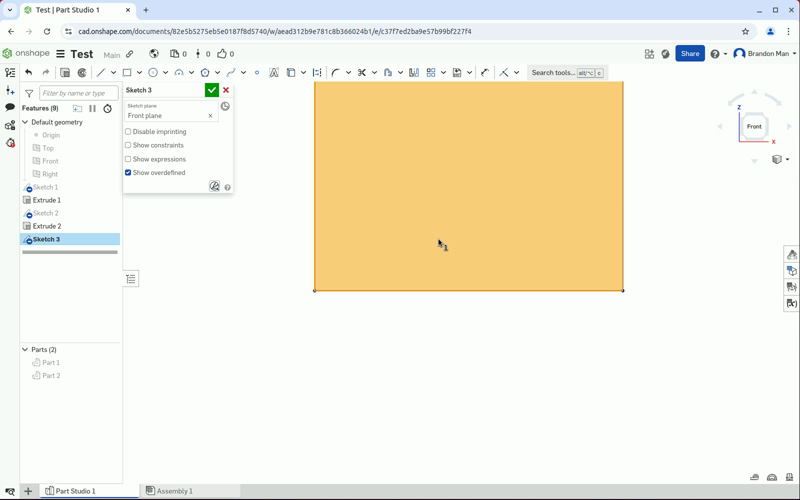
scroll(-6)
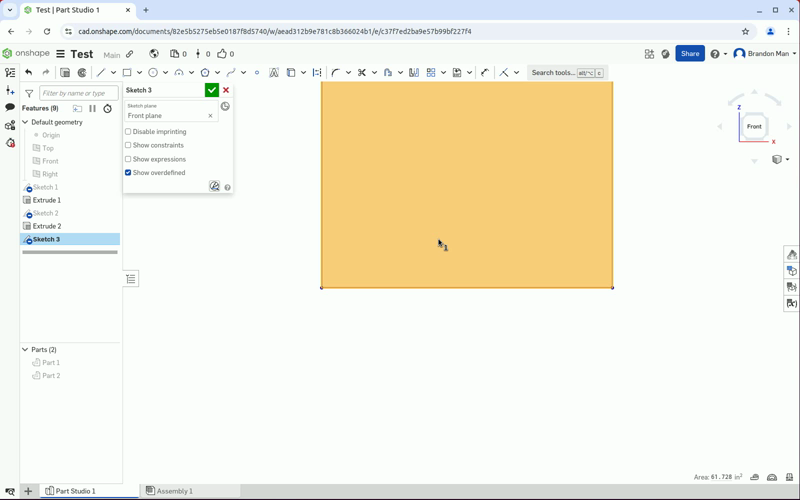
scroll(-6)
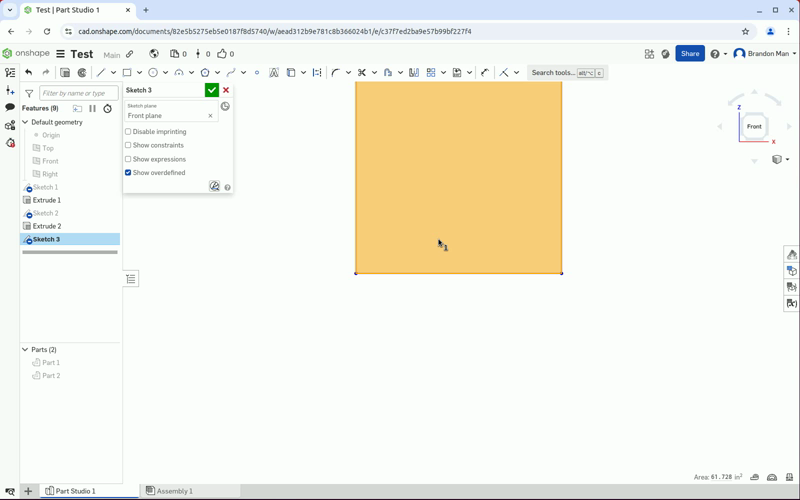
scroll(-6)
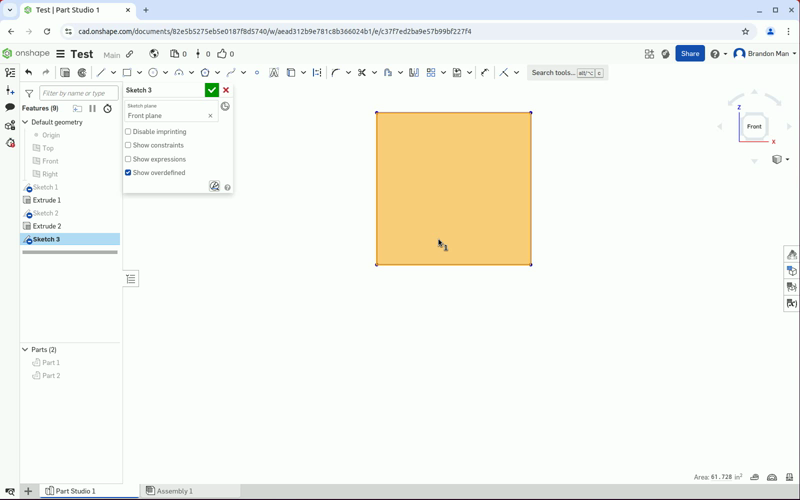
scroll(-6)
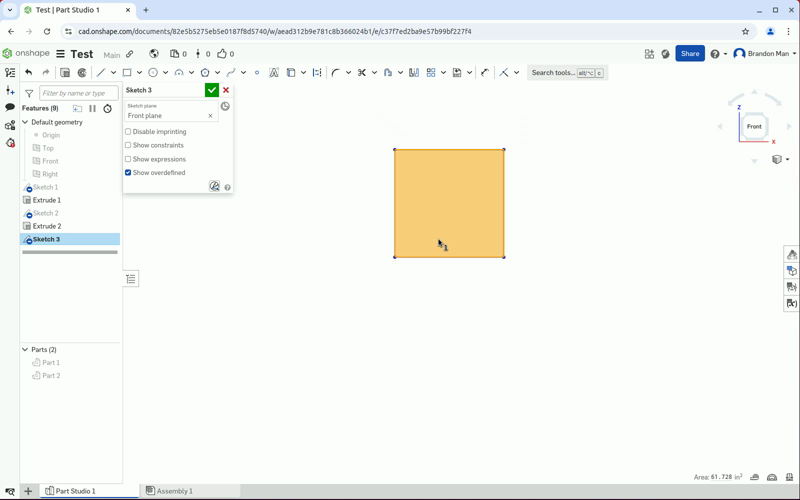
scroll(-6)
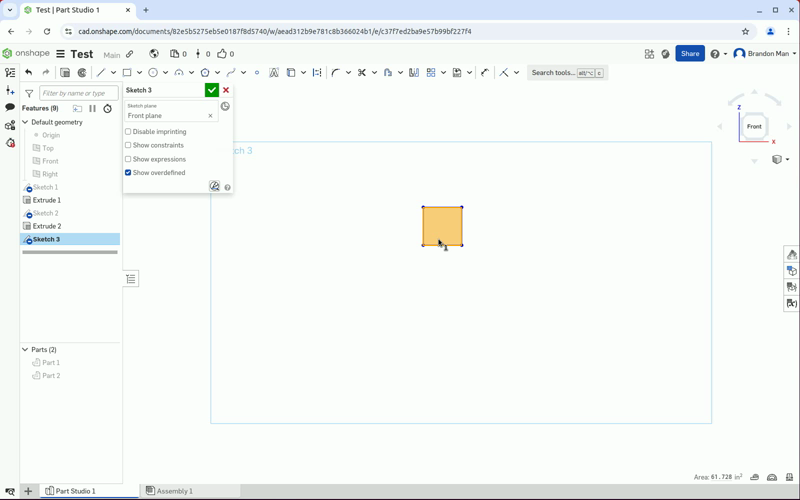
mouse_move(73, 352)
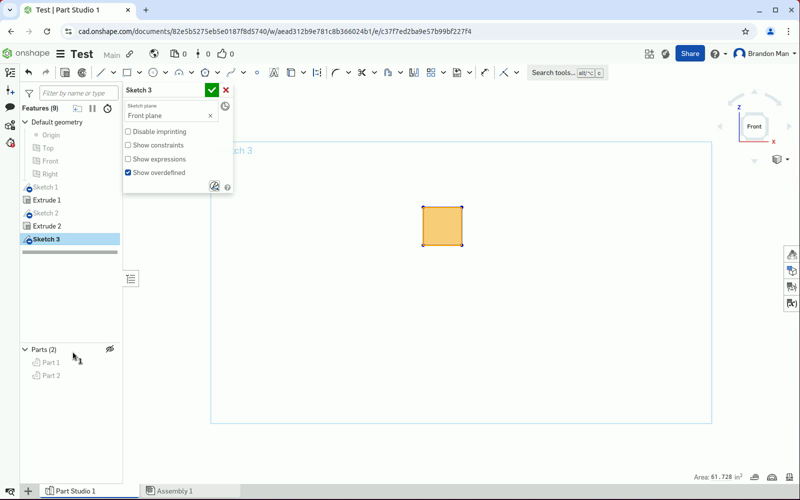
key(shift+y)
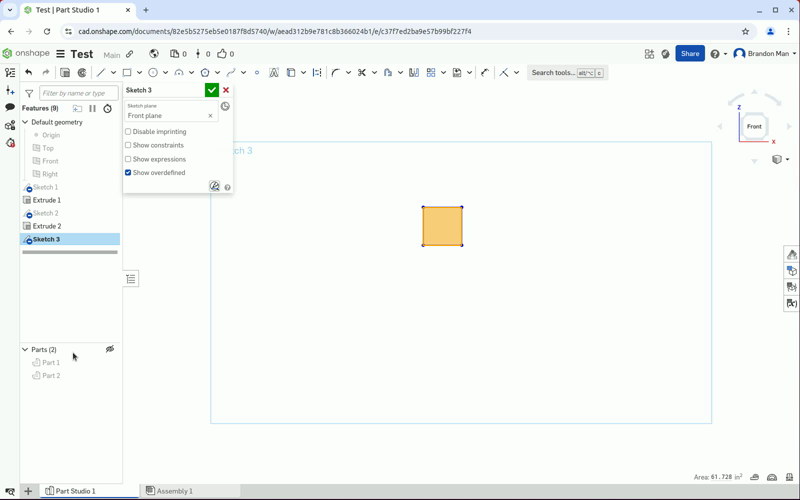
key(shift+e)
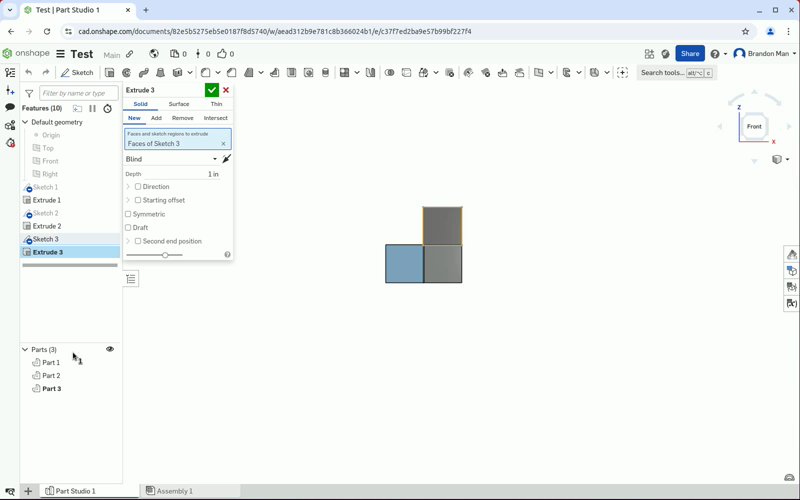
mouse_move(143, 106)
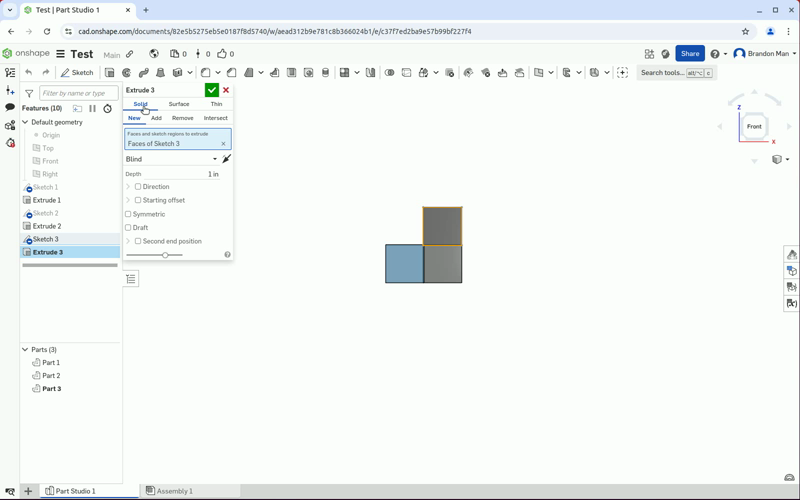
click(143, 106)
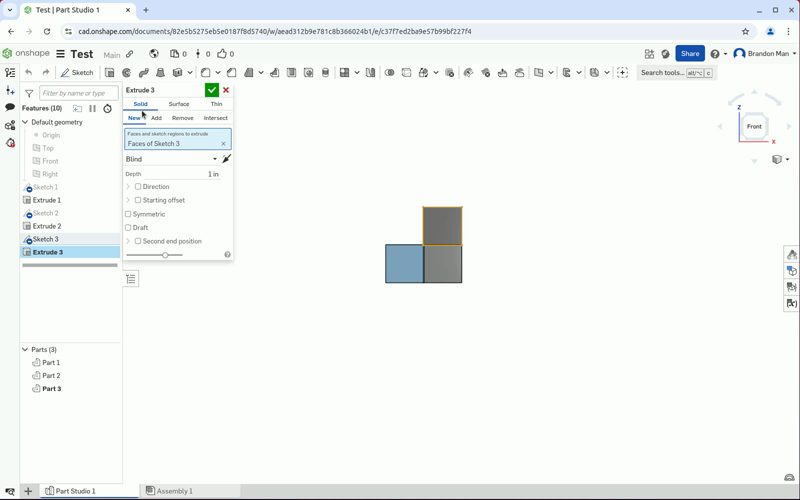
mouse_move(137, 120)
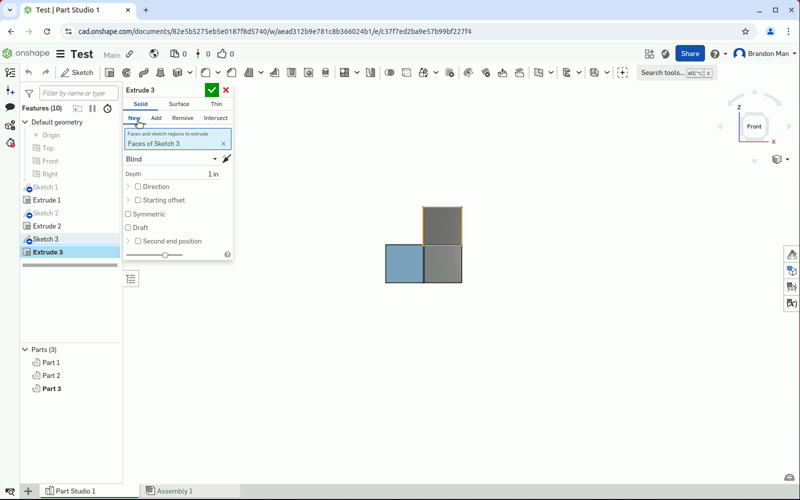
click(137, 120)
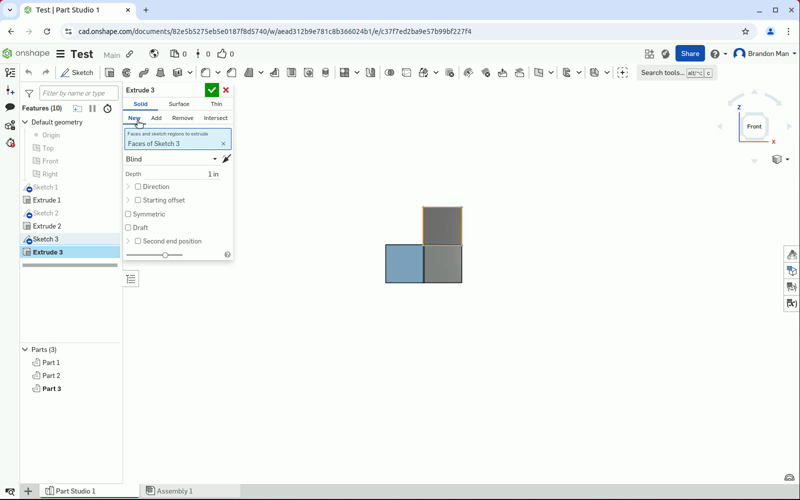
key(tab, 4)
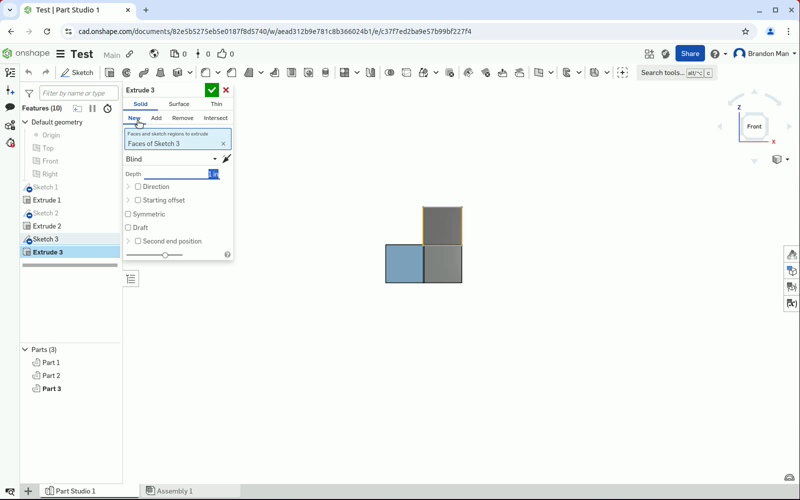
text(7.703)
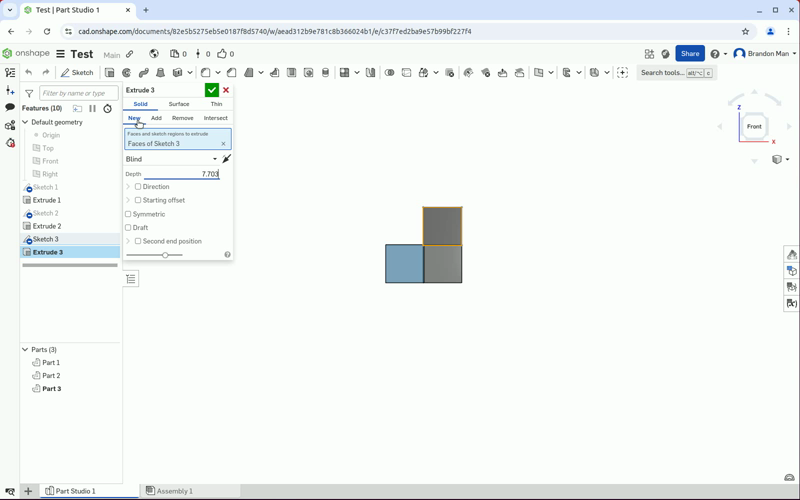
key(enter)
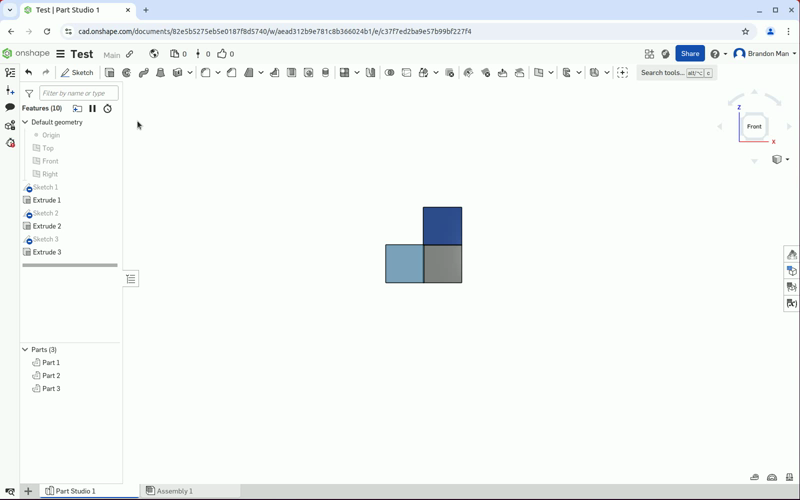
key(shift+h)
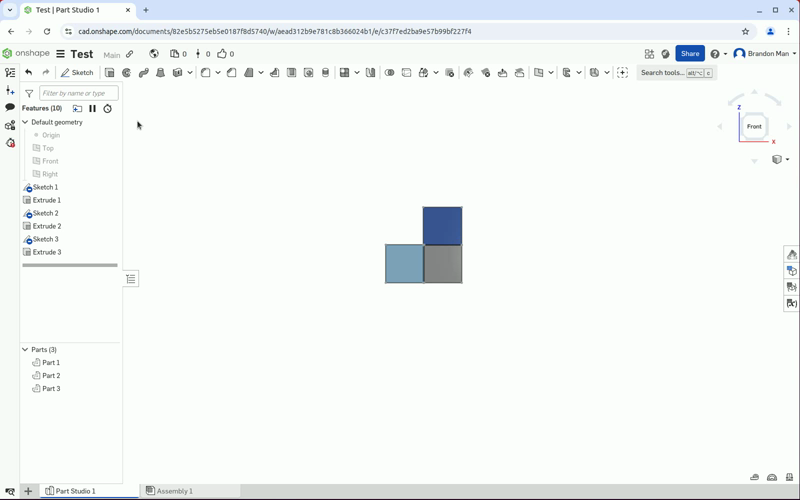
key(shift+h)
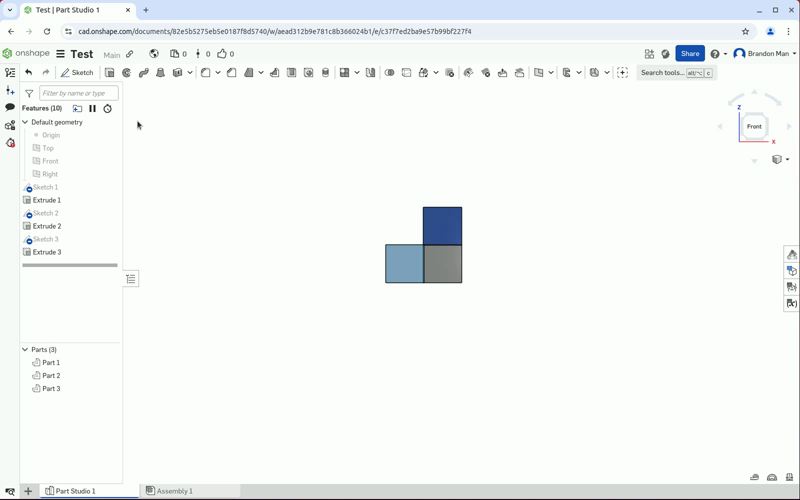
mouse_move(73, 189)
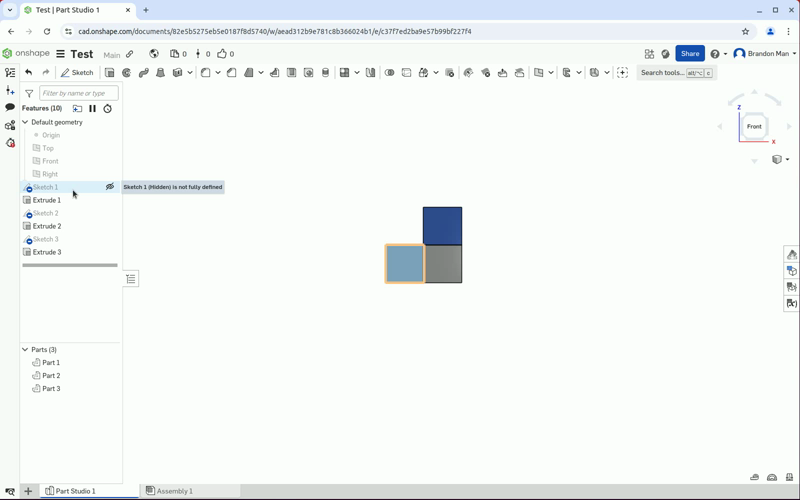
click(73, 189)
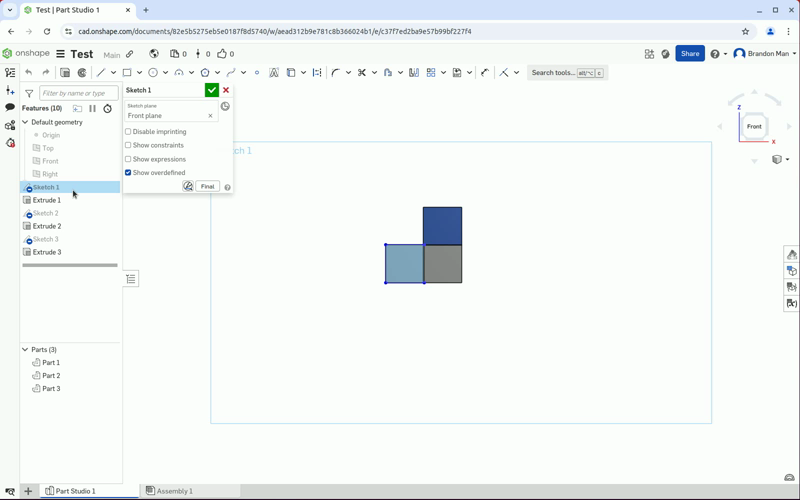
mouse_move(229, 92)
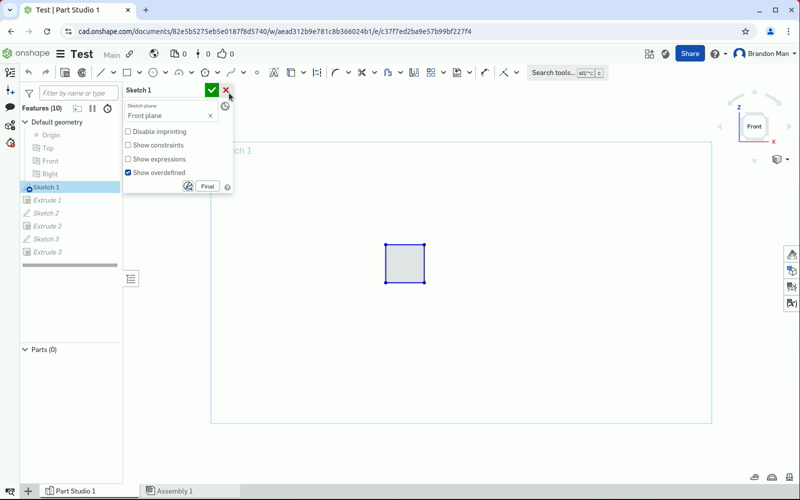
click(229, 92)
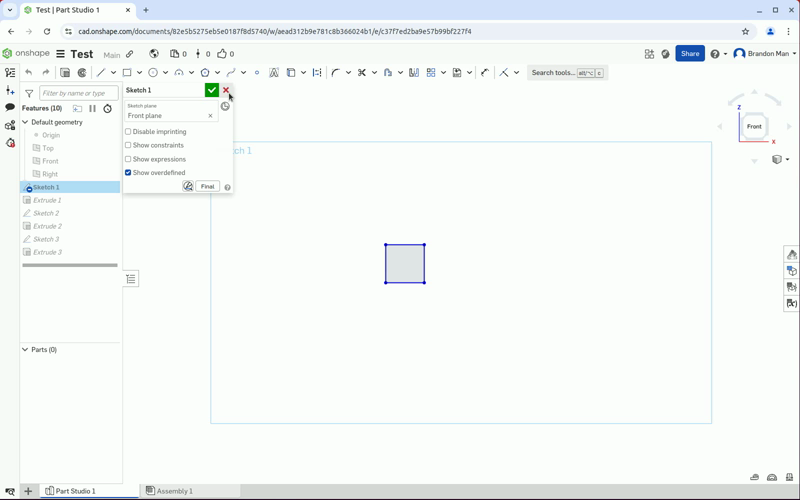
key(shift+s)
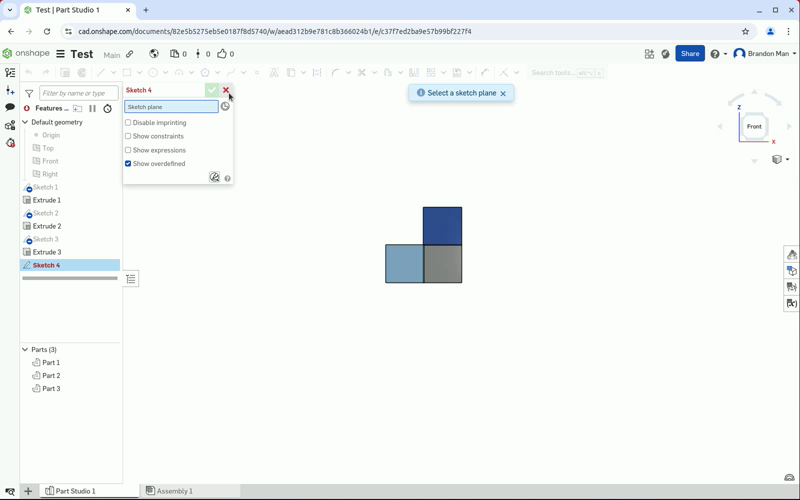
mouse_move(73, 163)
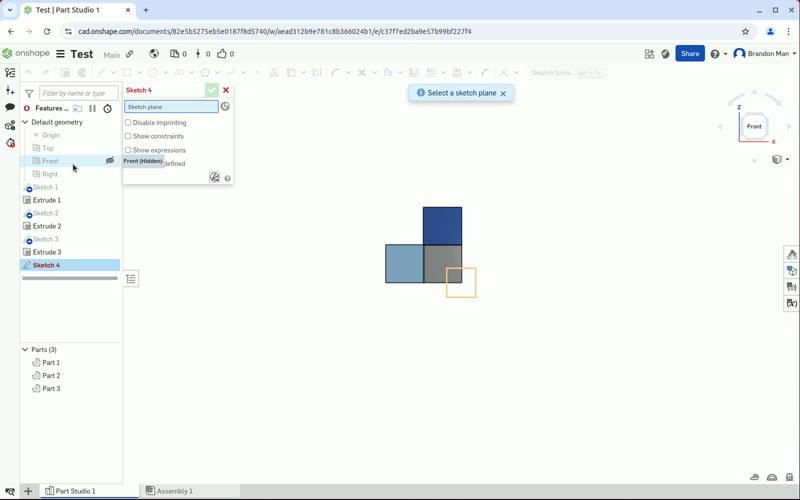
click(73, 163)
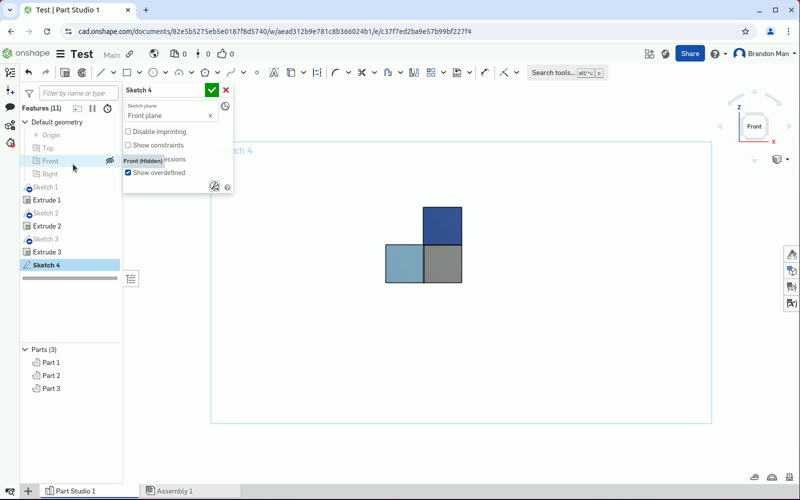
mouse_move(73, 352)
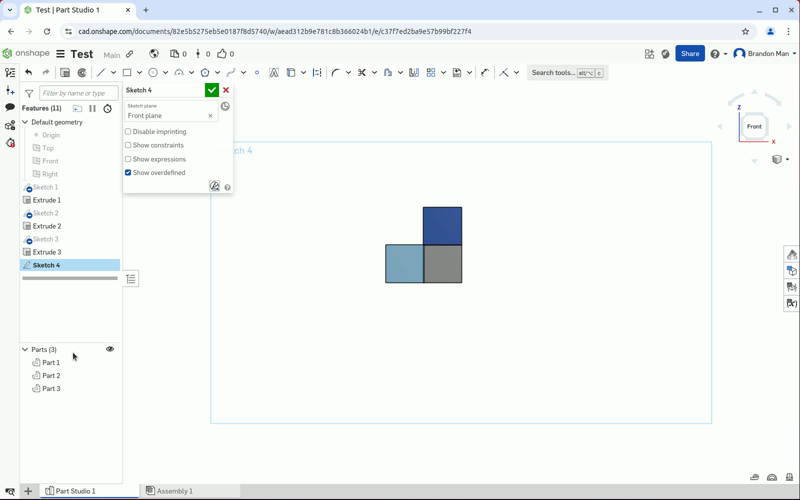
key(y)
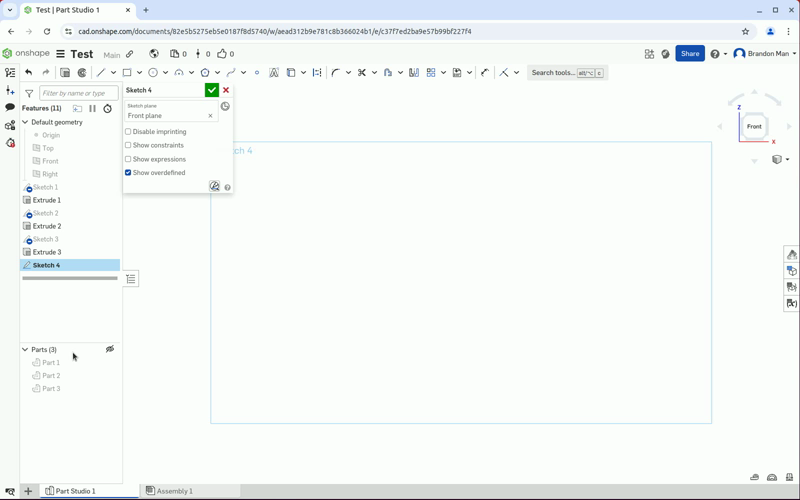
key(l)
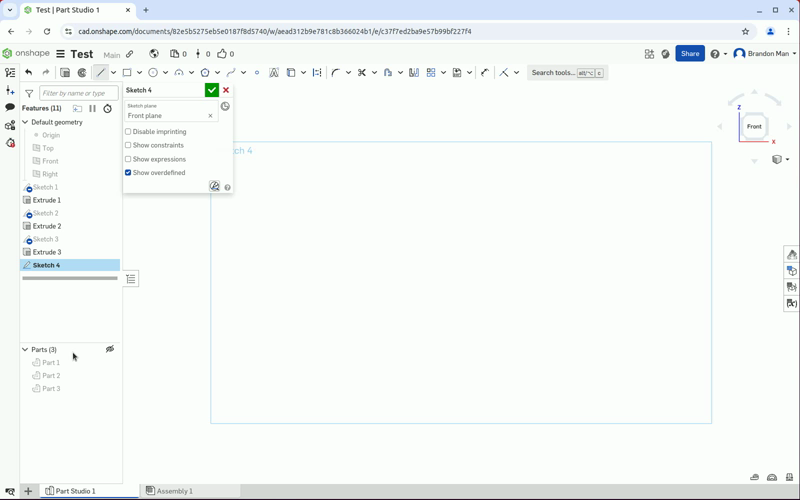
key_down(shift)
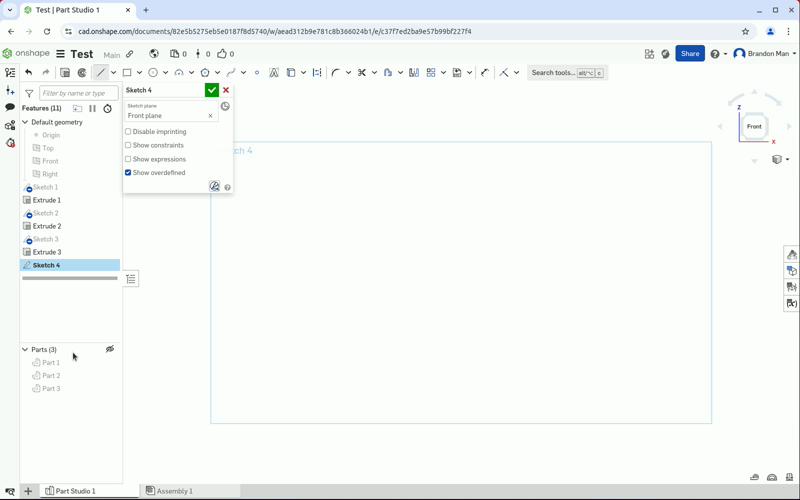
mouse_move(423, 207)
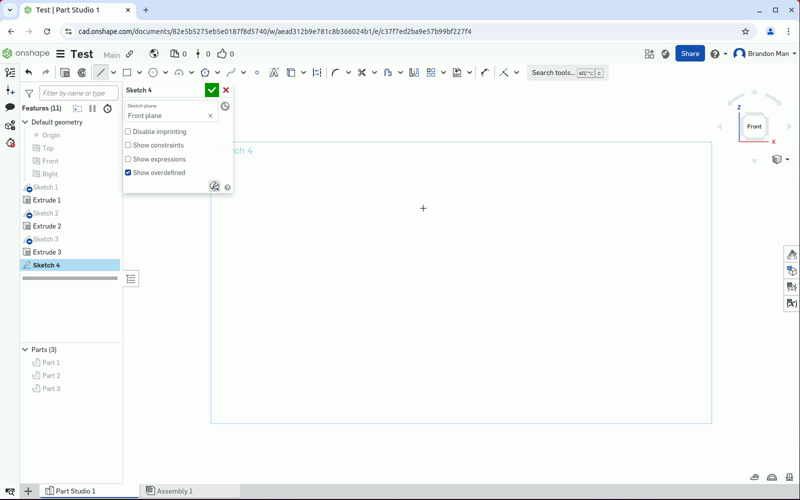
click(423, 207)
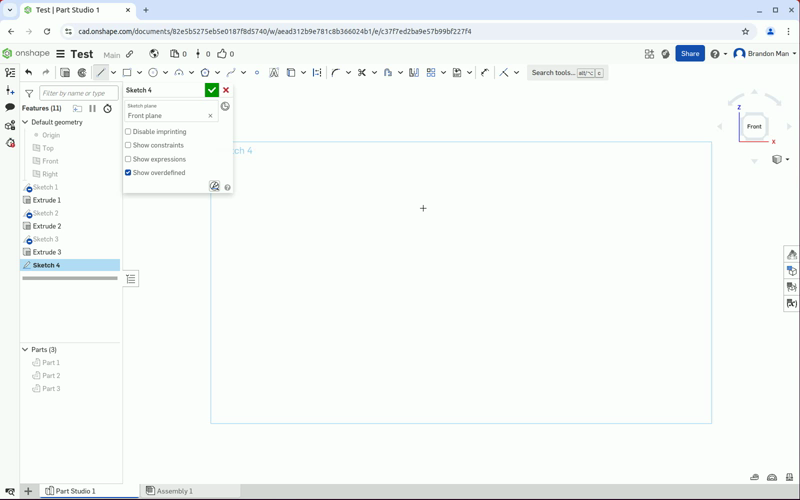
key_up(shift)
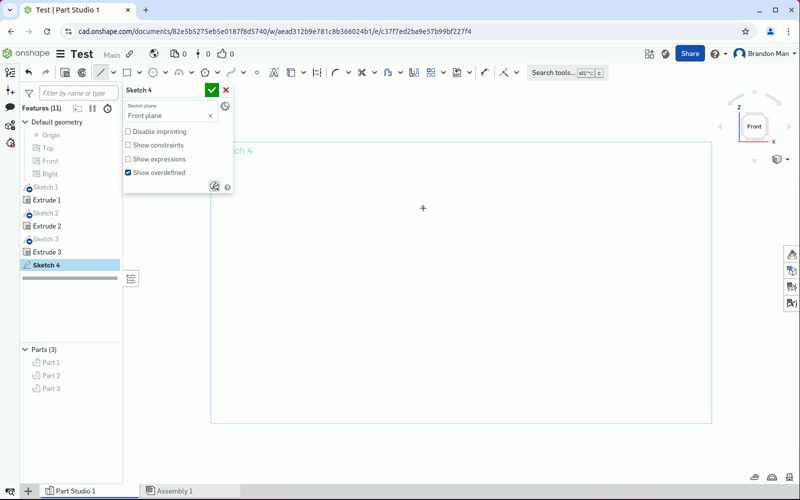
key_down(shift)
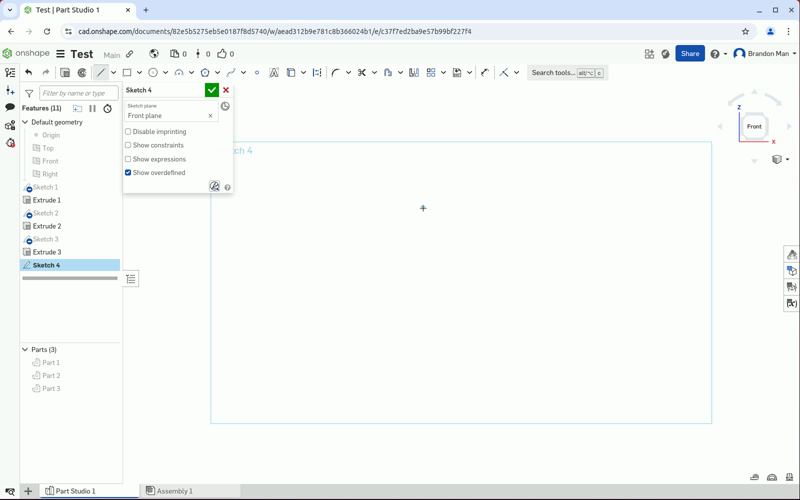
mouse_move(453, 207)
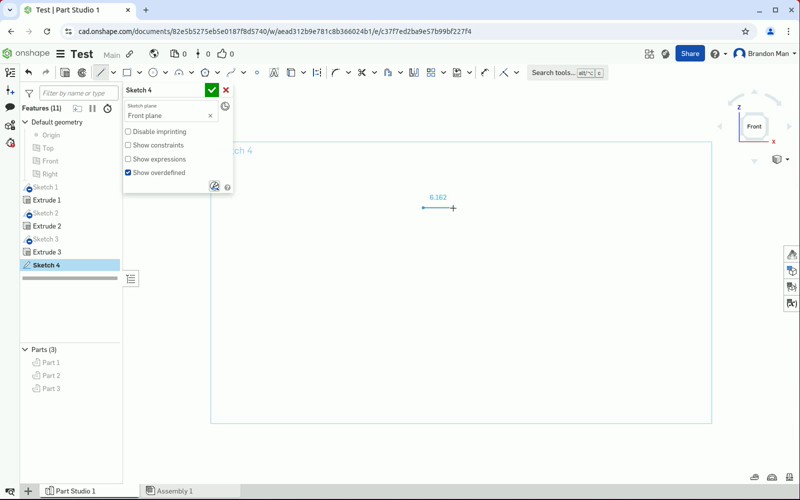
mouse_move(461, 207)
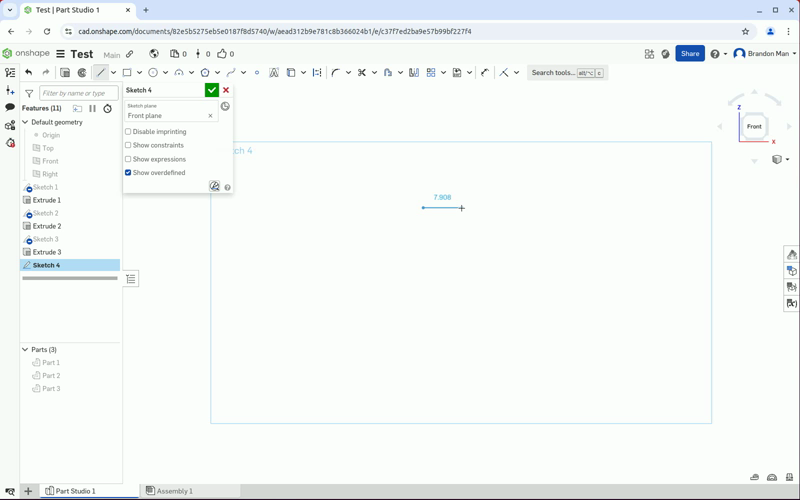
click(461, 207)
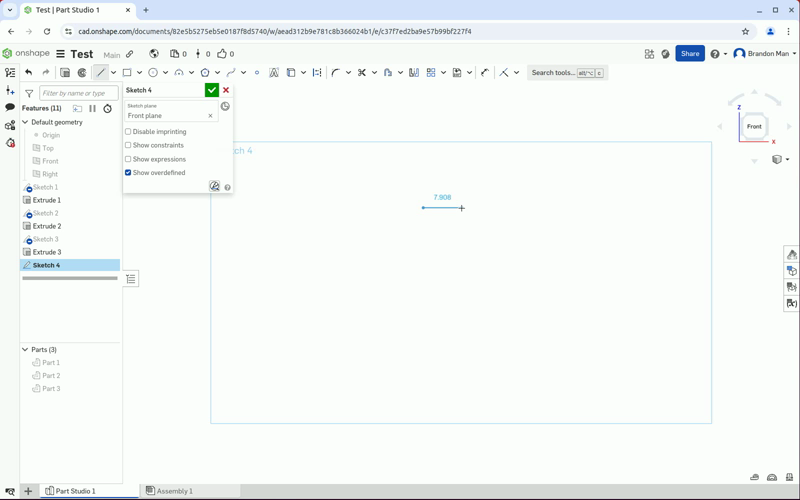
key_up(shift)
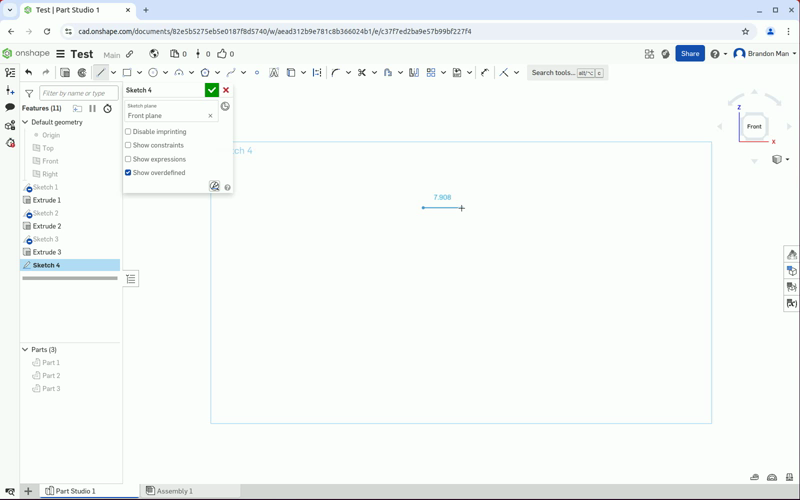
key_down(shift)
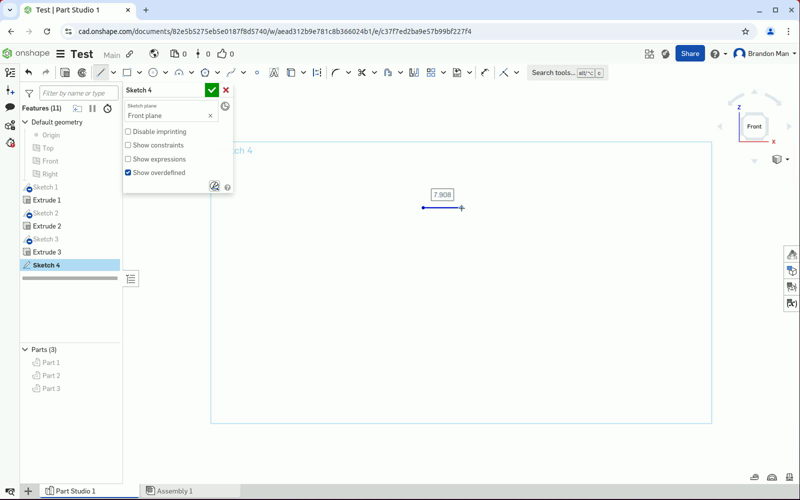
mouse_move(491, 207)
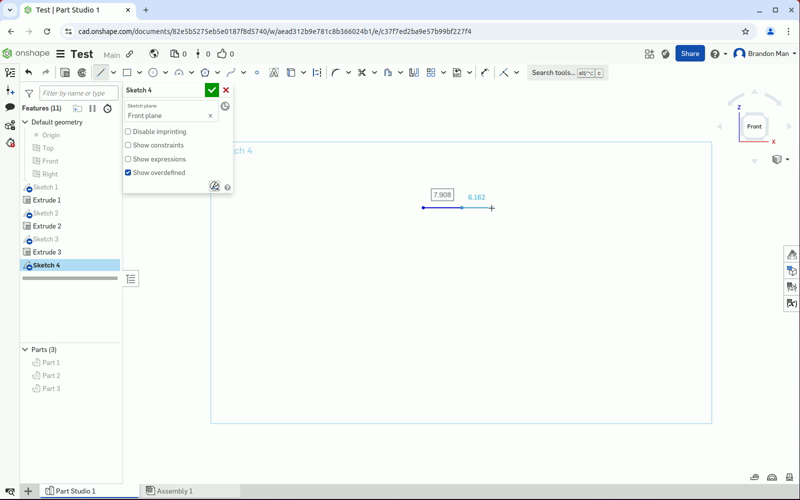
mouse_move(461, 169)
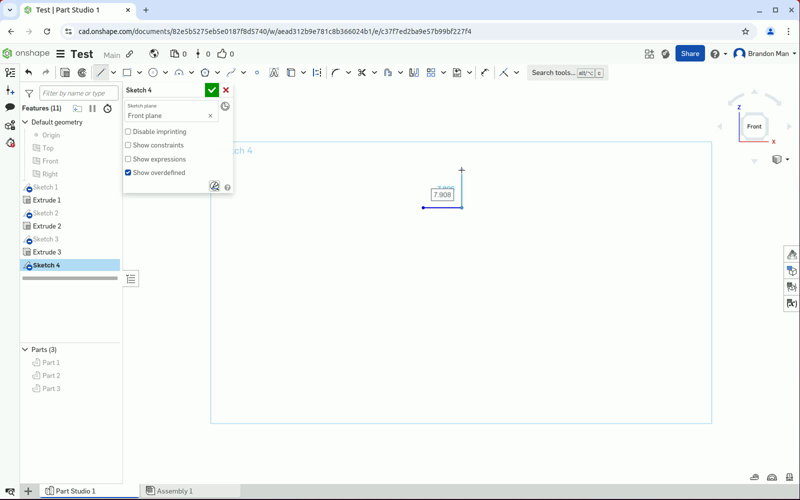
click(461, 169)
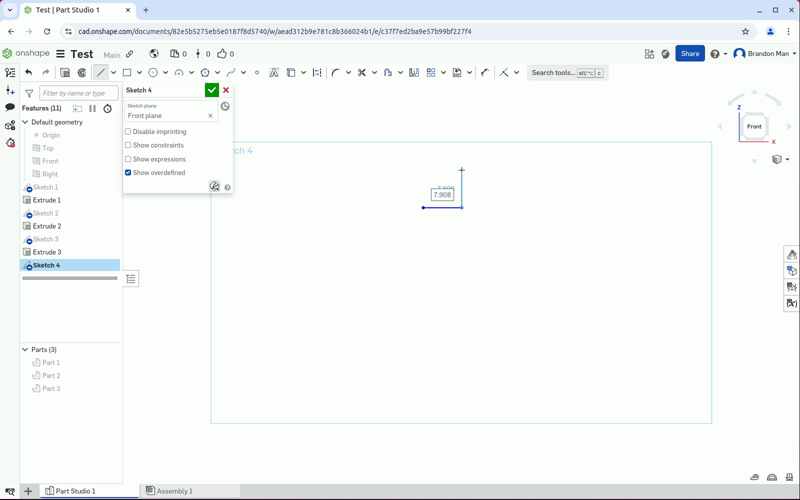
key_up(shift)
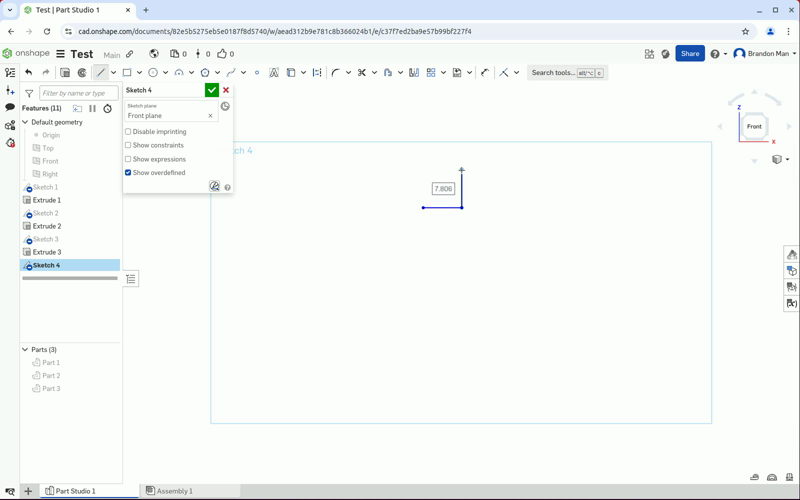
key_down(shift)
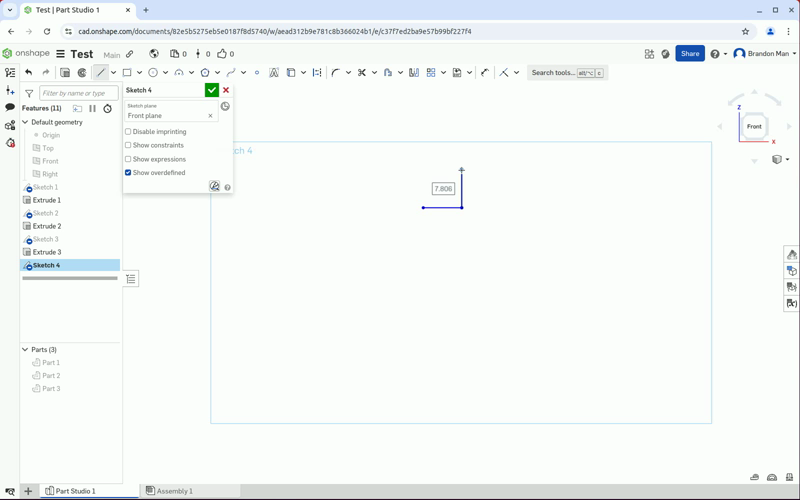
mouse_move(491, 169)
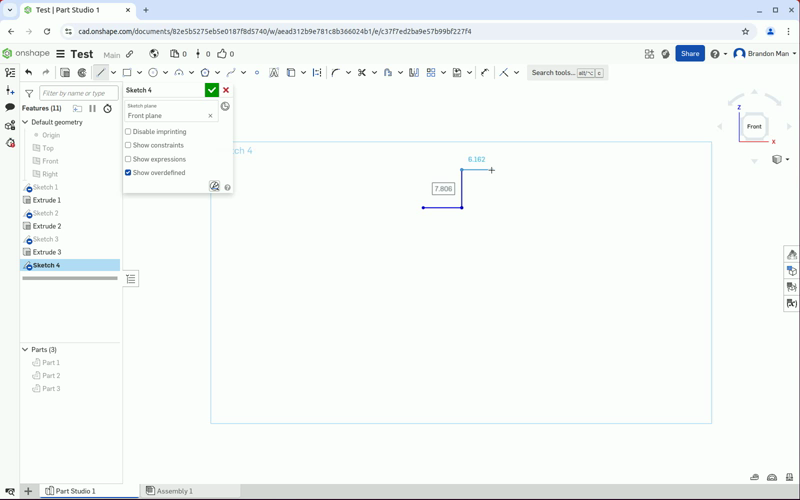
mouse_move(423, 169)
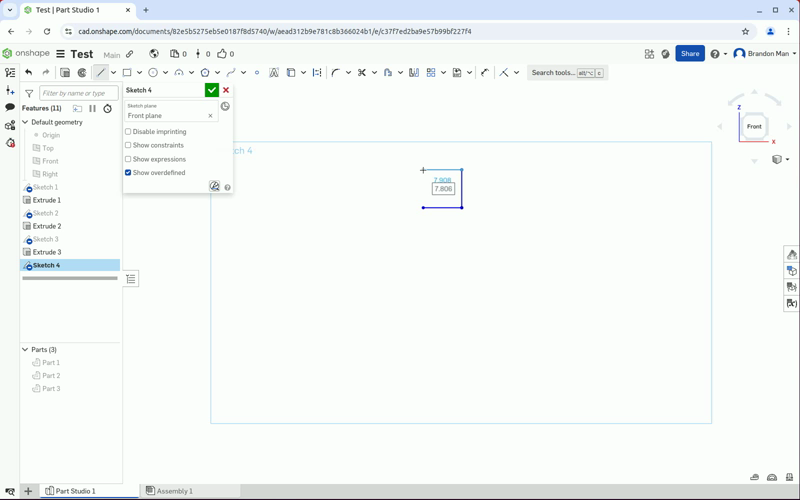
click(423, 169)
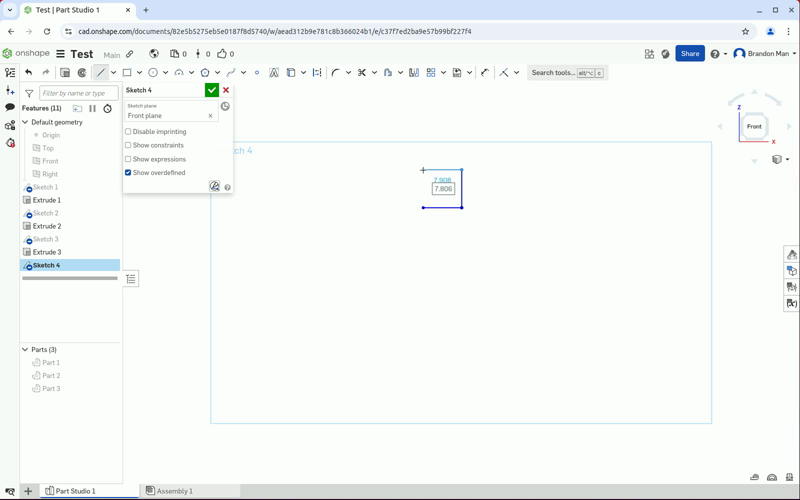
key_up(shift)
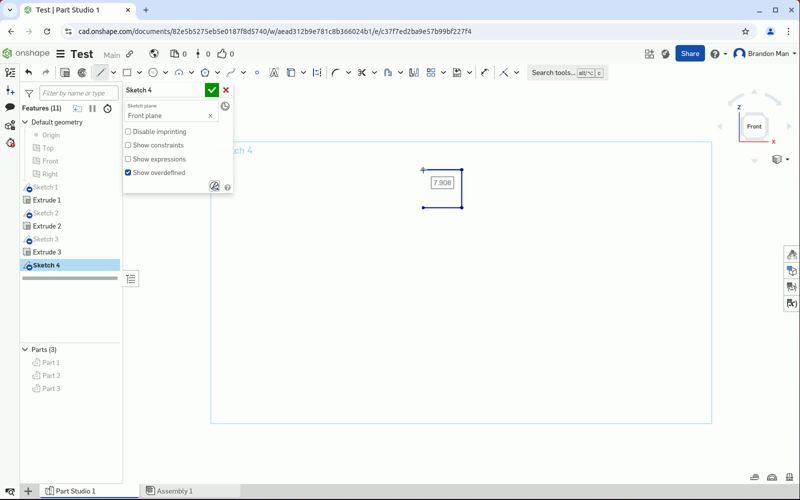
mouse_move(453, 169)
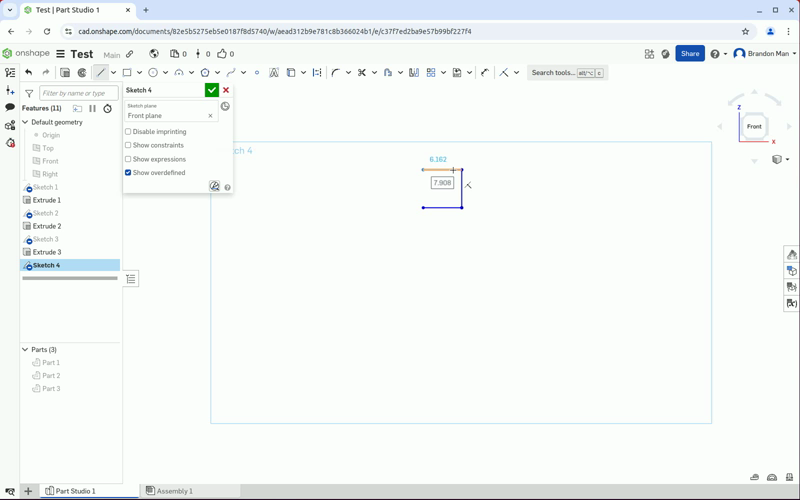
key_down(shift)
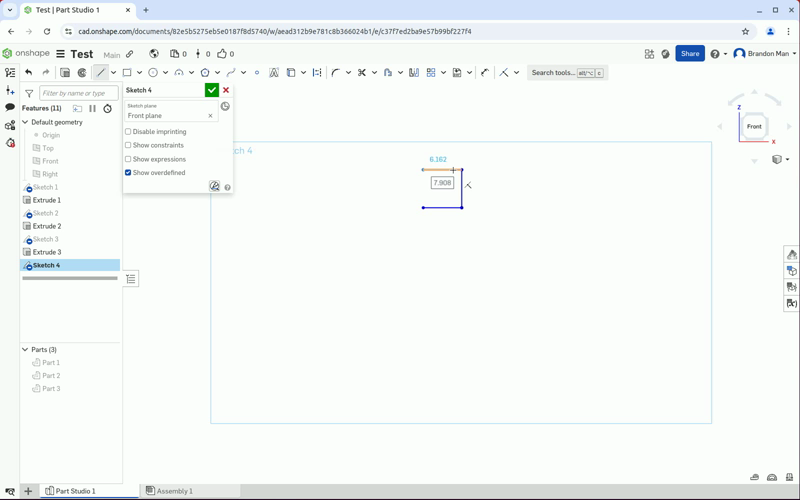
mouse_move(423, 207)
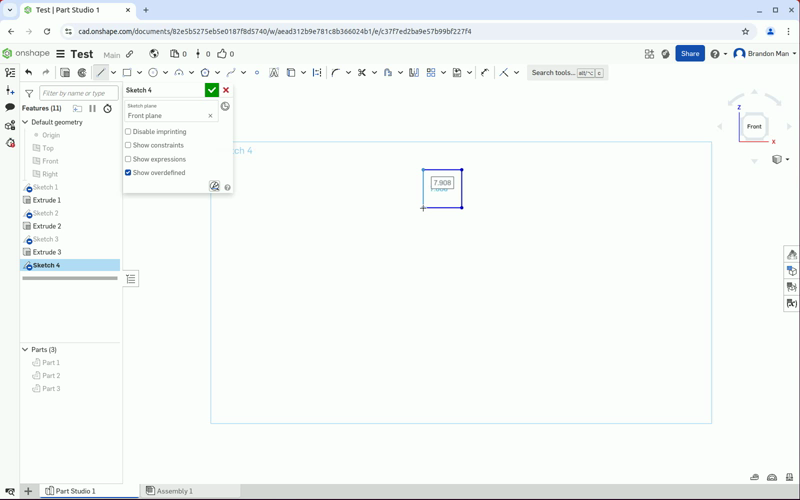
key_up(shift)
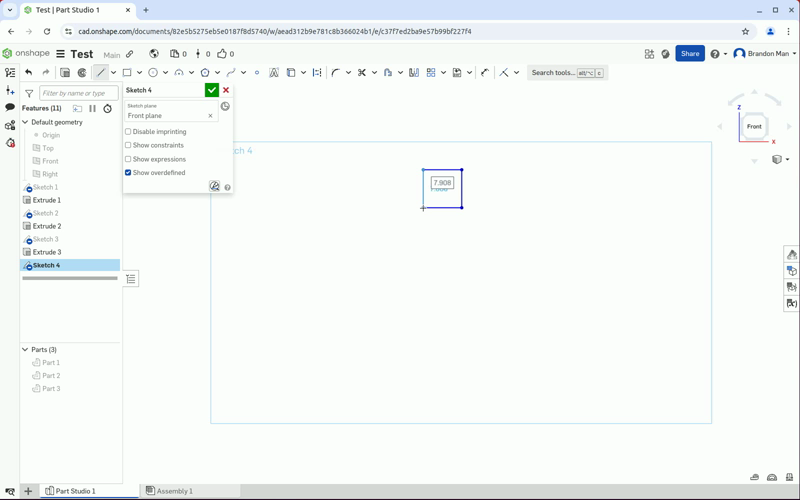
click(423, 207)
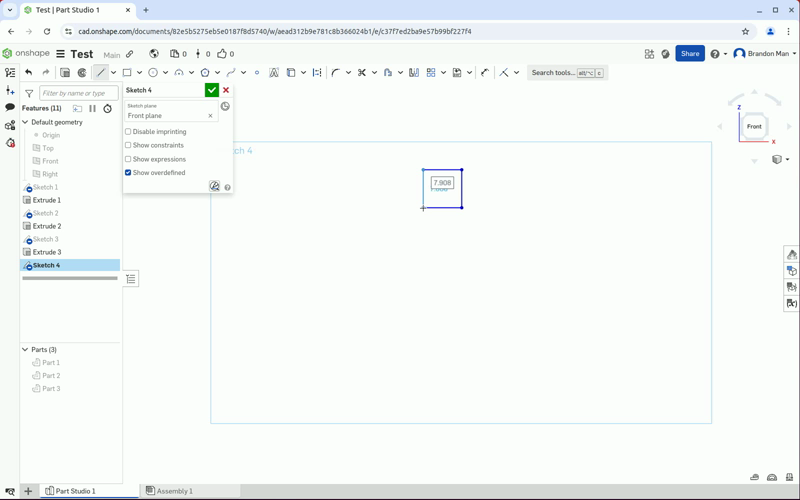
key(esc)
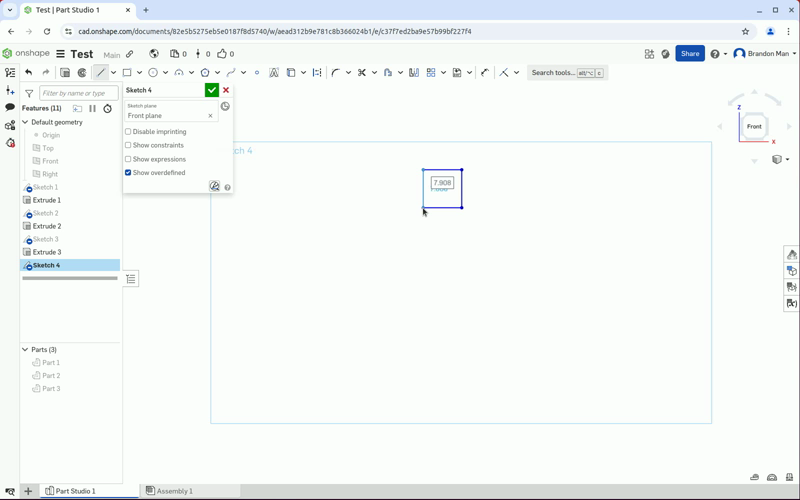
mouse_move(429, 194)
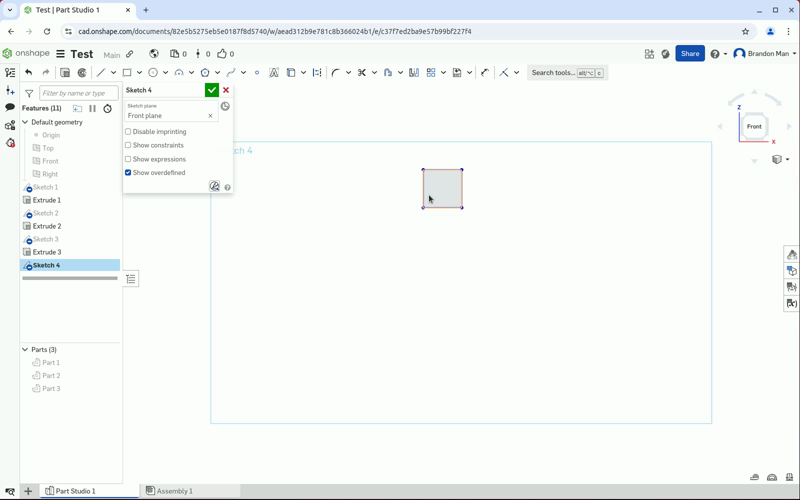
scroll(6)
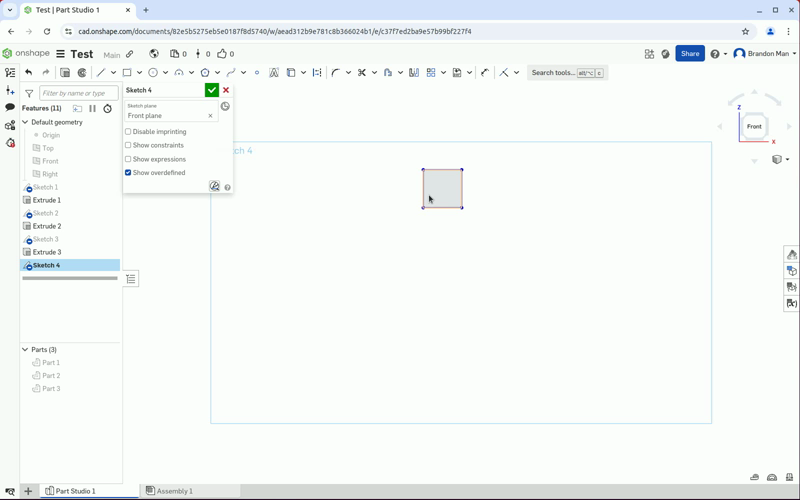
scroll(6)
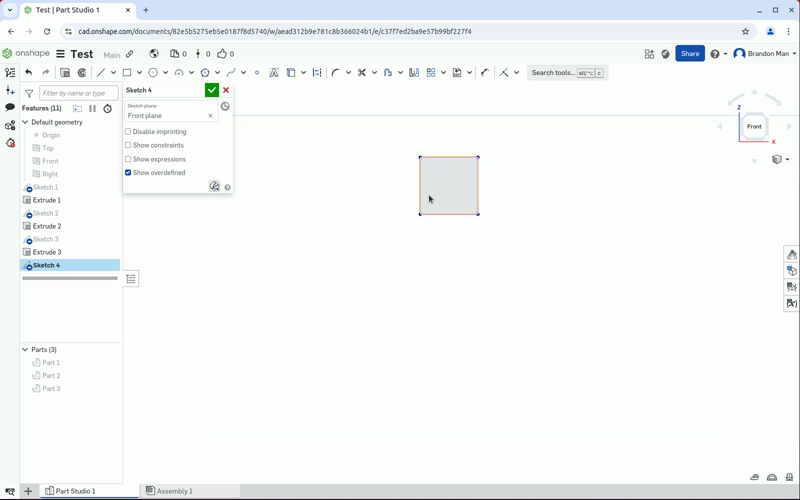
scroll(6)
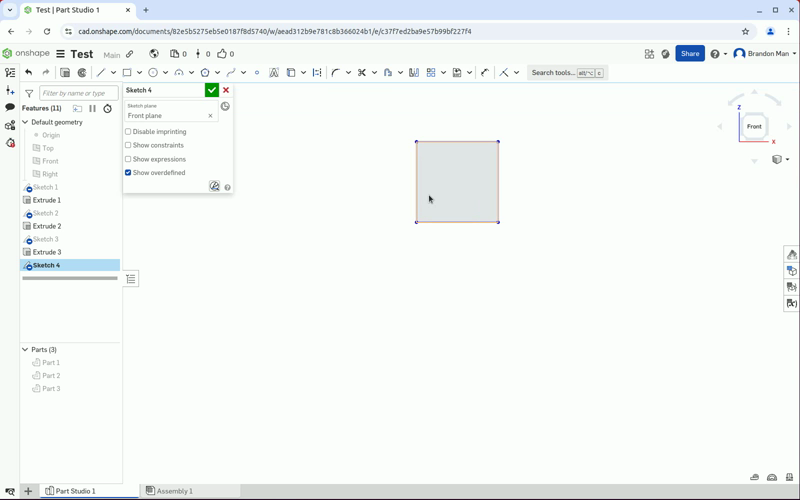
scroll(6)
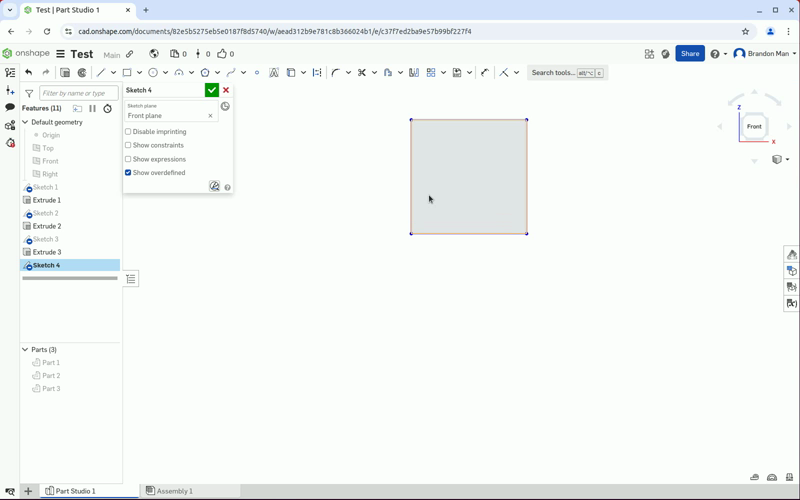
scroll(6)
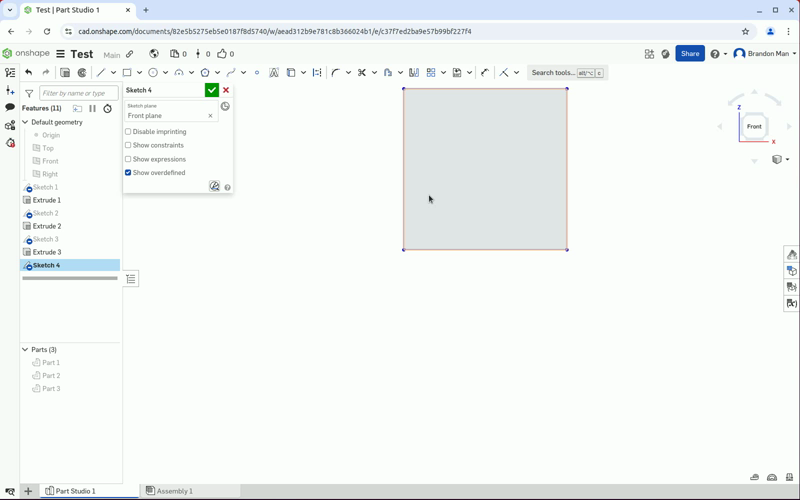
scroll(6)
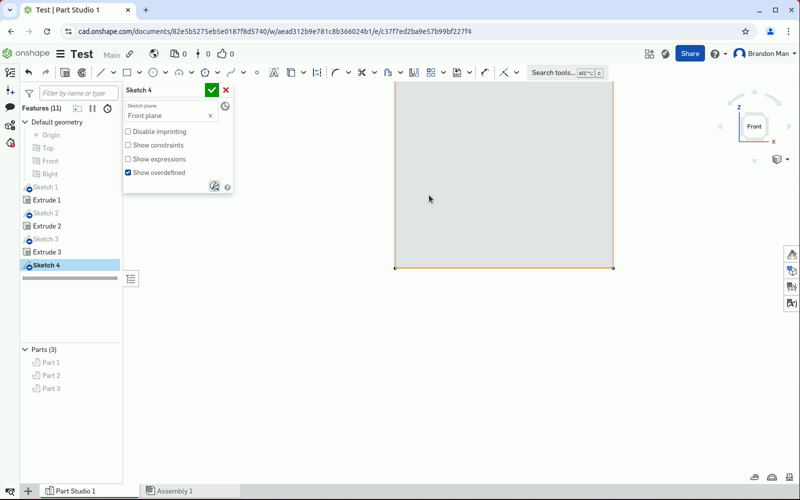
scroll(6)
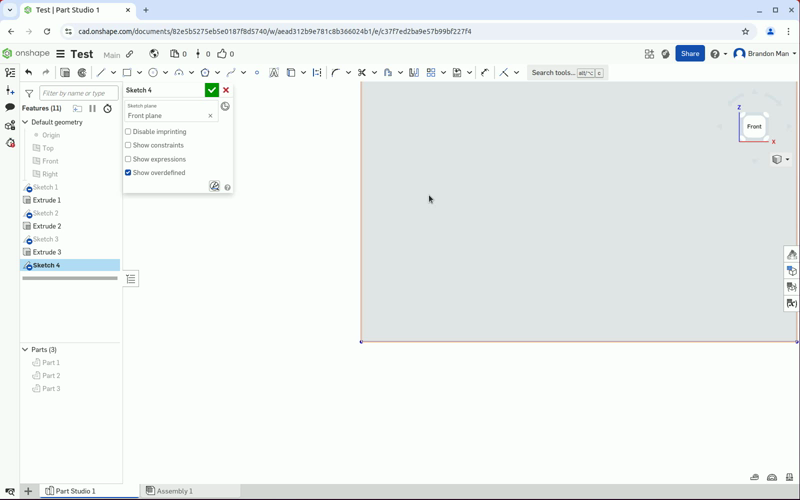
click(429, 194)
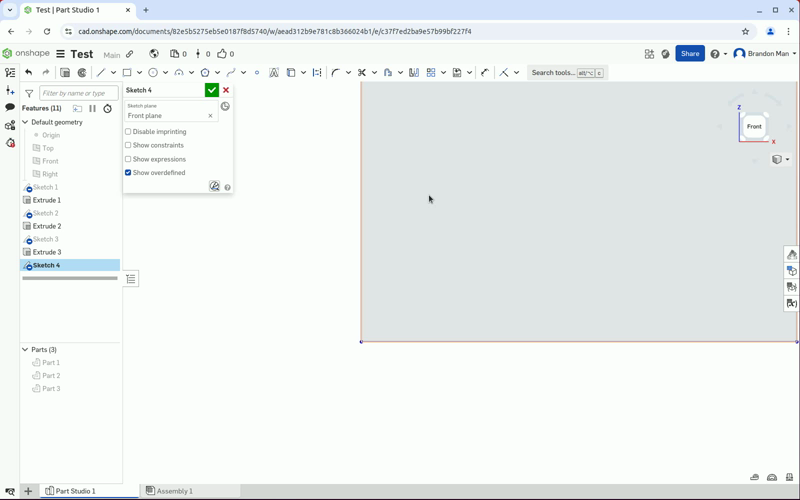
scroll(-6)
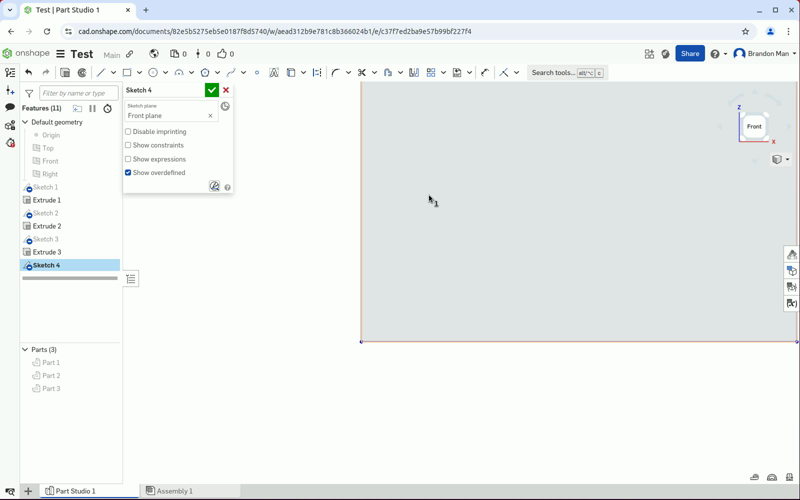
scroll(-6)
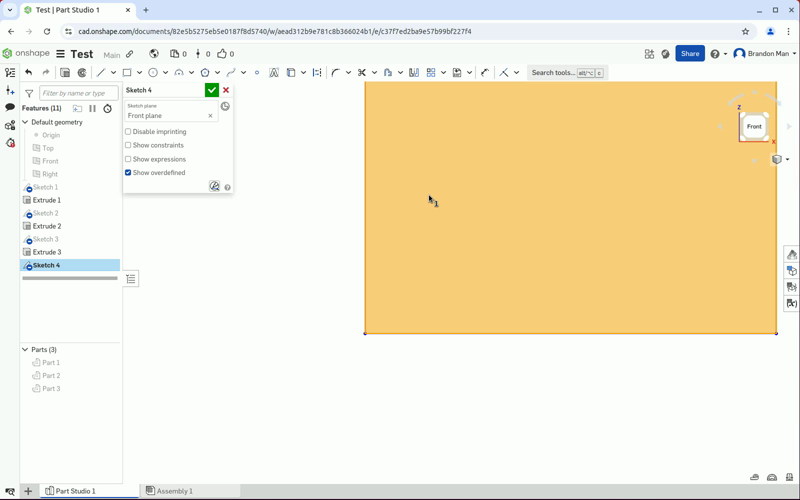
scroll(-6)
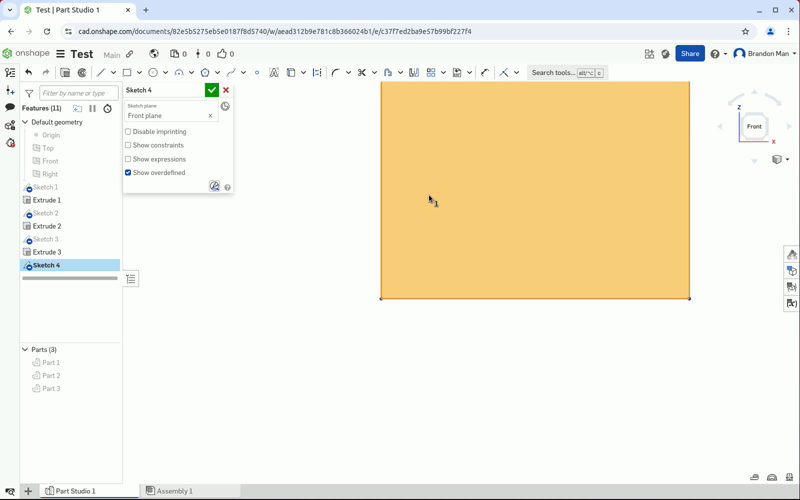
scroll(-6)
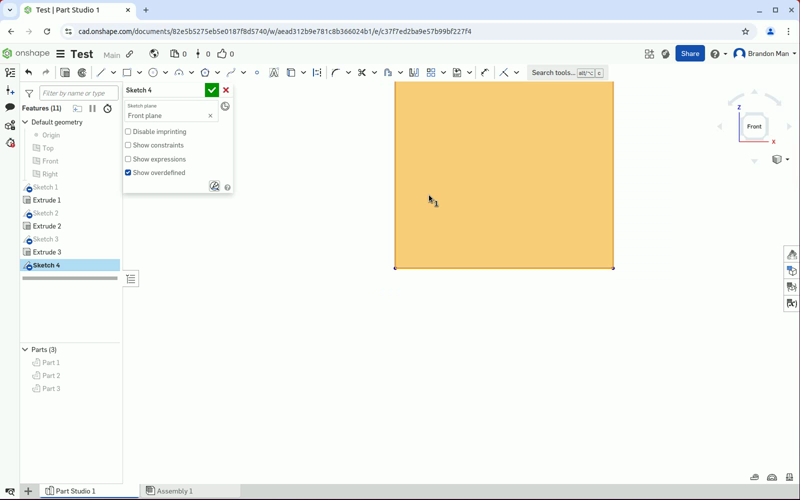
scroll(-6)
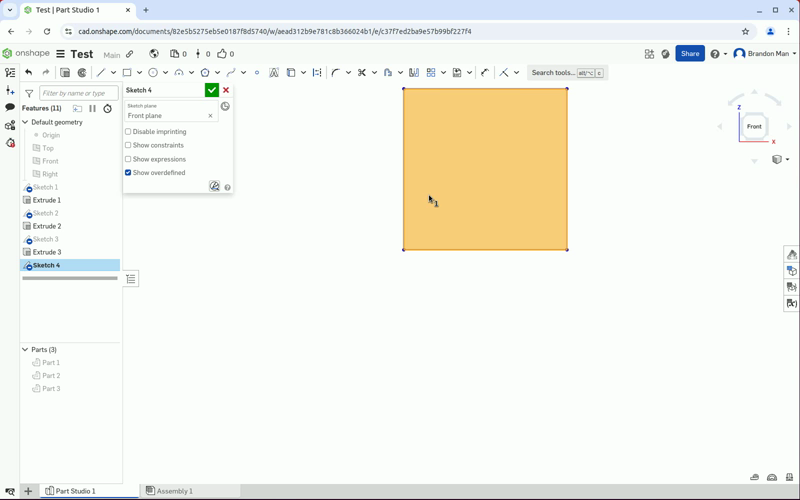
scroll(-6)
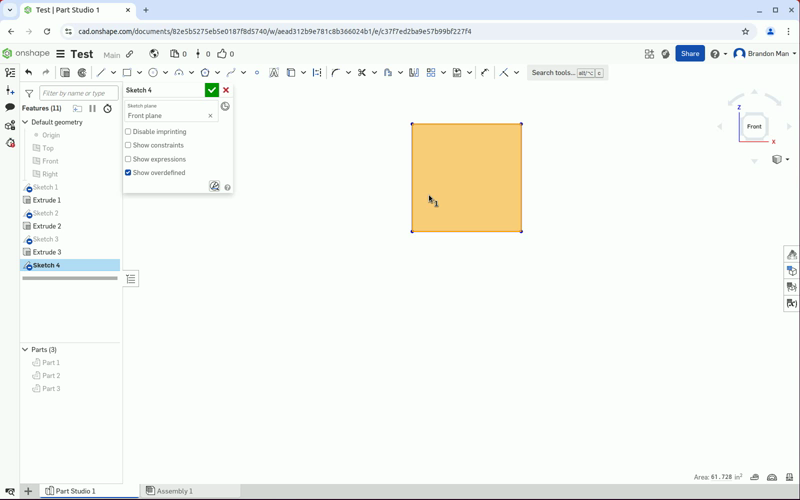
scroll(-6)
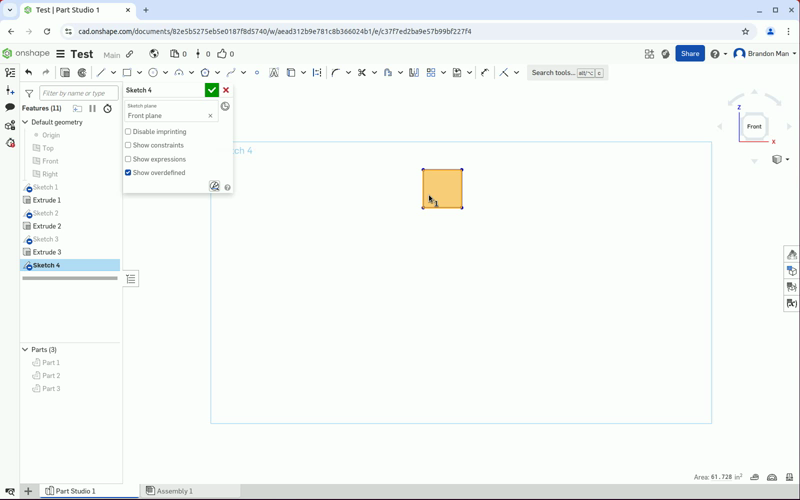
mouse_move(73, 352)
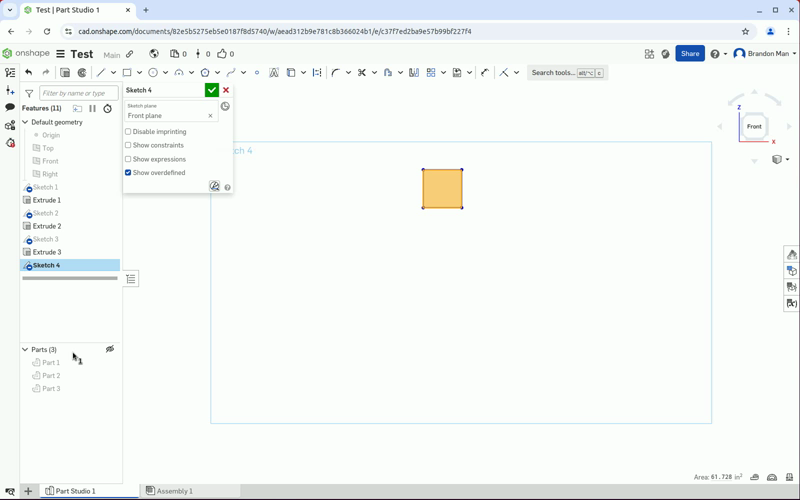
key(shift+y)
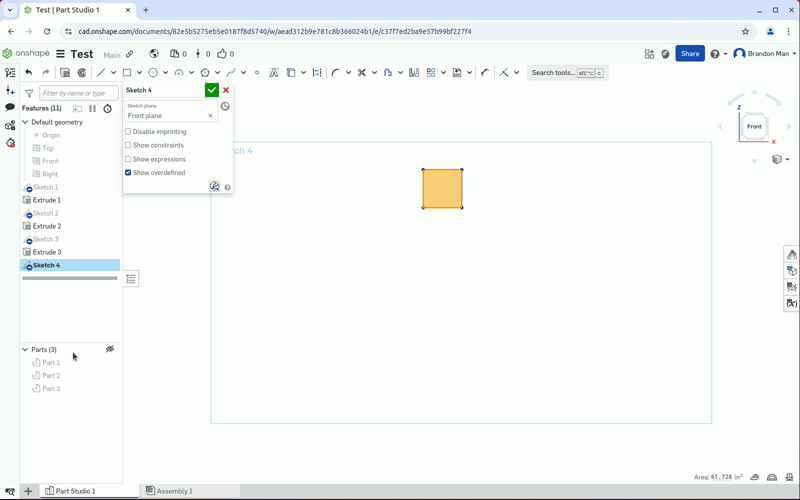
key(shift+e)
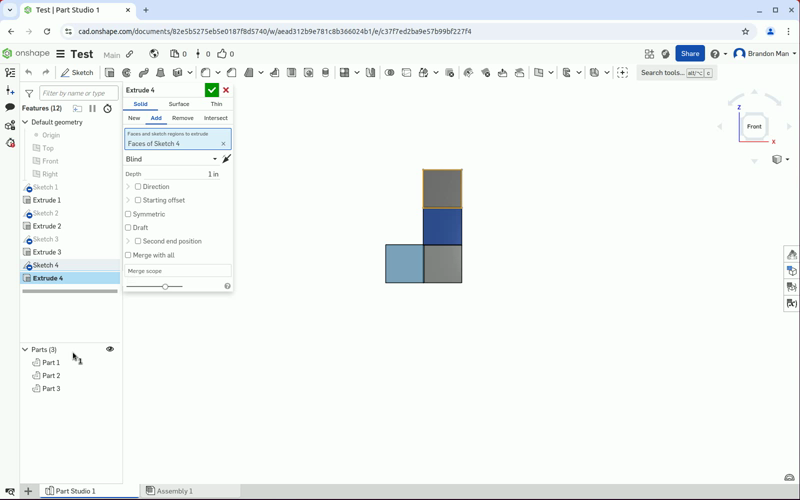
mouse_move(143, 106)
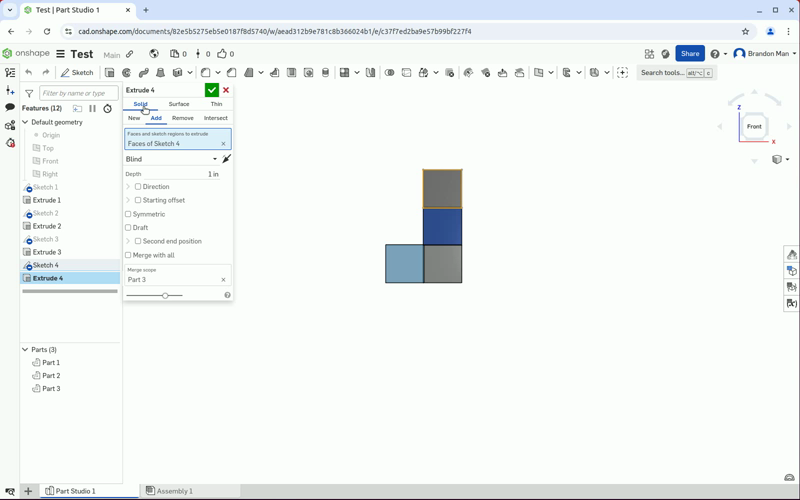
click(143, 106)
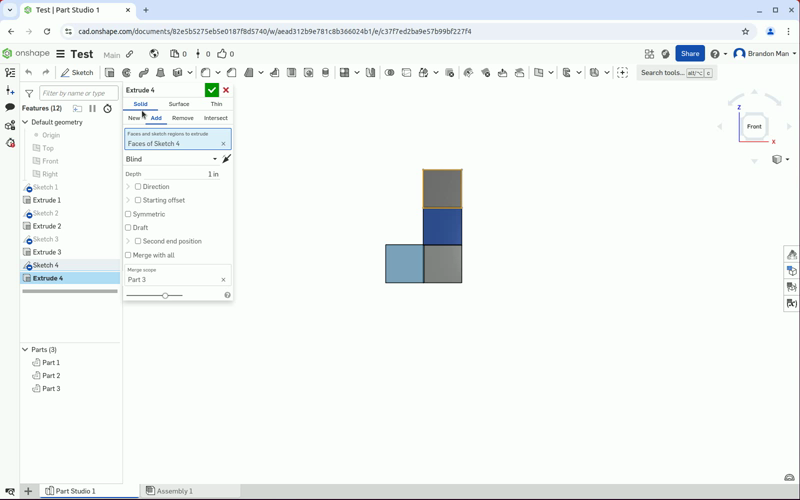
mouse_move(137, 120)
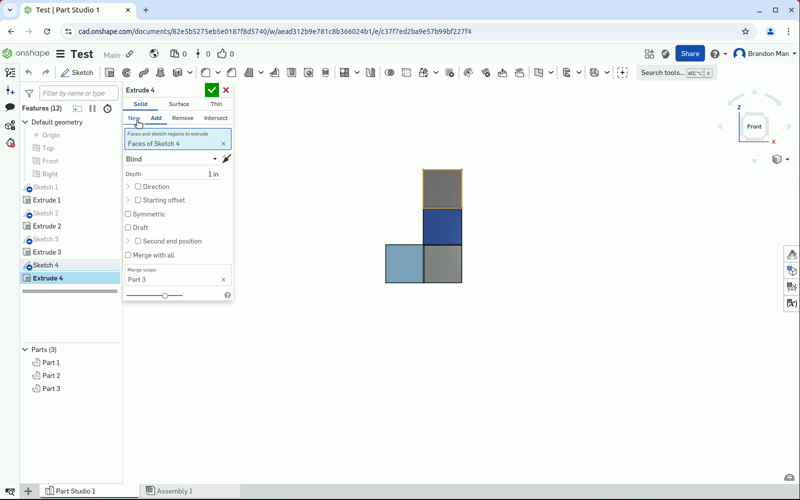
click(137, 120)
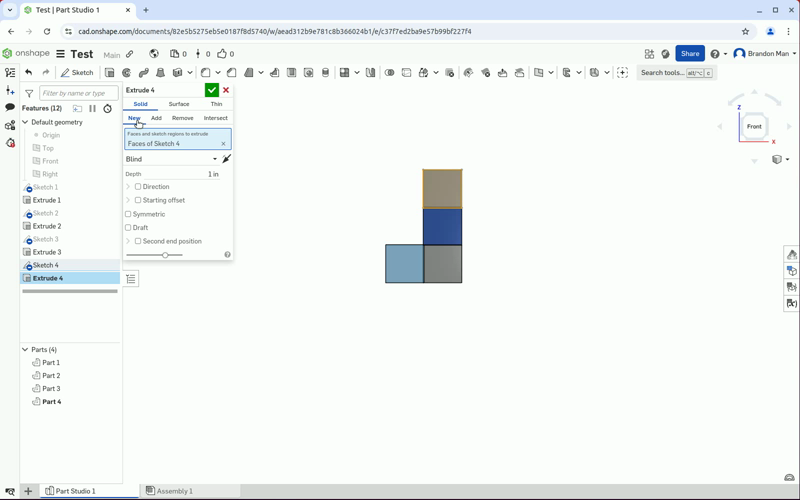
key(tab, 4)
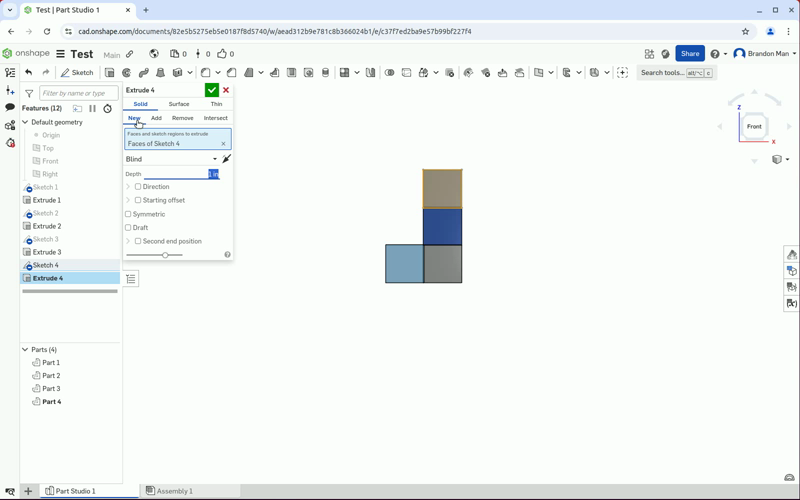
text(7.703)
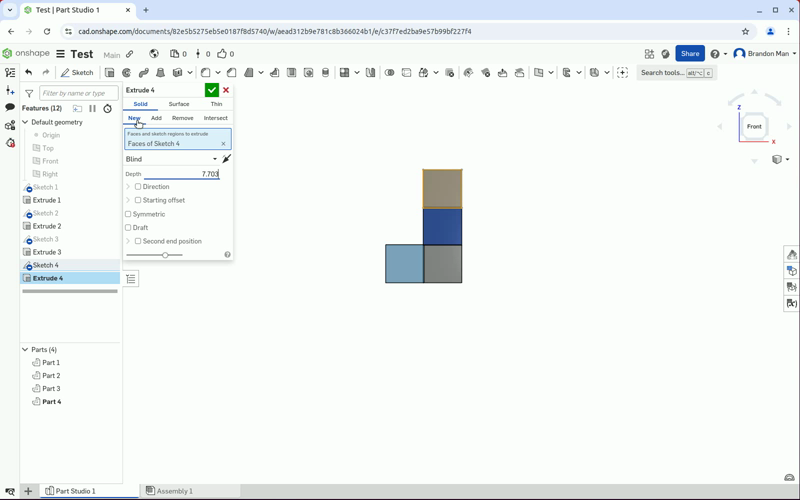
key(enter)
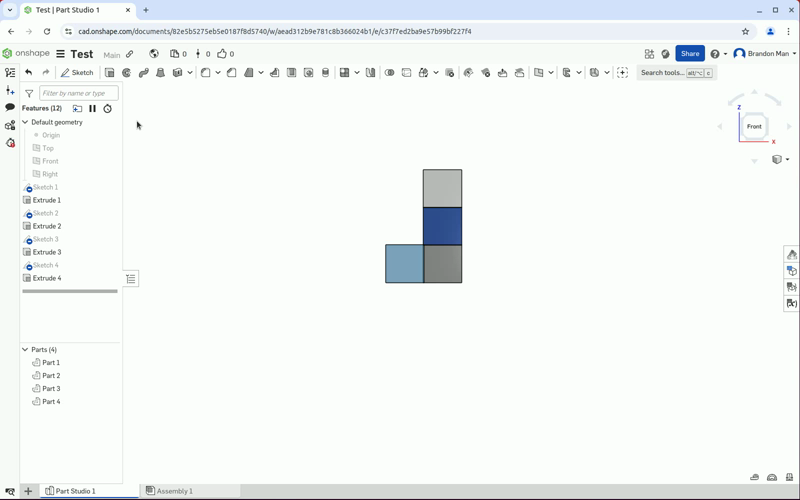
key(shift+h)
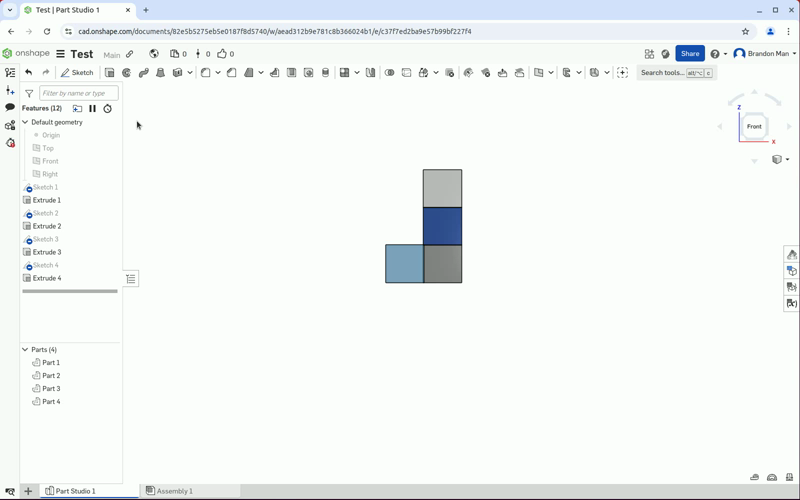
key(shift+h)
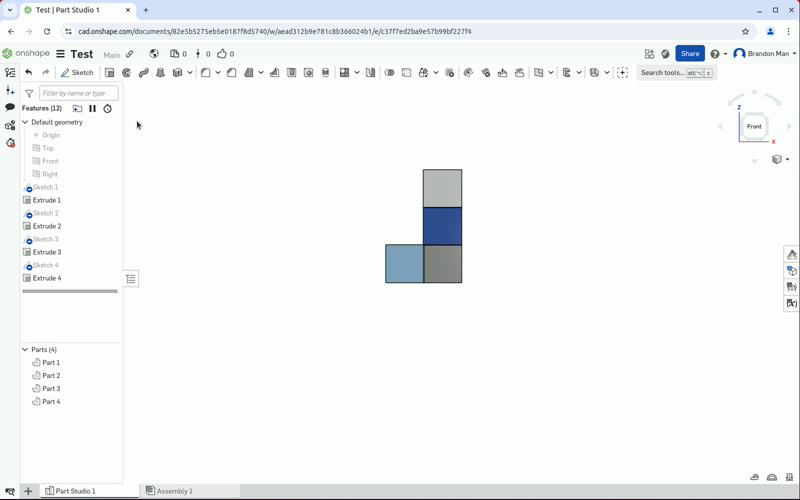
mouse_move(73, 189)
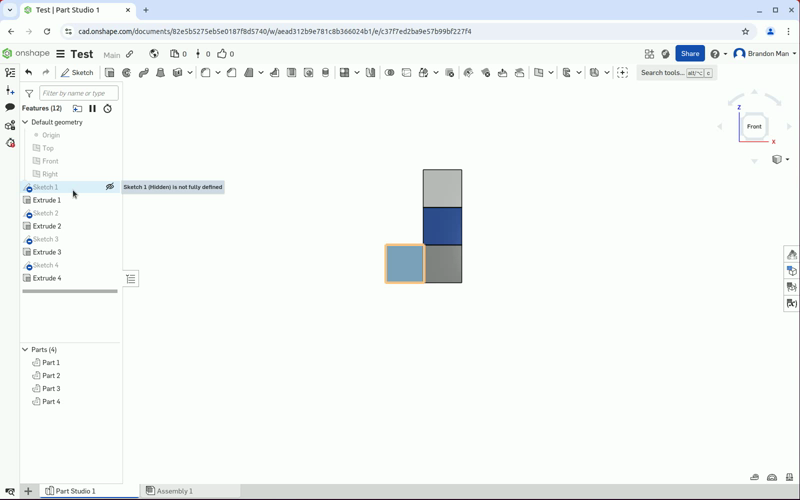
click(73, 189)
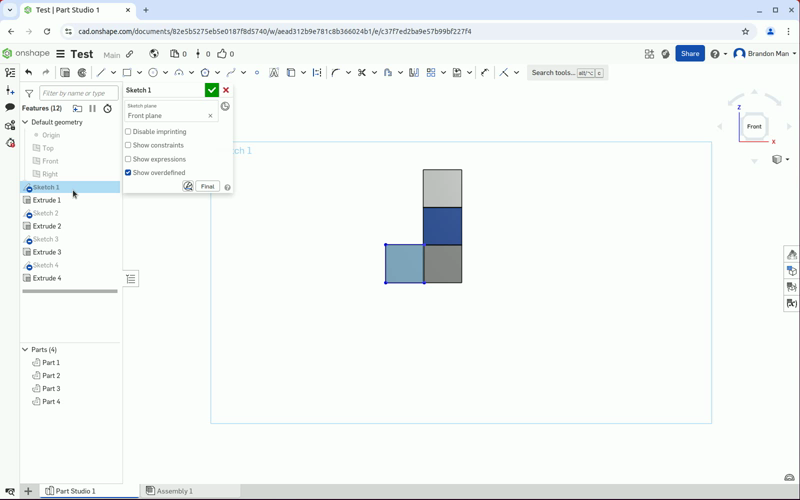
mouse_move(229, 92)
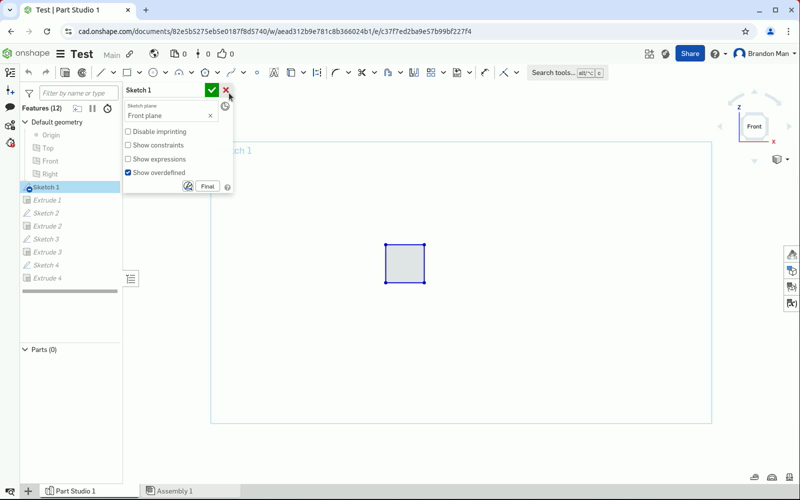
click(229, 92)
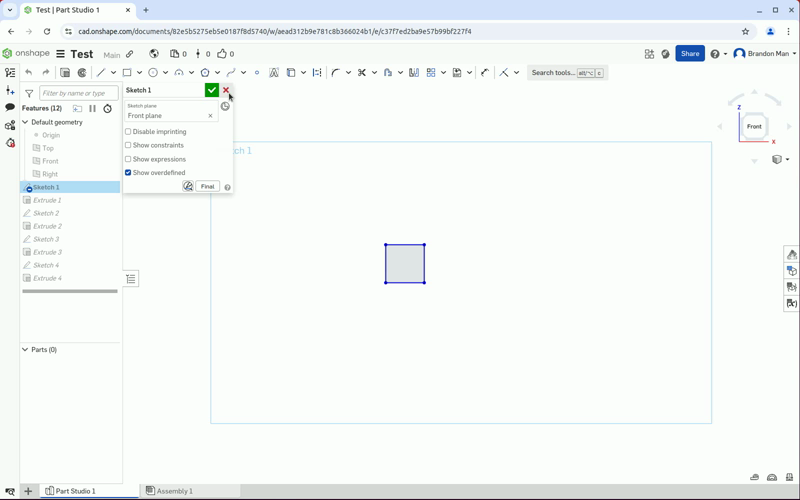
key(shift+s)
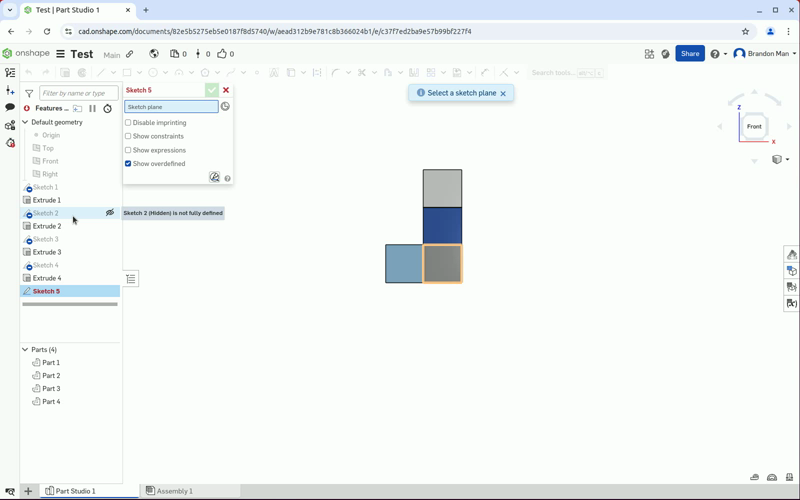
scroll(3)
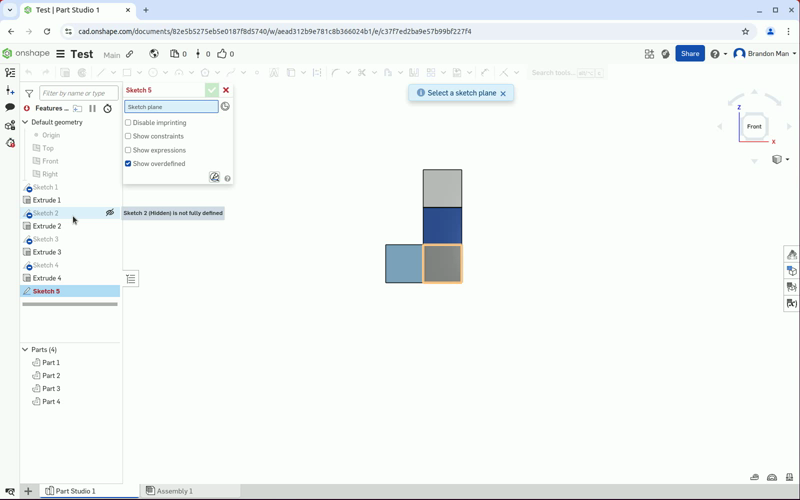
mouse_move(73, 163)
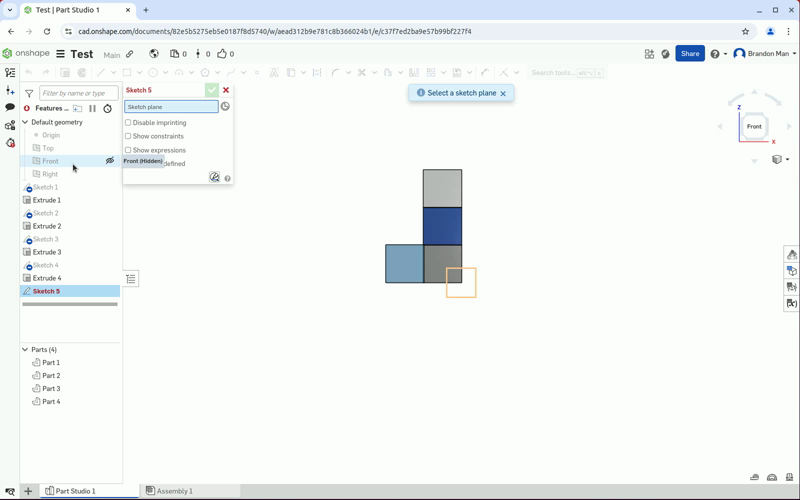
click(73, 163)
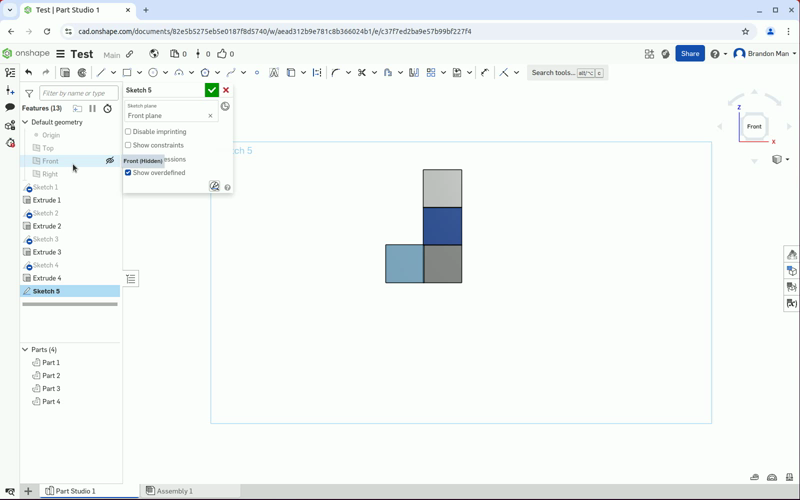
mouse_move(73, 352)
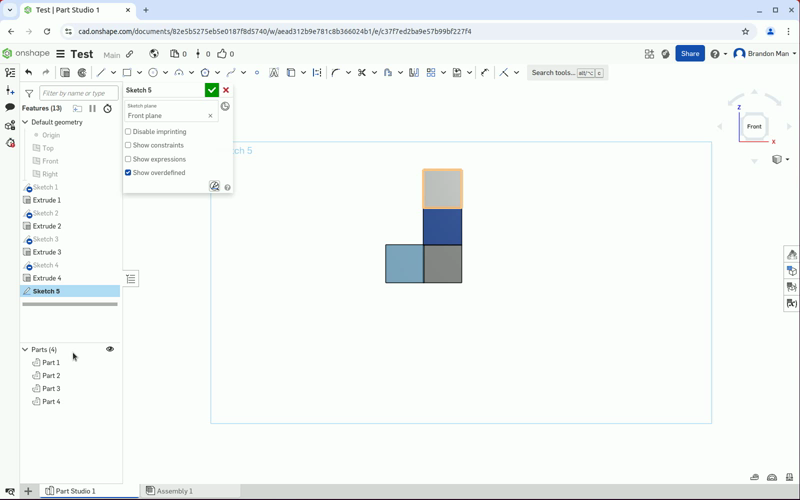
key(y)
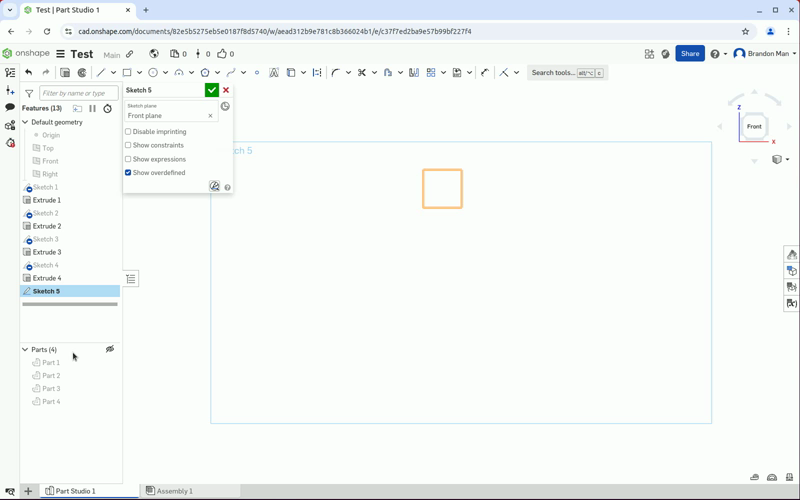
key(l)
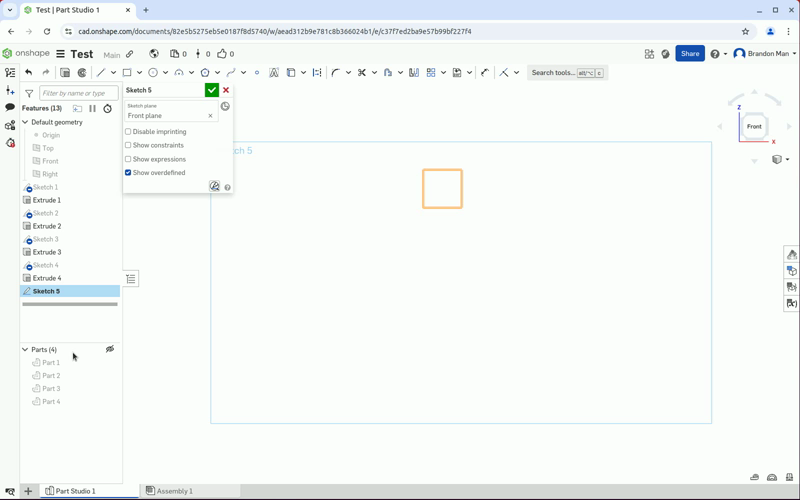
key_down(shift)
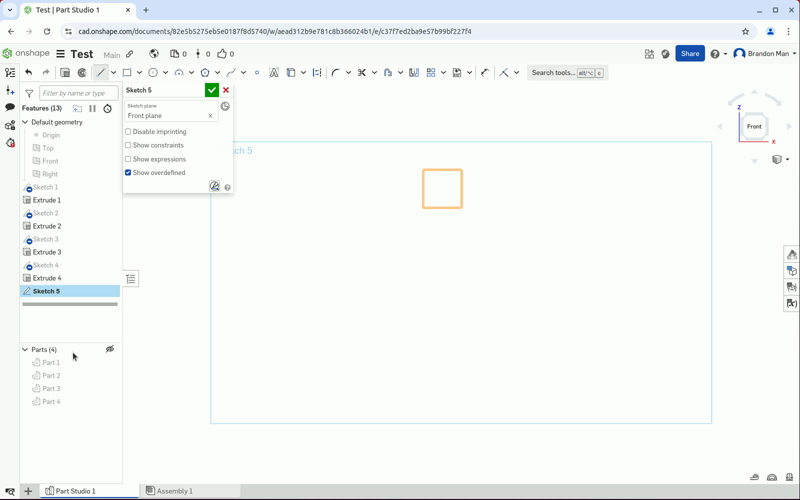
mouse_move(348, 282)
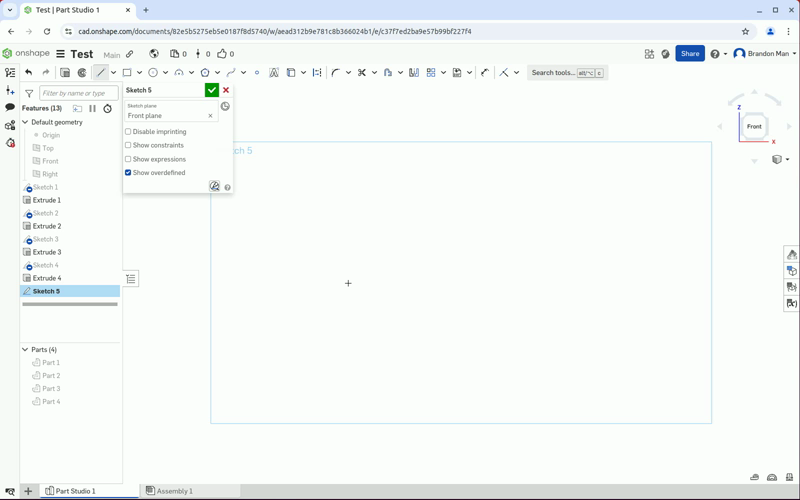
click(348, 282)
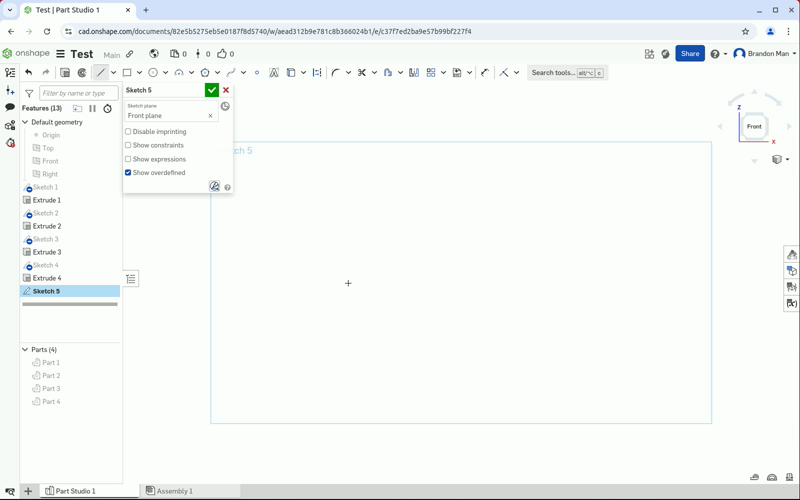
key_up(shift)
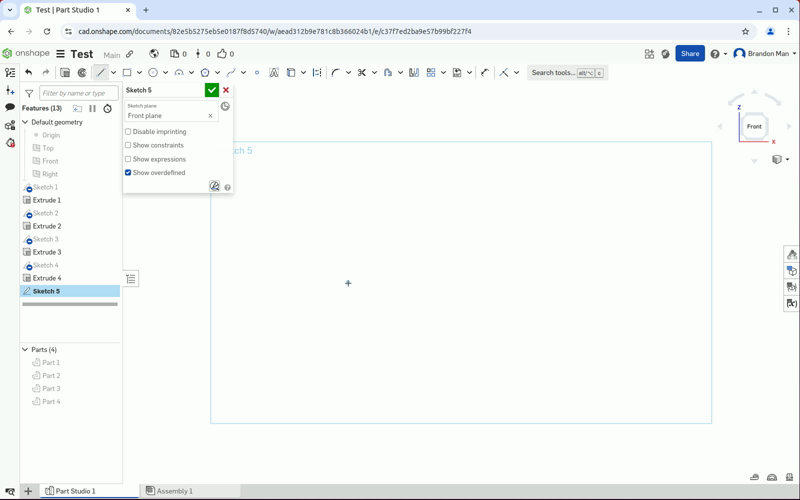
key_down(shift)
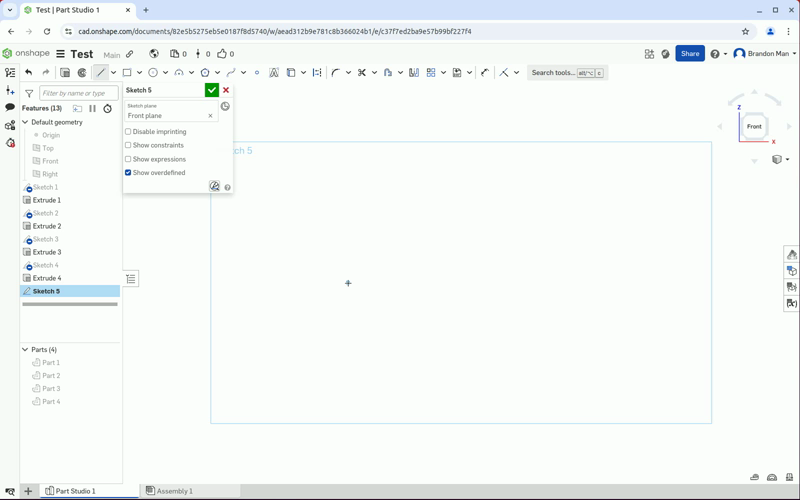
mouse_move(378, 282)
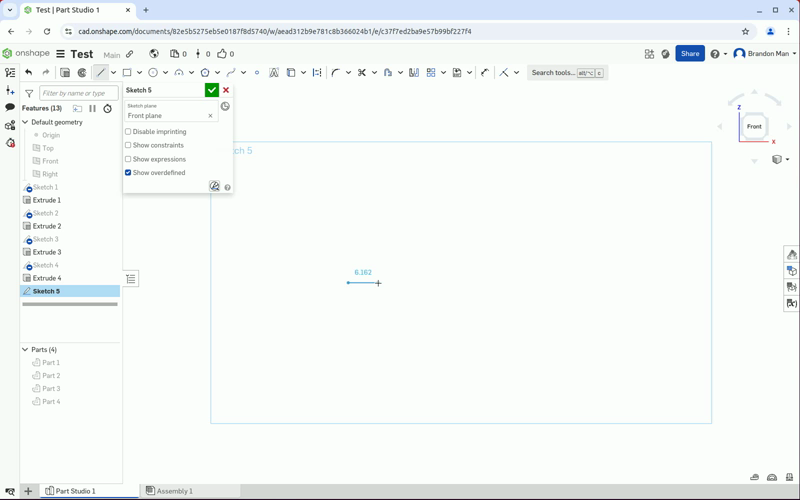
mouse_move(386, 282)
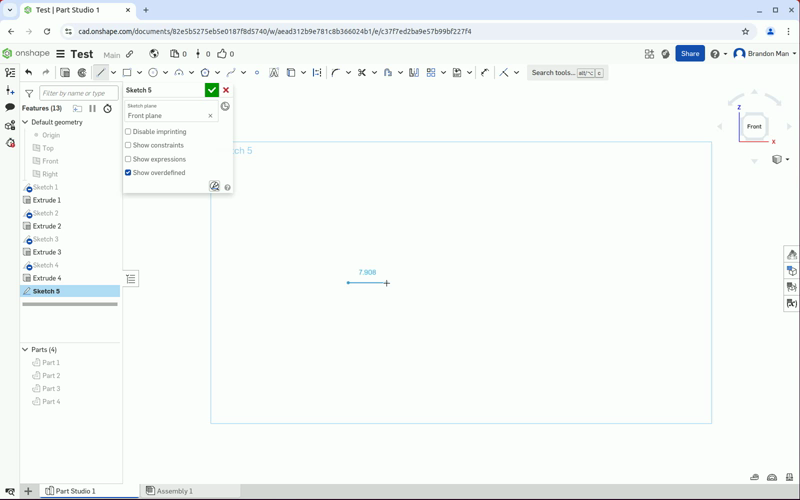
click(386, 282)
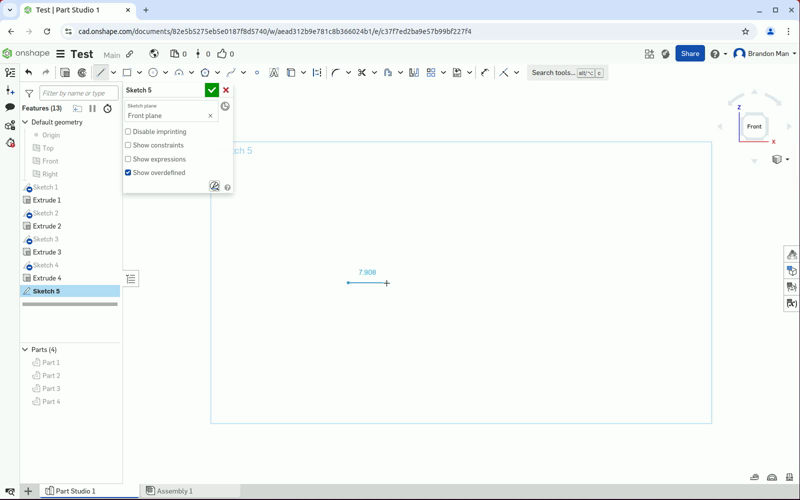
key_up(shift)
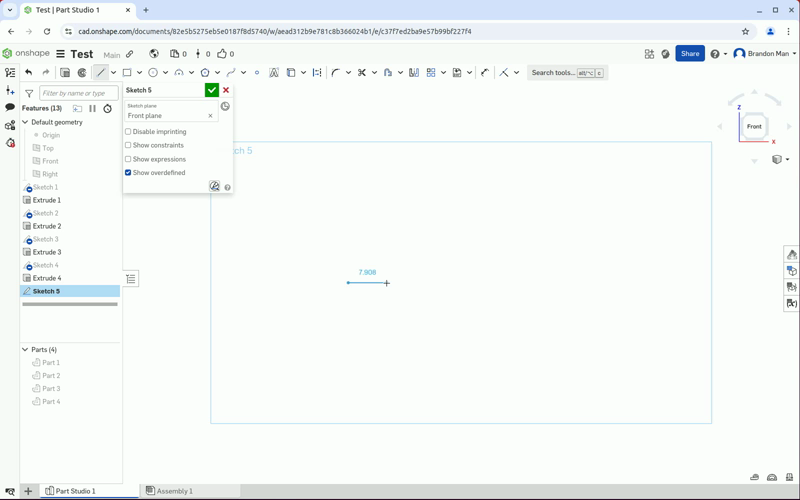
key_down(shift)
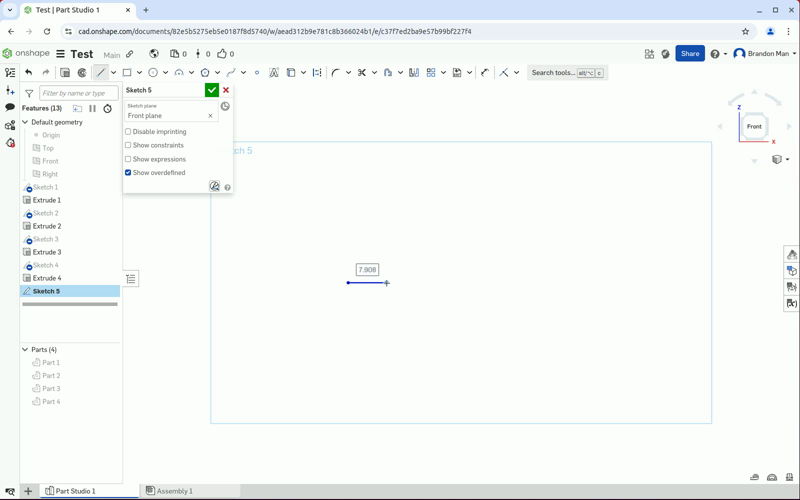
mouse_move(416, 282)
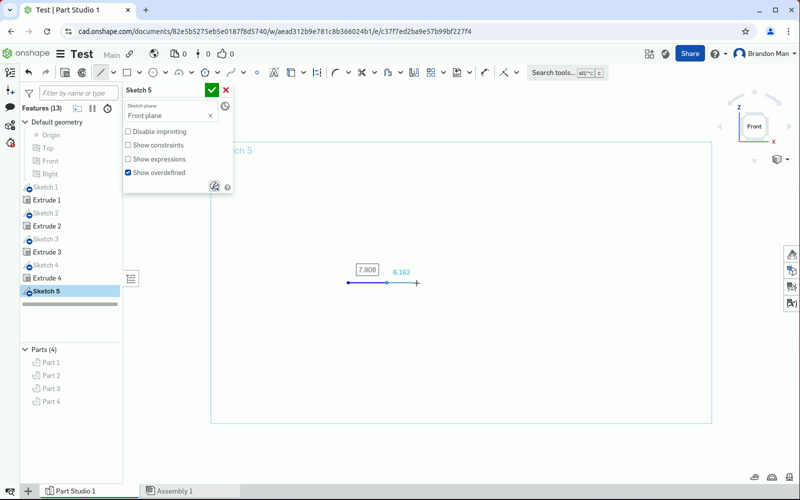
mouse_move(386, 244)
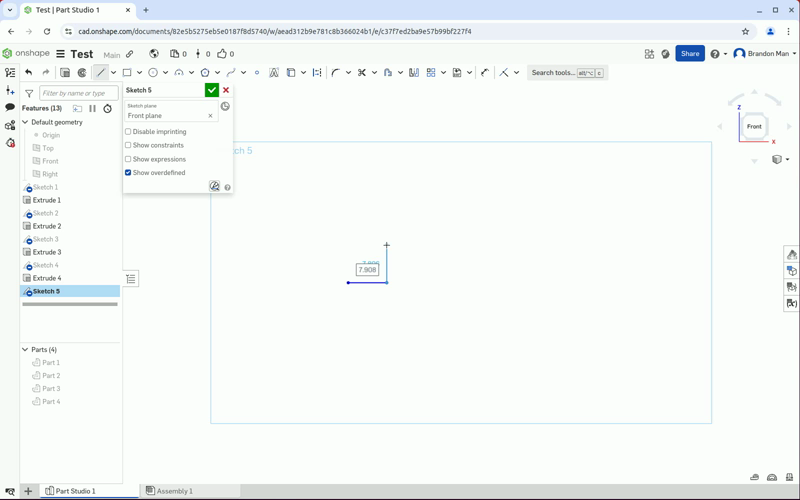
click(386, 244)
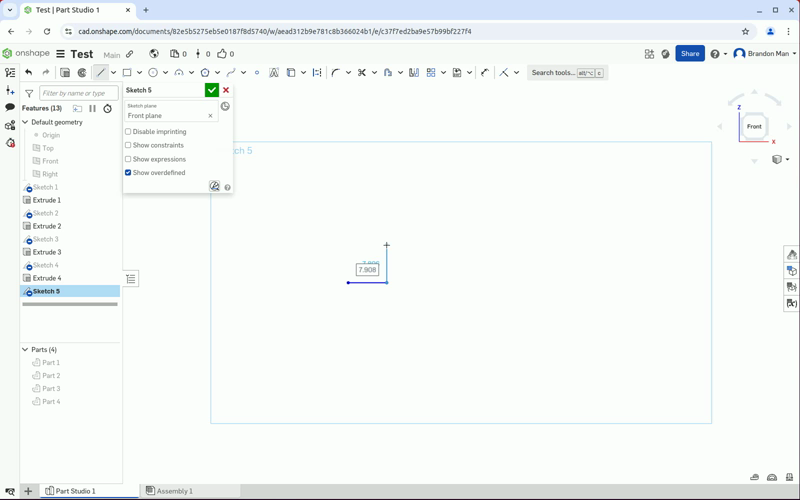
key_up(shift)
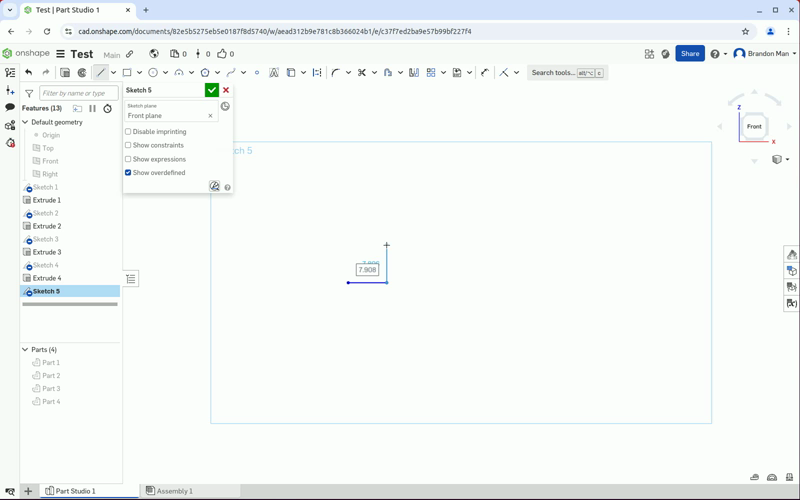
key_down(shift)
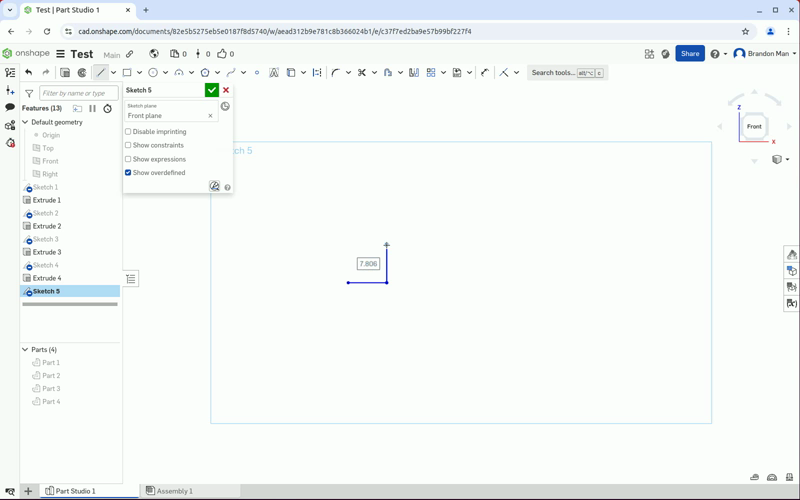
mouse_move(416, 244)
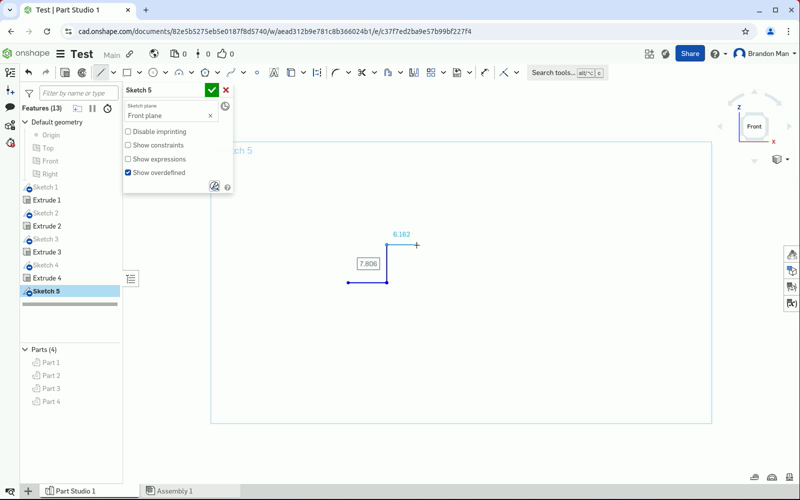
mouse_move(348, 244)
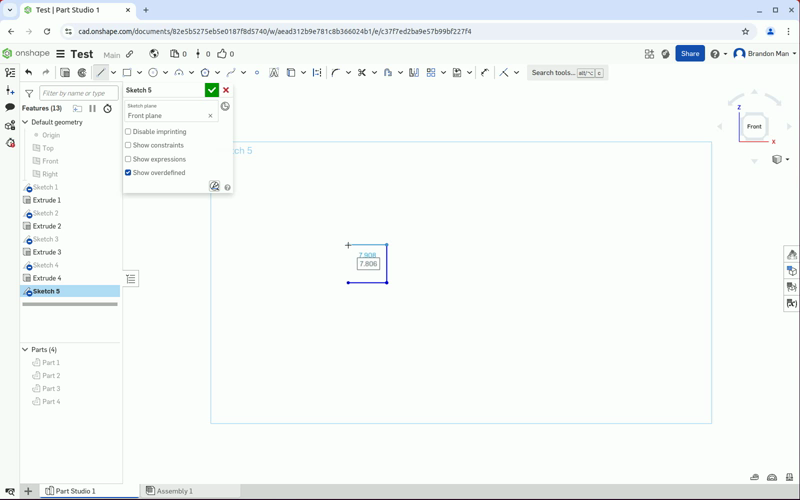
click(348, 244)
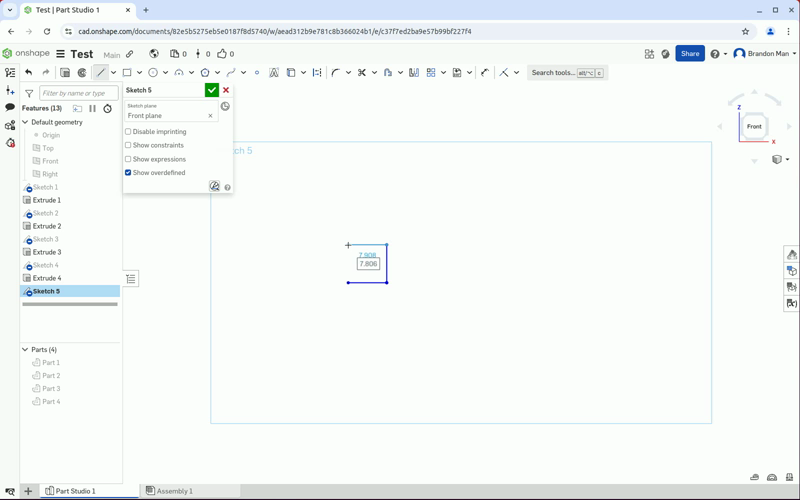
key_up(shift)
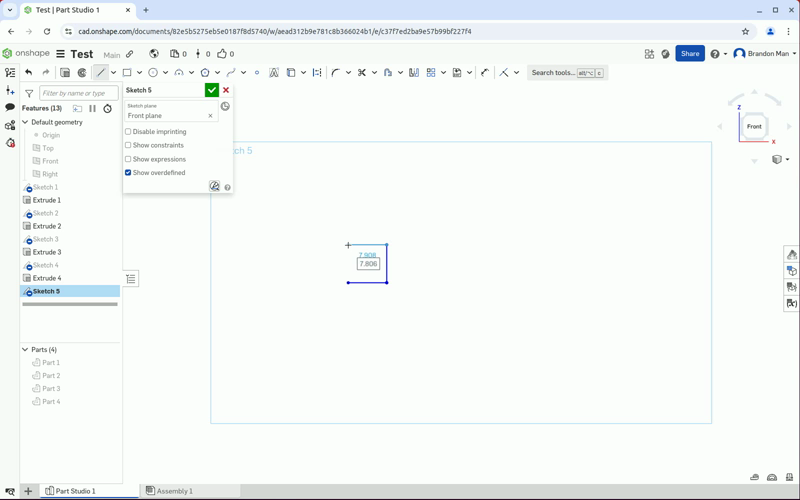
mouse_move(378, 244)
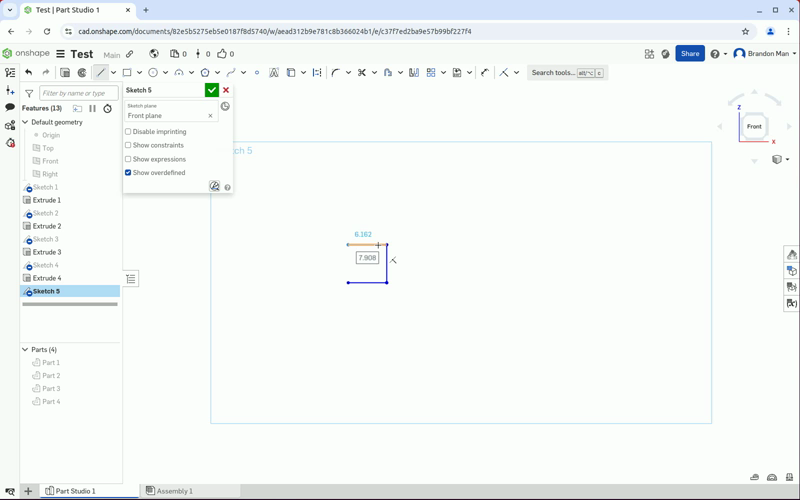
key_down(shift)
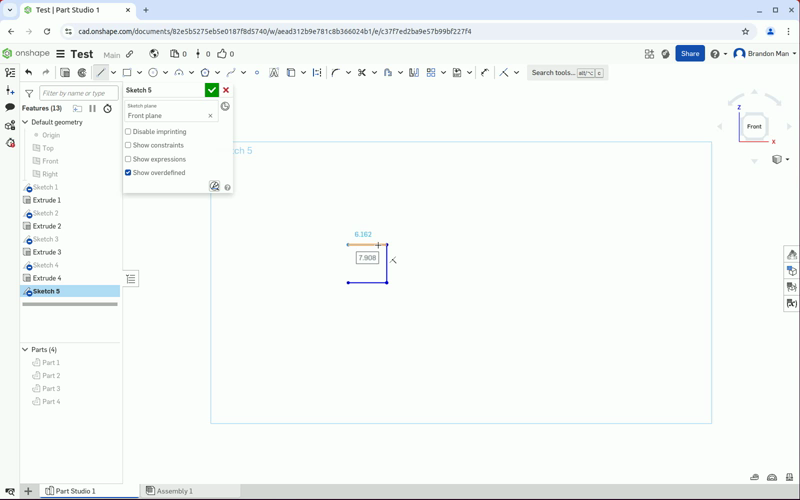
mouse_move(348, 282)
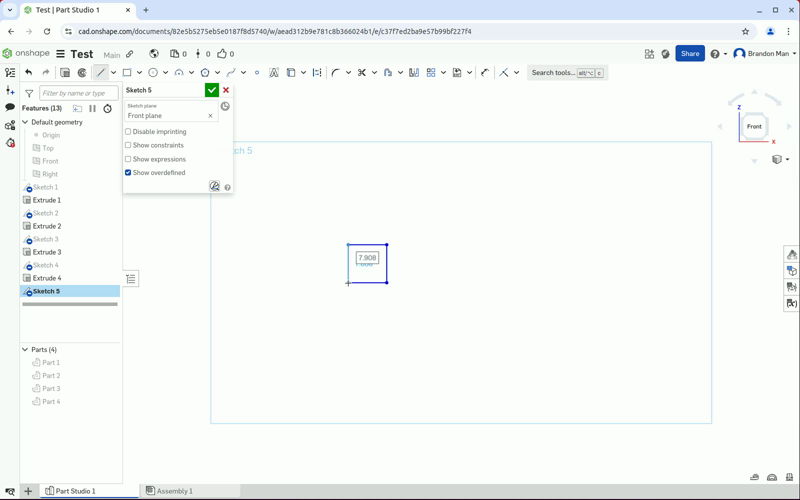
key_up(shift)
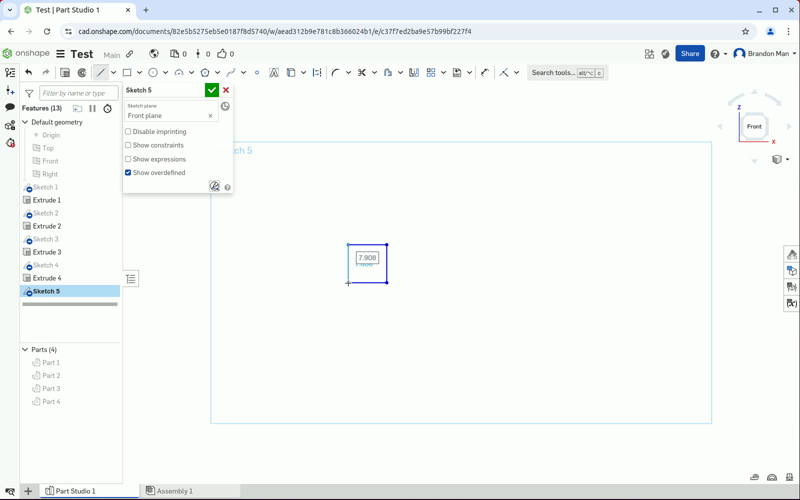
click(348, 282)
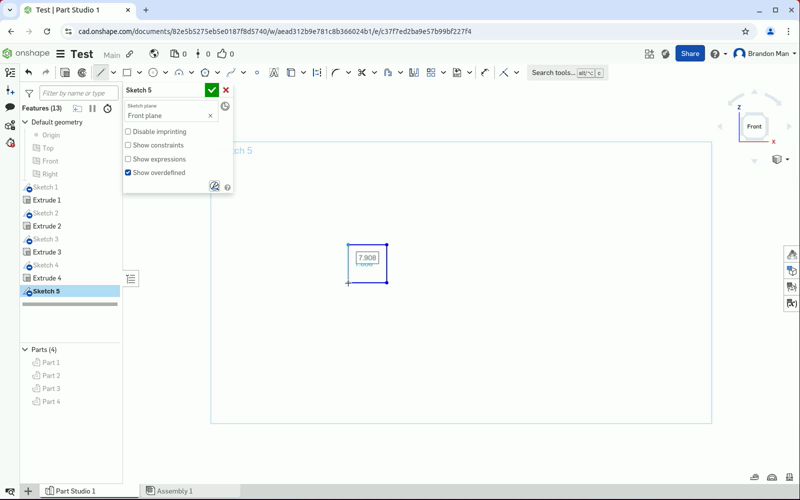
key(esc)
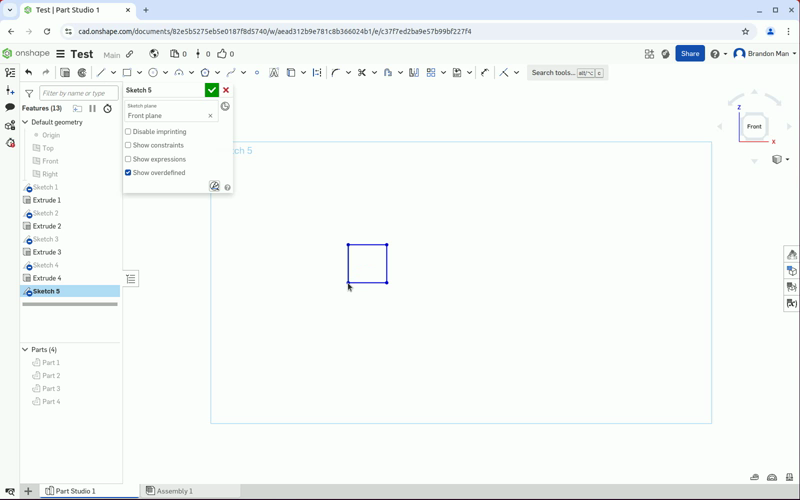
mouse_move(353, 262)
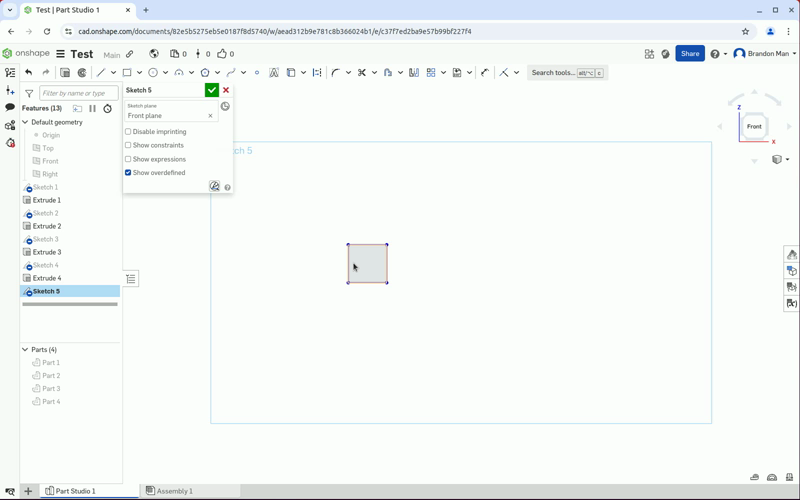
scroll(6)
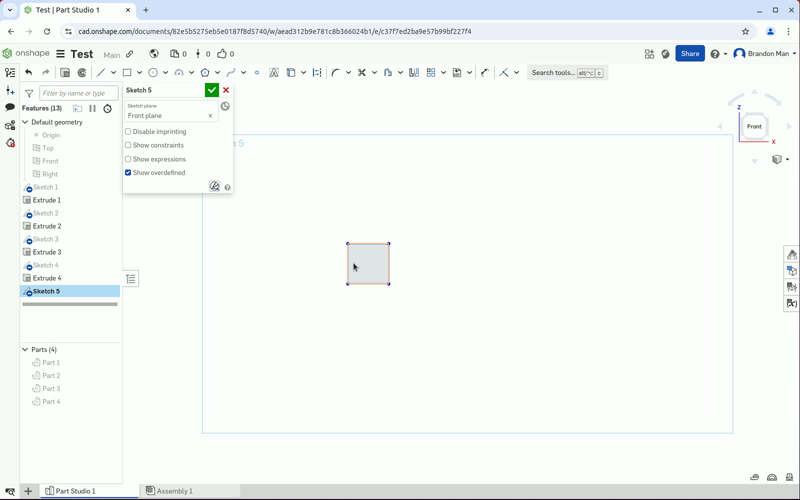
scroll(6)
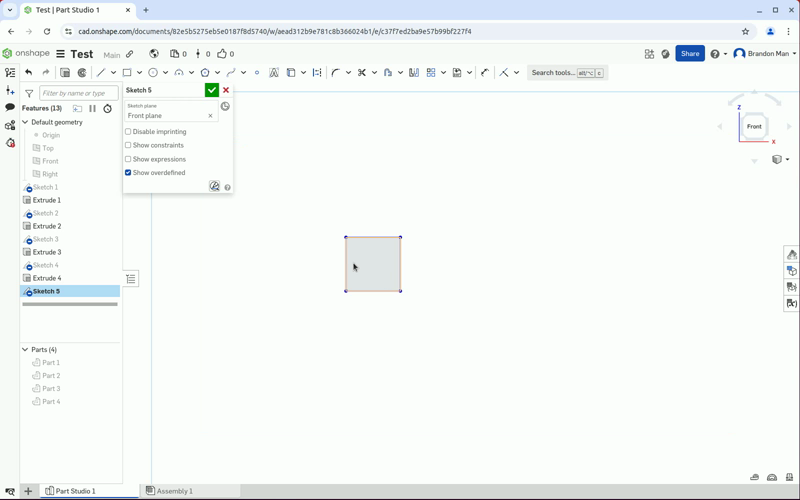
scroll(6)
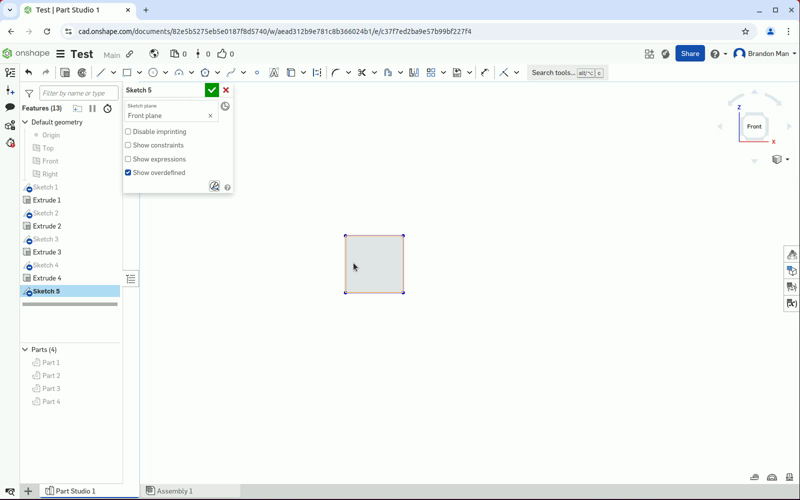
scroll(6)
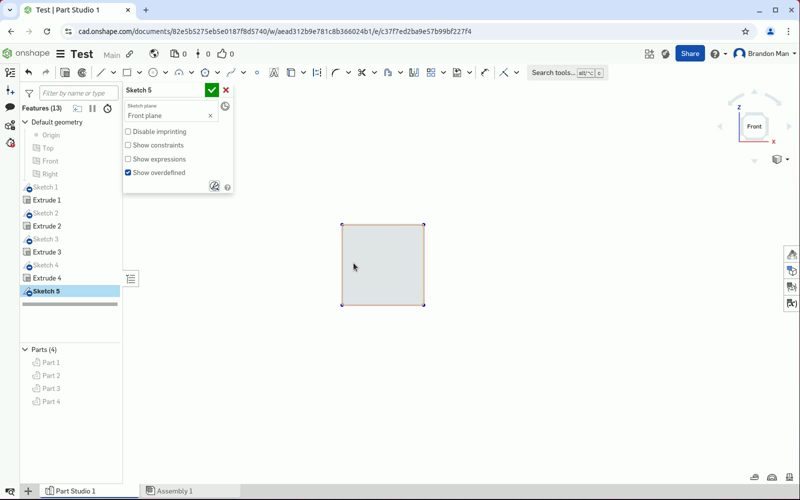
scroll(6)
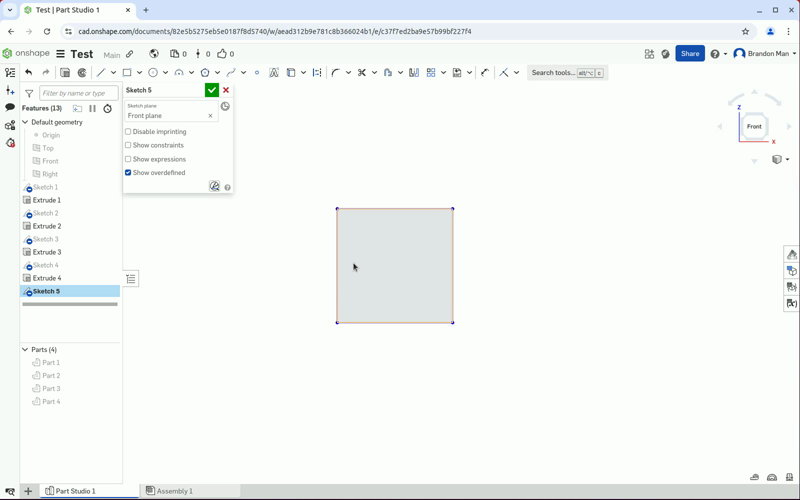
scroll(6)
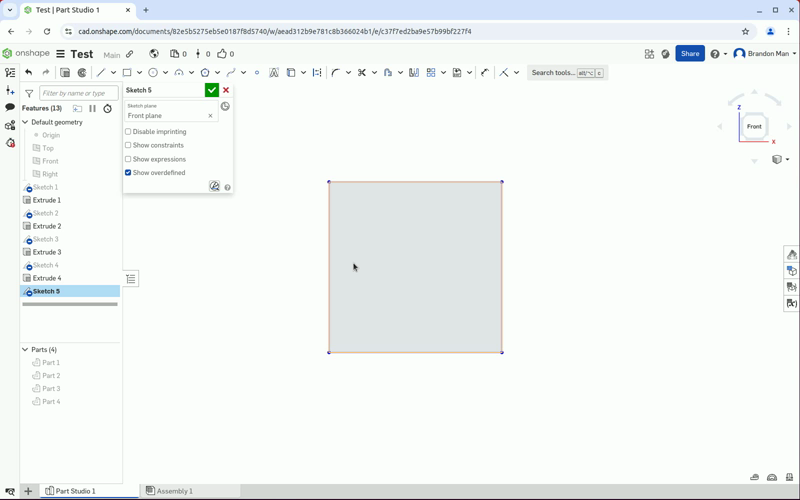
scroll(6)
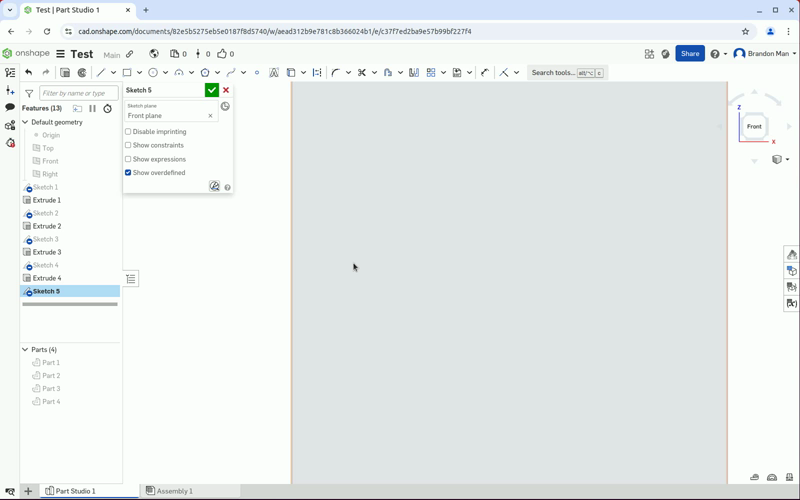
click(353, 262)
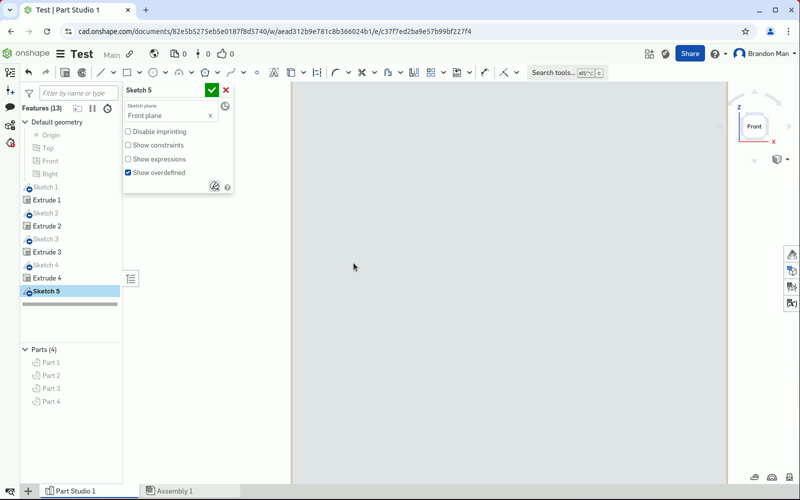
scroll(-6)
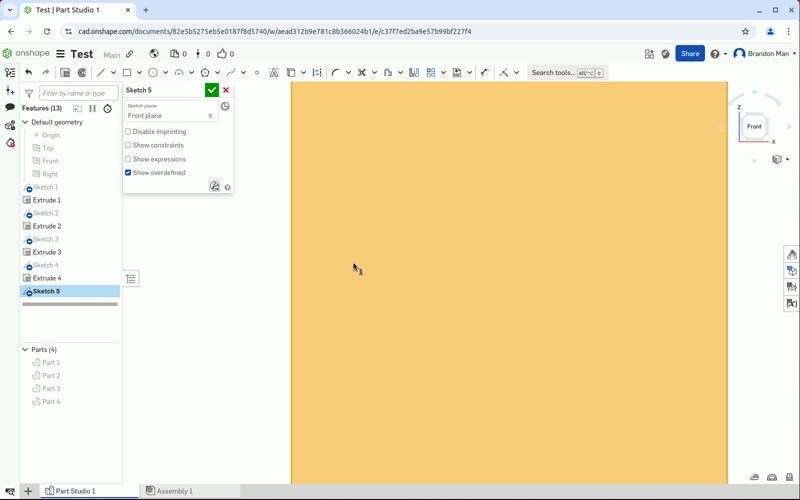
scroll(-6)
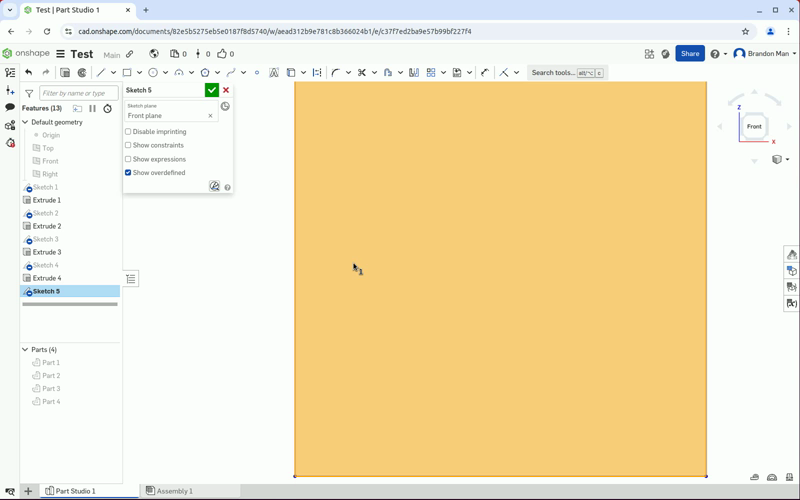
scroll(-6)
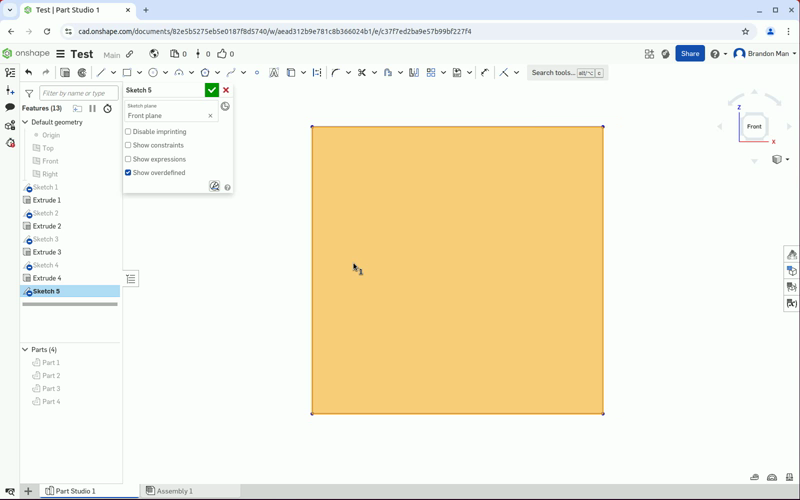
scroll(-6)
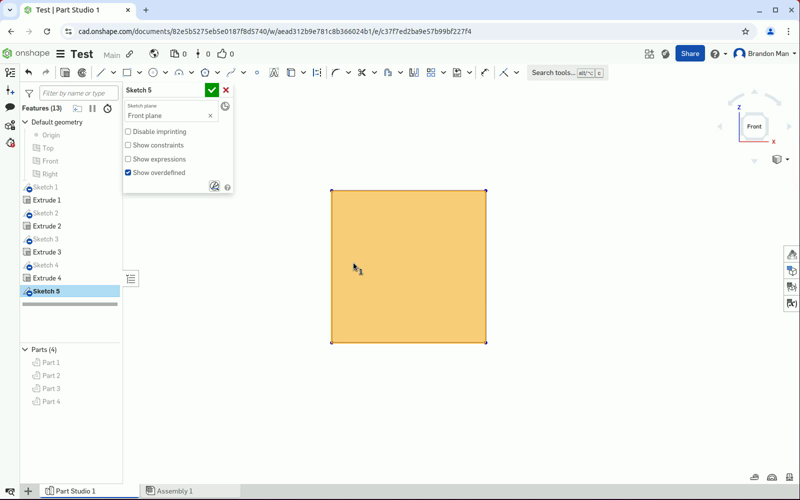
scroll(-6)
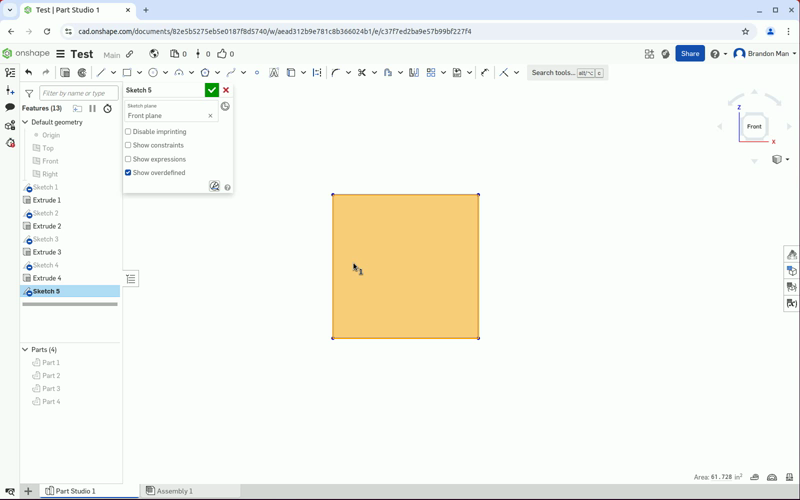
scroll(-6)
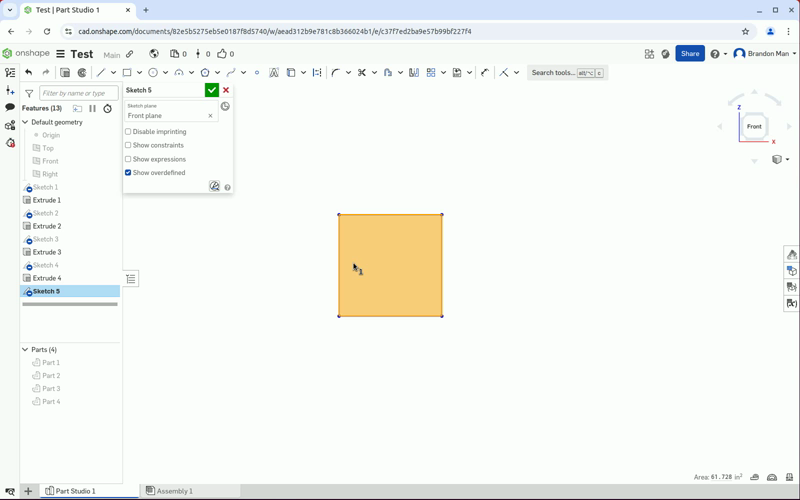
scroll(-6)
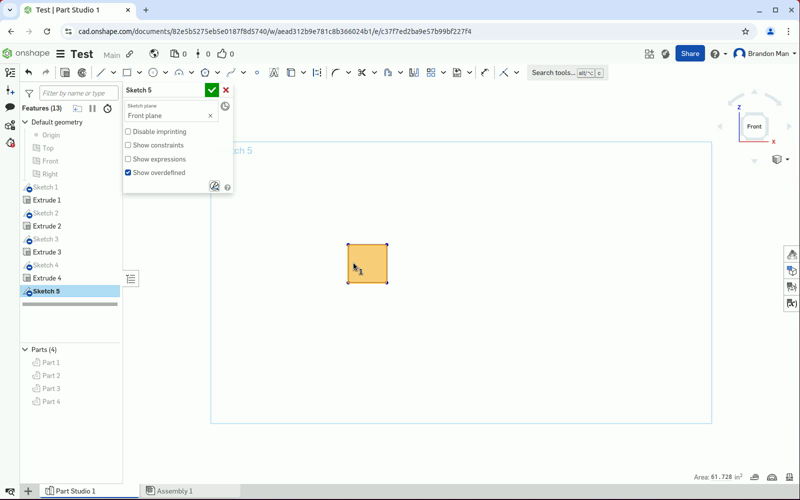
mouse_move(73, 352)
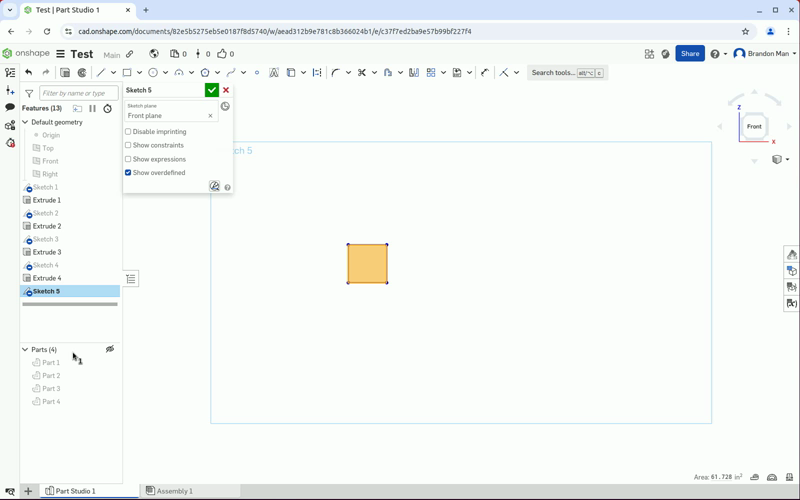
key(shift+y)
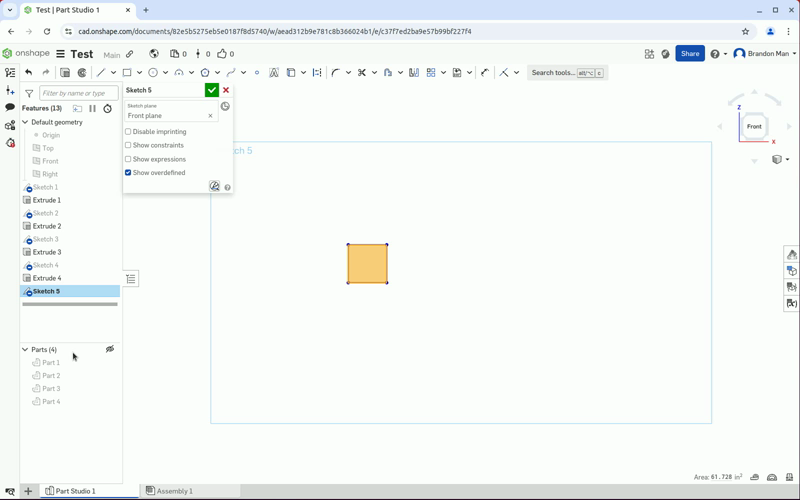
key(shift+e)
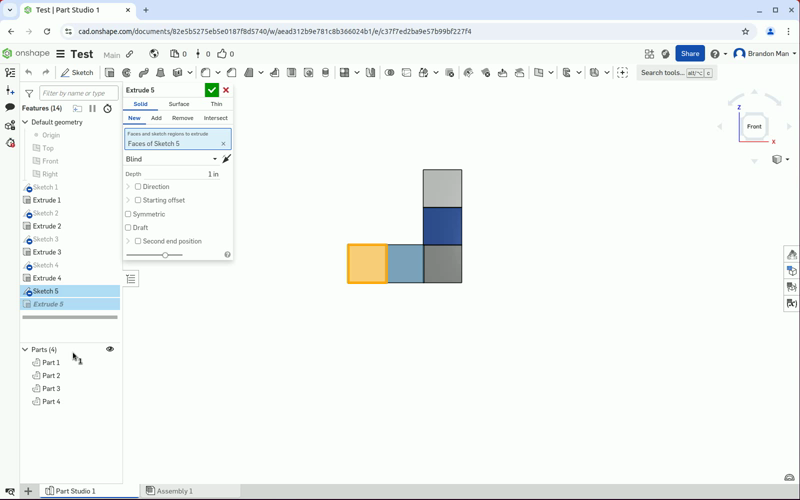
mouse_move(143, 106)
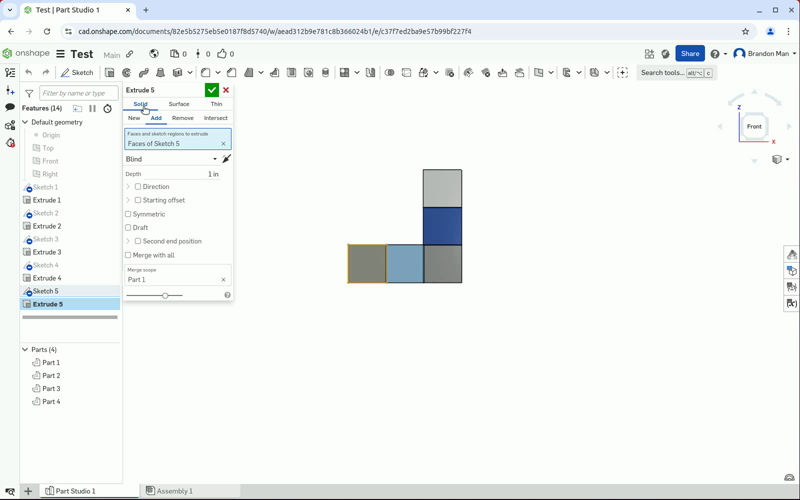
click(143, 106)
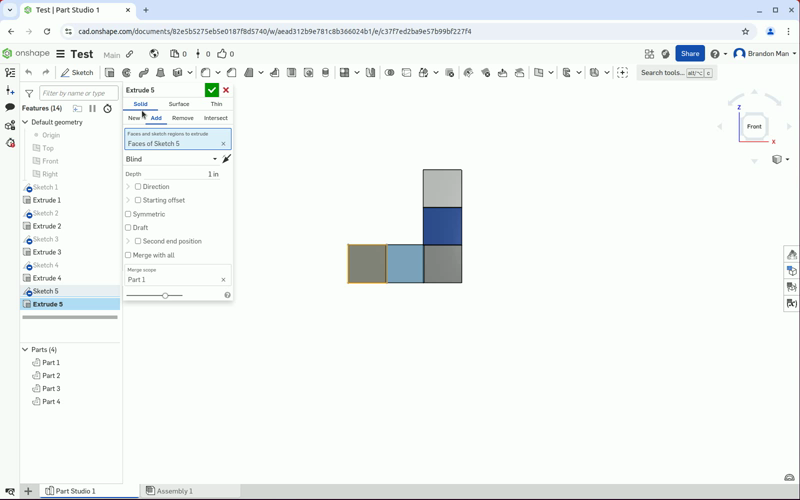
mouse_move(137, 120)
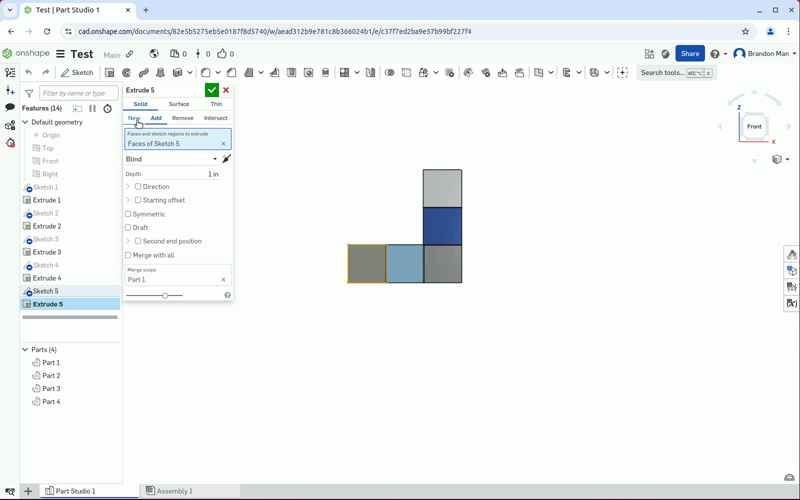
click(137, 120)
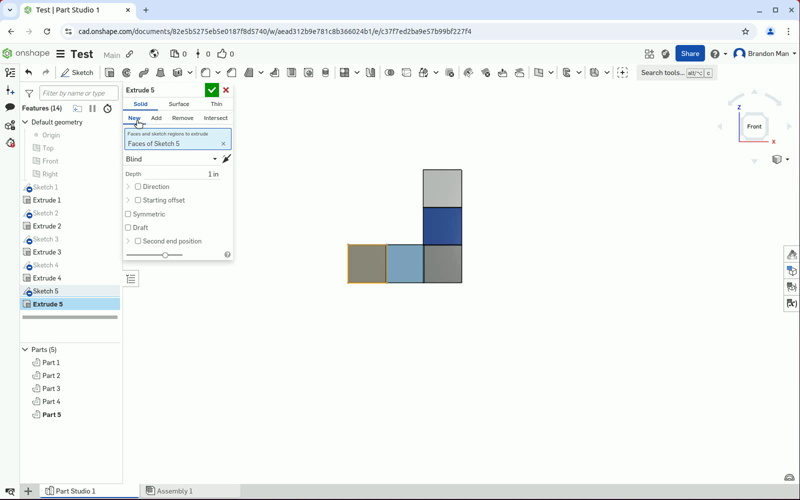
key(tab, 4)
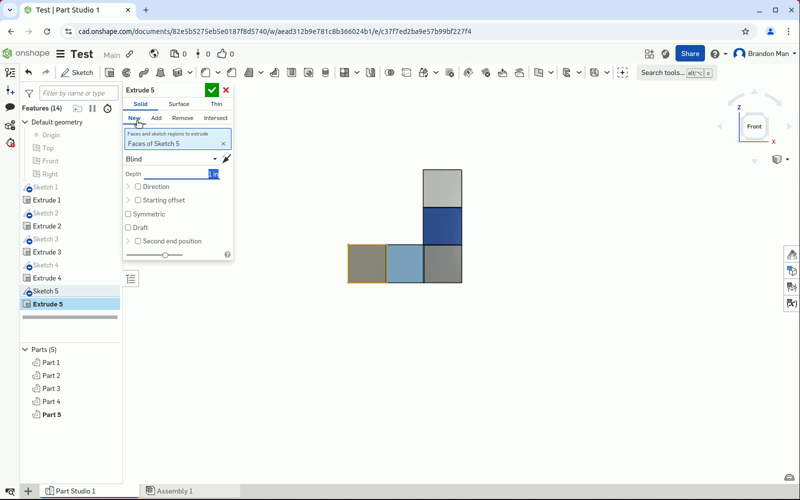
text(7.703)
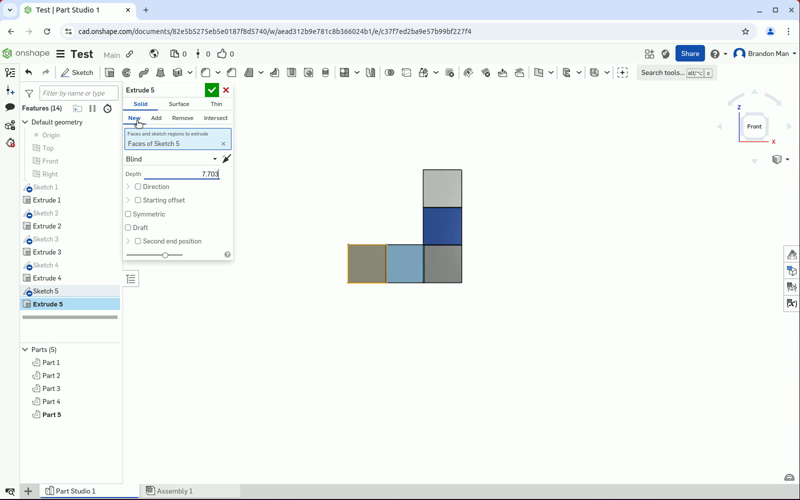
key(enter)
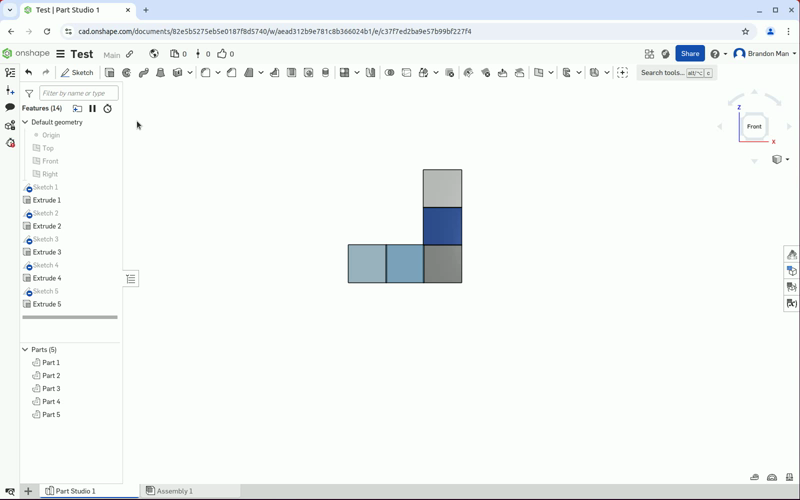
key(shift+h)
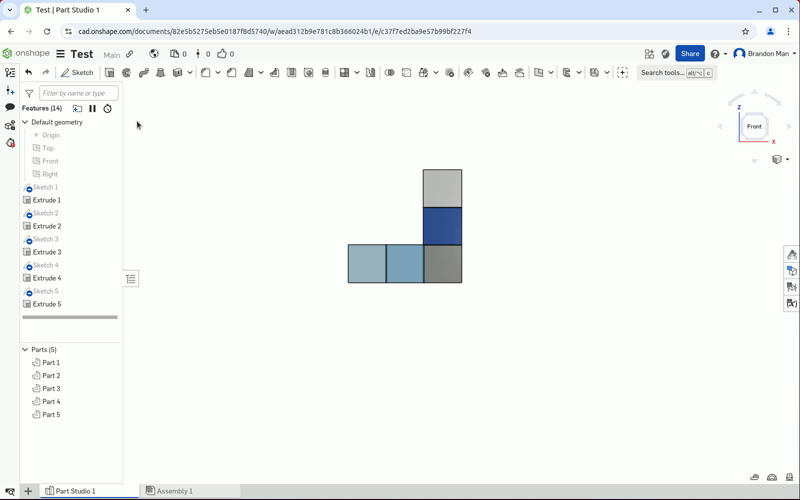
key(shift+h)
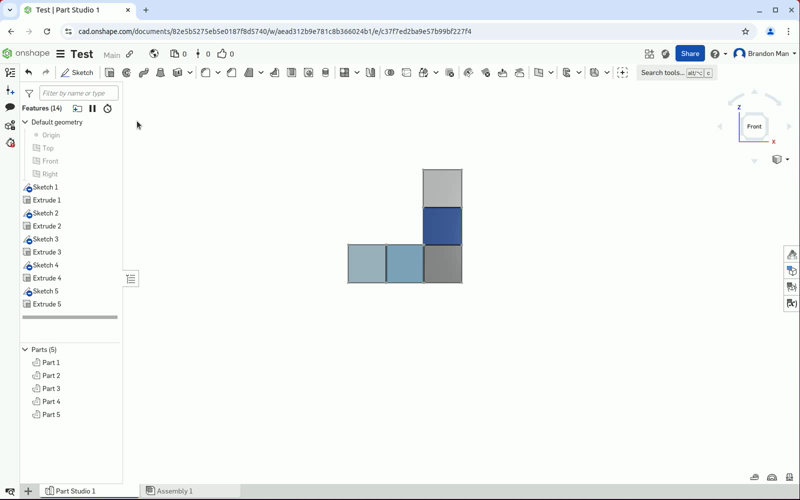
key(shift+7)
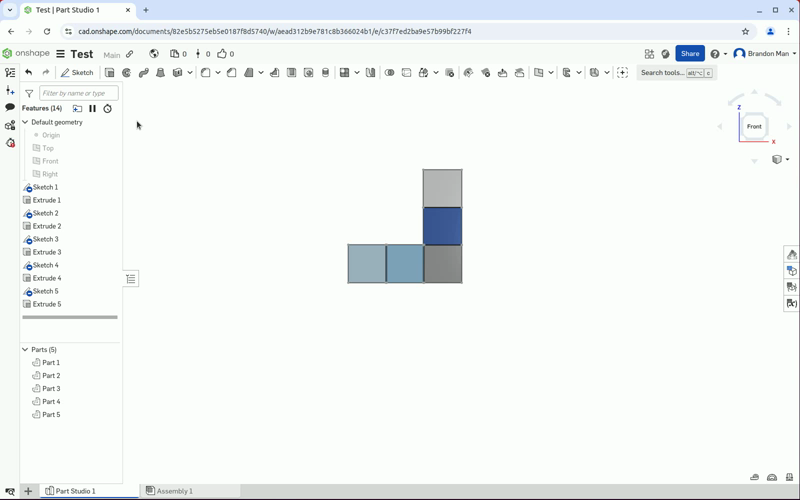
key(left, 2)
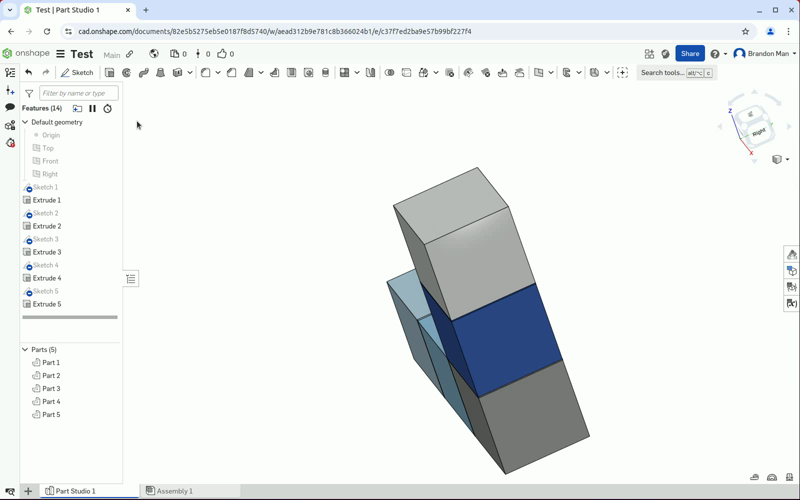
key(down, 2)
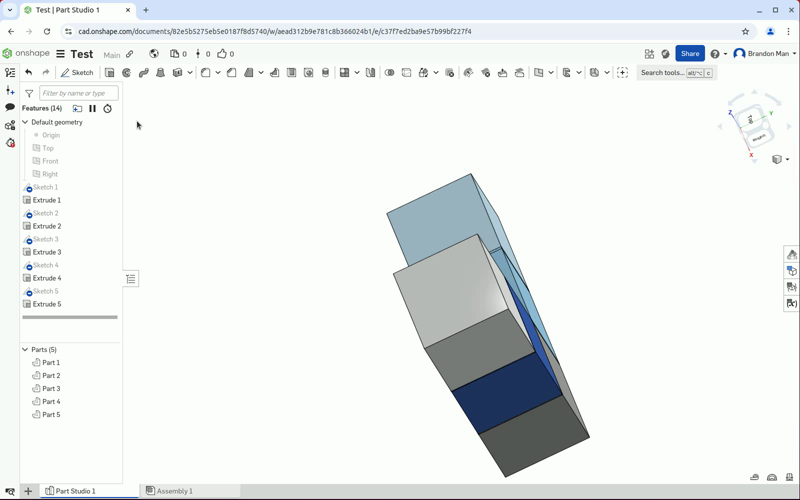
key(up, 2)
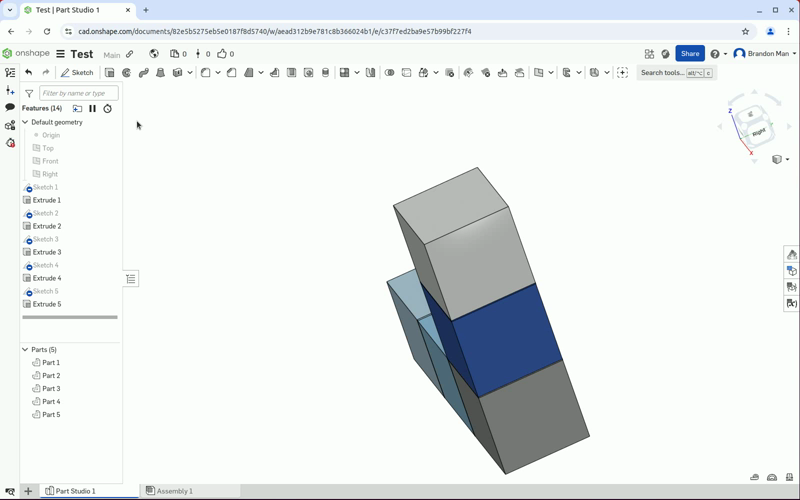
key(right, 2)
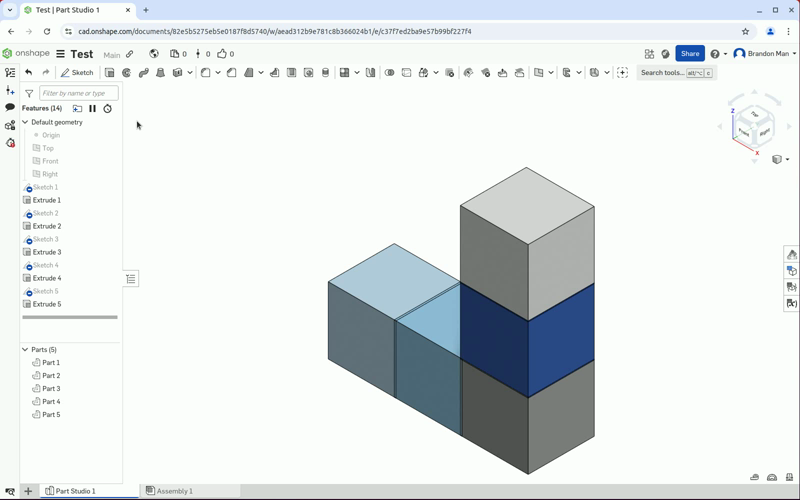
mouse_move(73, 189)
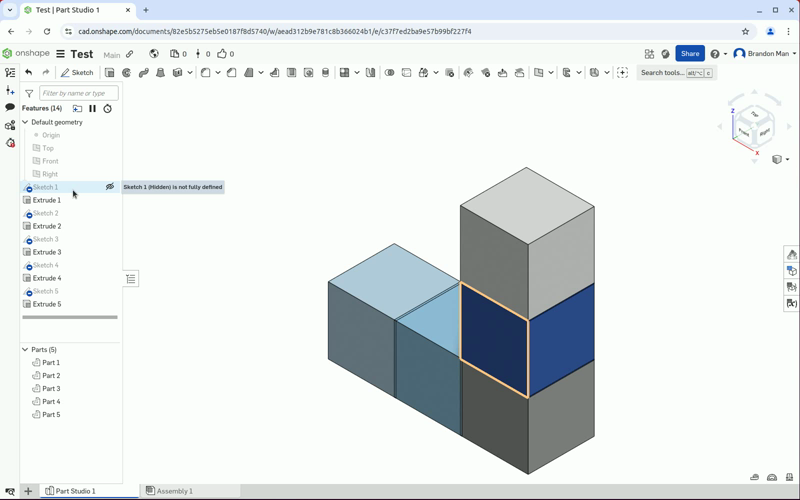
click(73, 189)